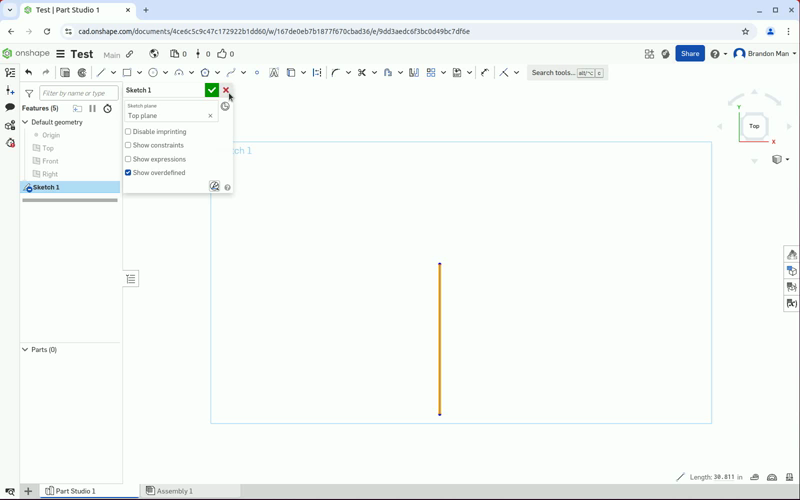
key(shift+h)
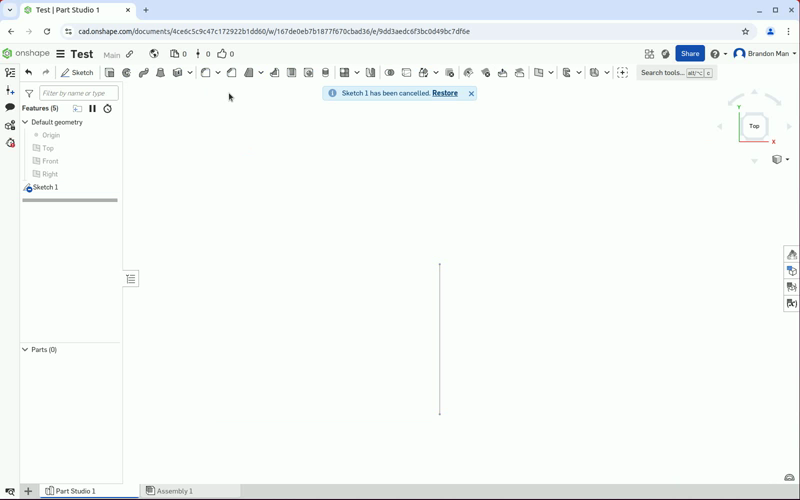
key(shift+s)
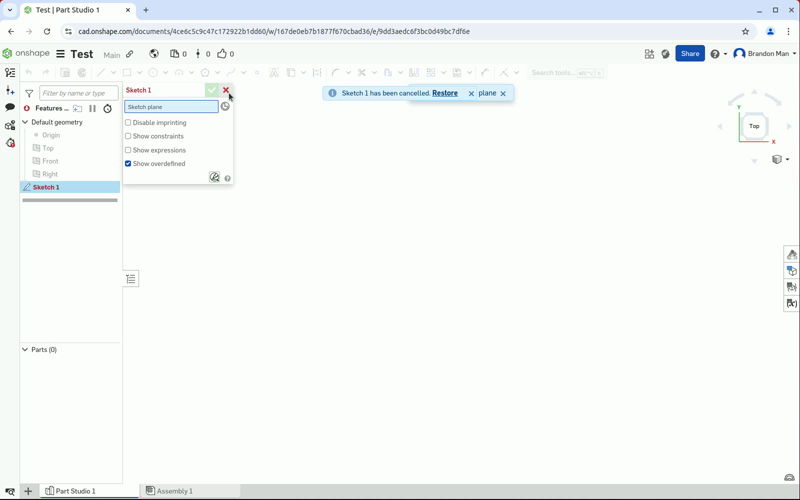
mouse_move(73, 150)
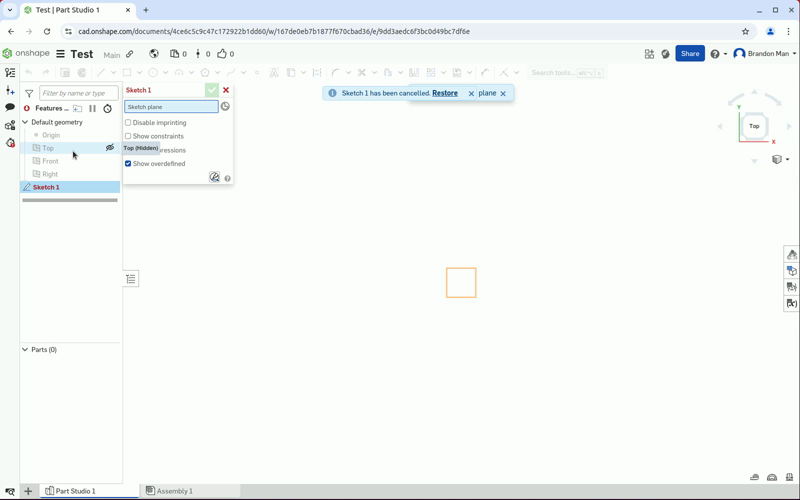
click(73, 150)
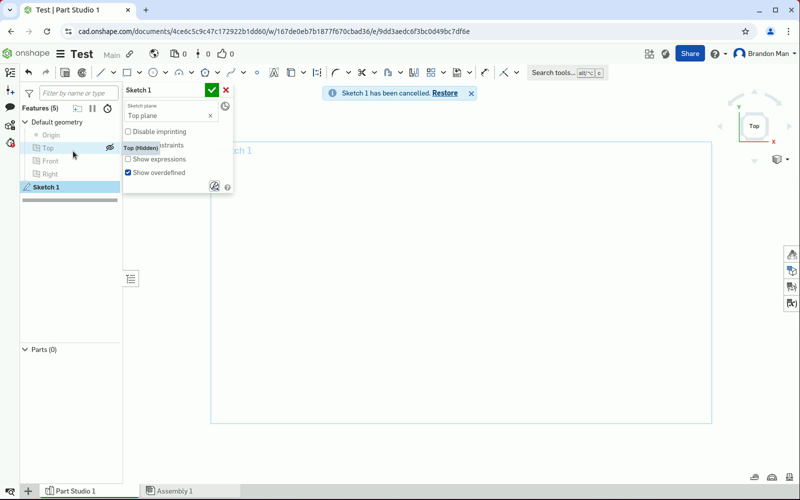
mouse_move(73, 352)
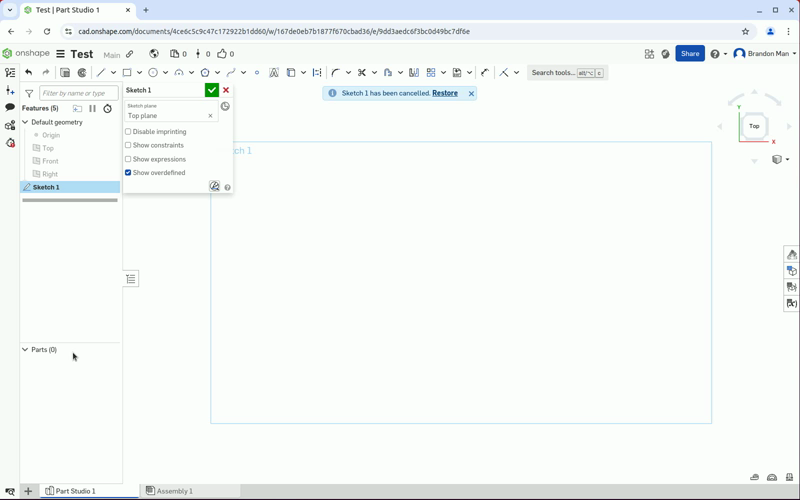
key(y)
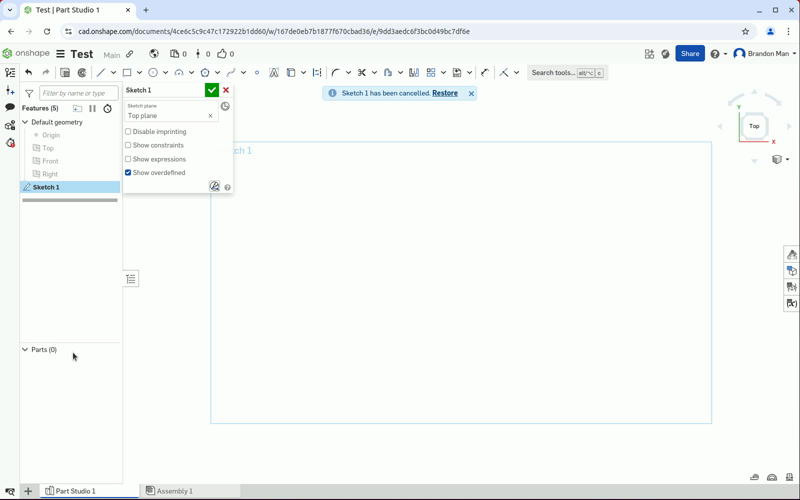
key(l)
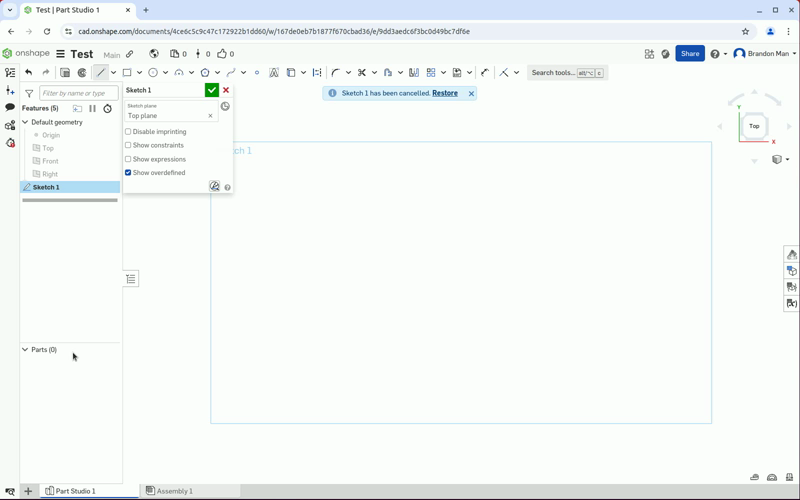
key_down(shift)
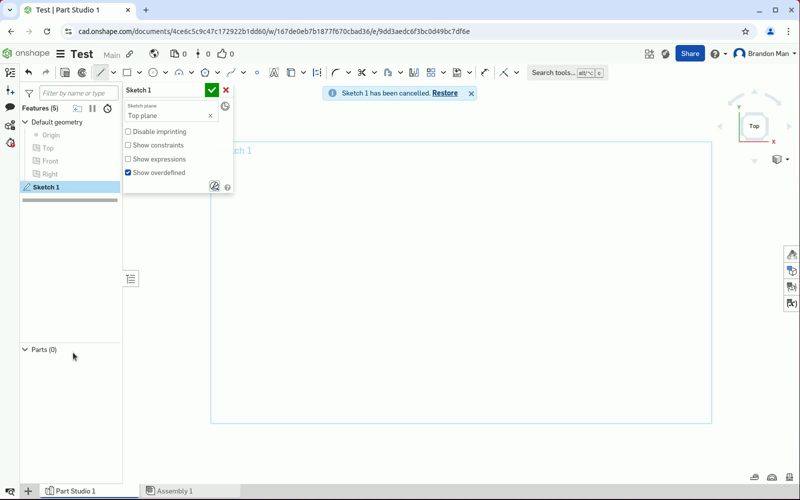
mouse_move(444, 192)
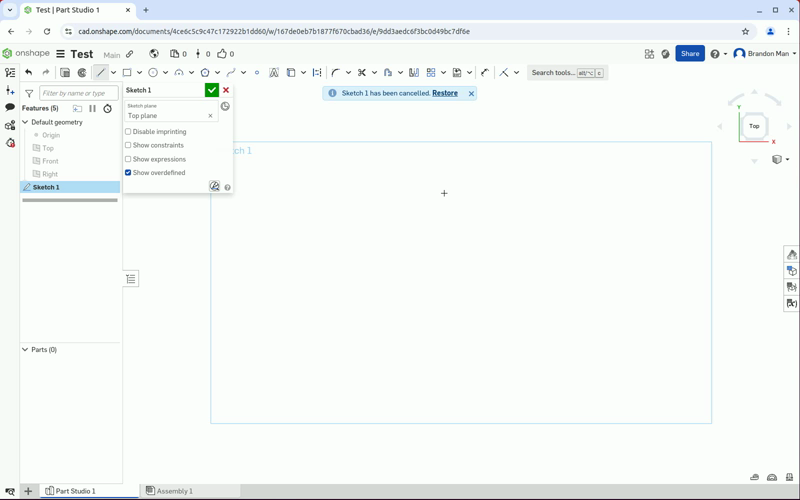
click(444, 192)
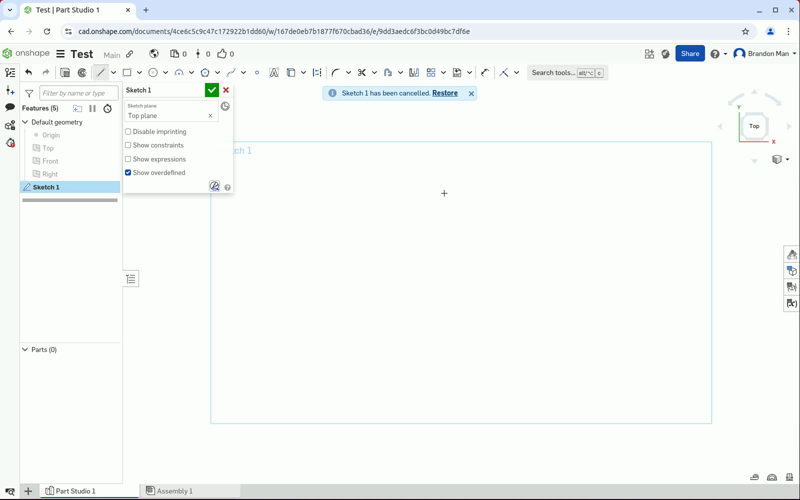
key_up(shift)
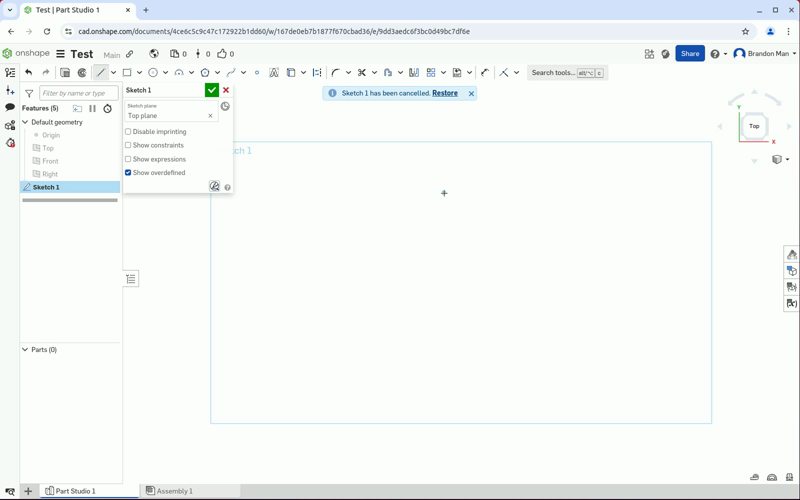
key_down(shift)
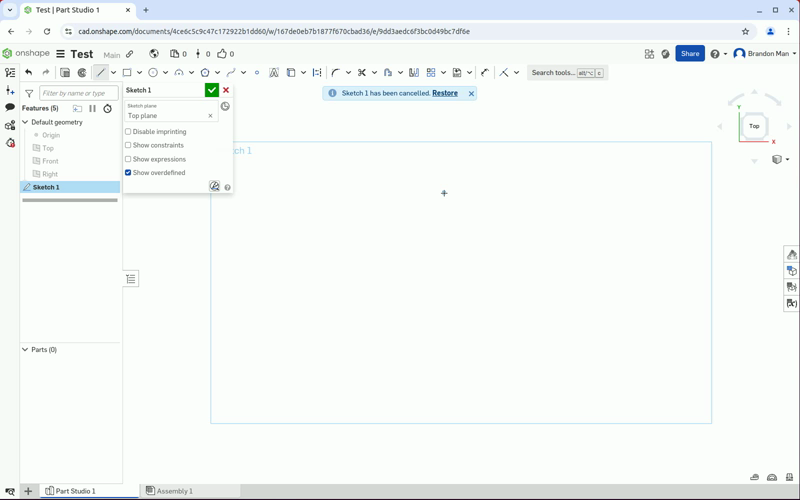
mouse_move(474, 192)
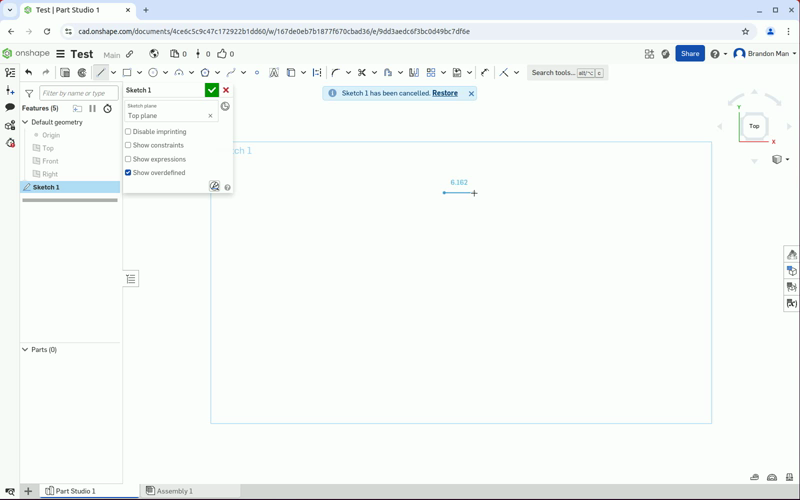
mouse_move(450, 192)
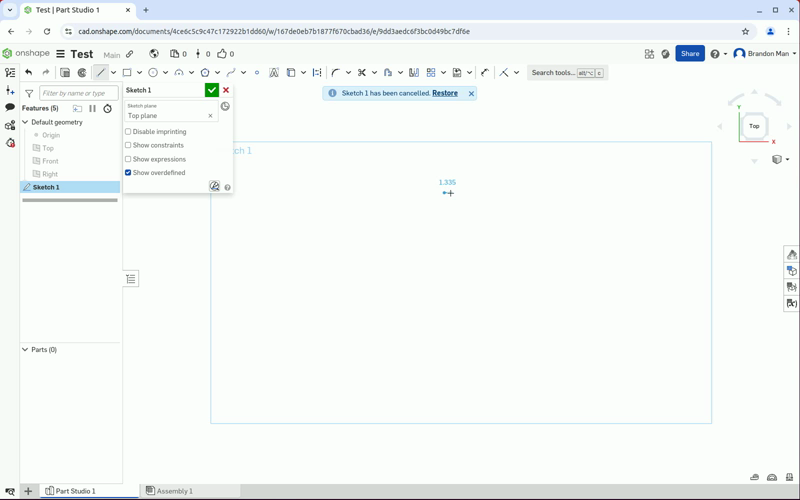
scroll(6)
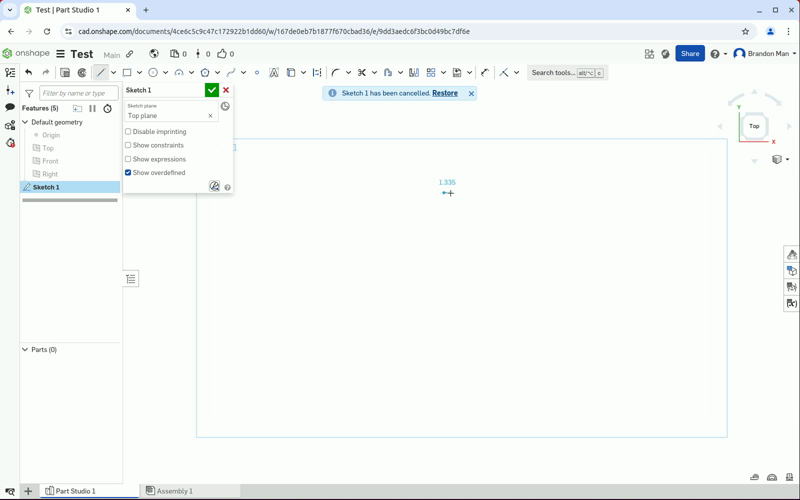
scroll(6)
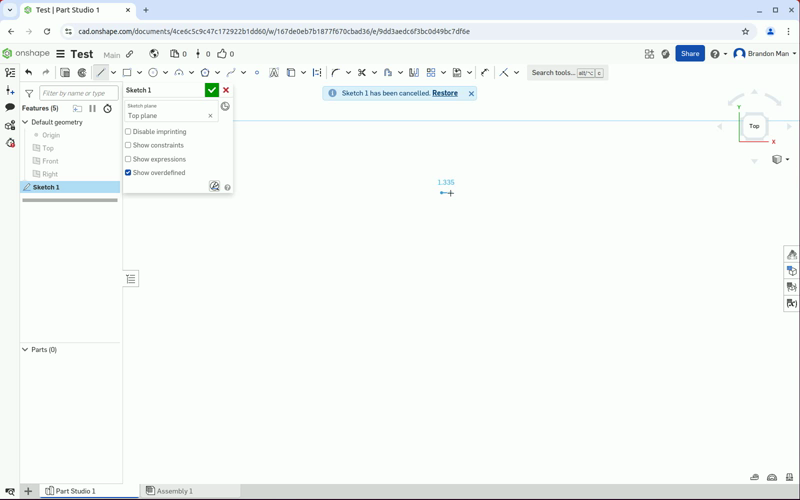
scroll(6)
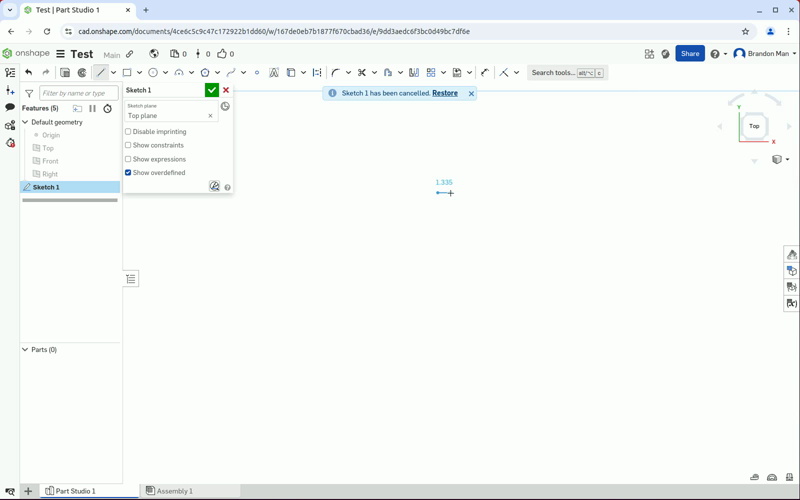
scroll(6)
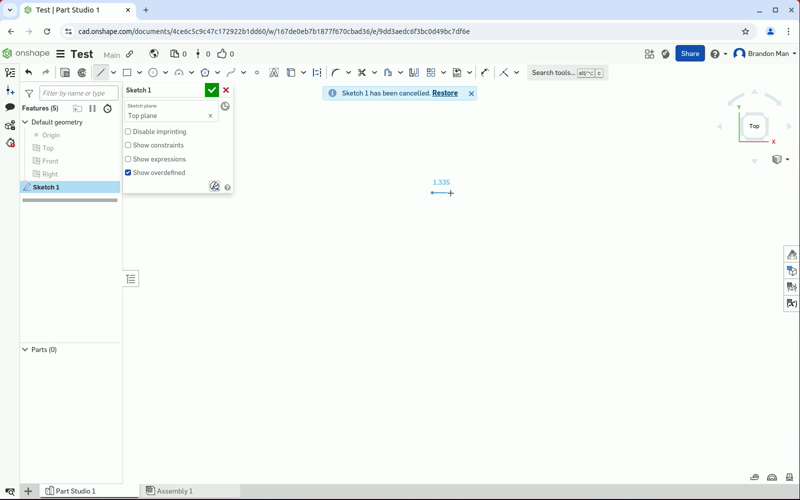
scroll(6)
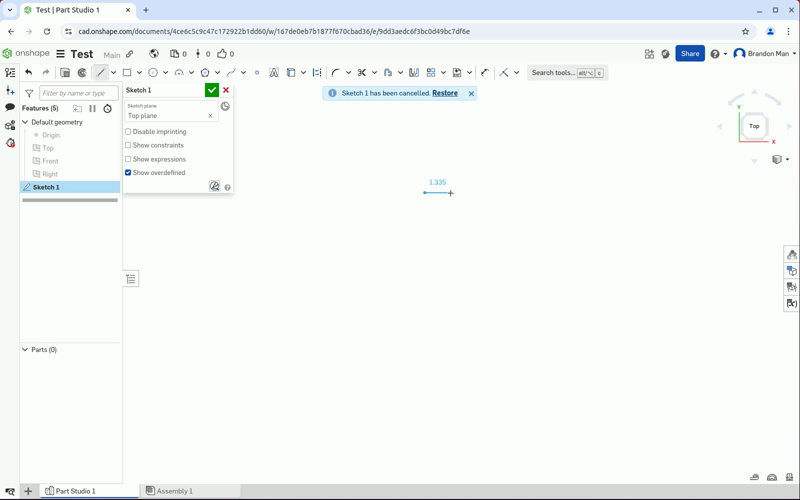
scroll(6)
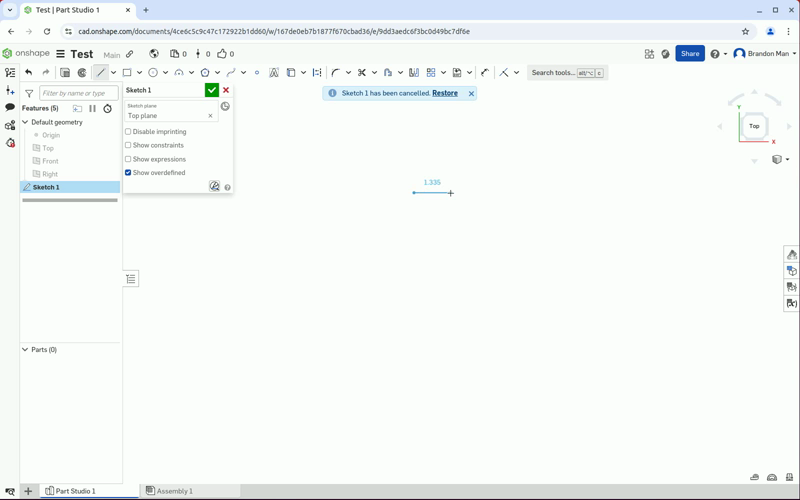
scroll(6)
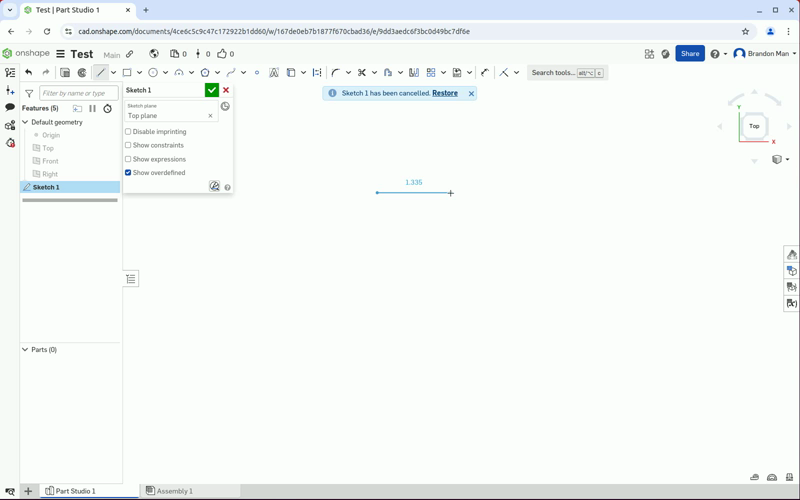
click(450, 192)
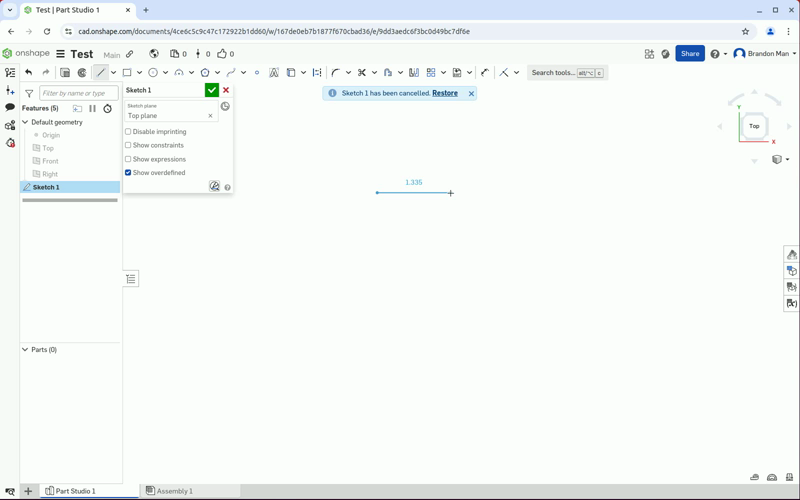
scroll(-6)
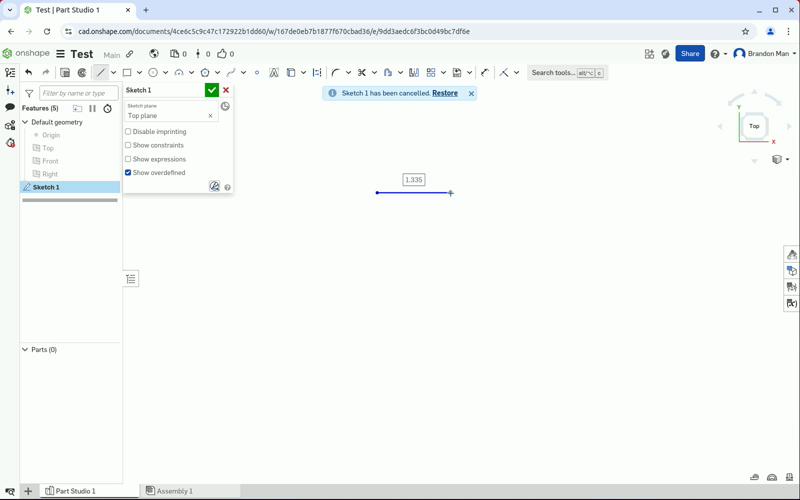
scroll(-6)
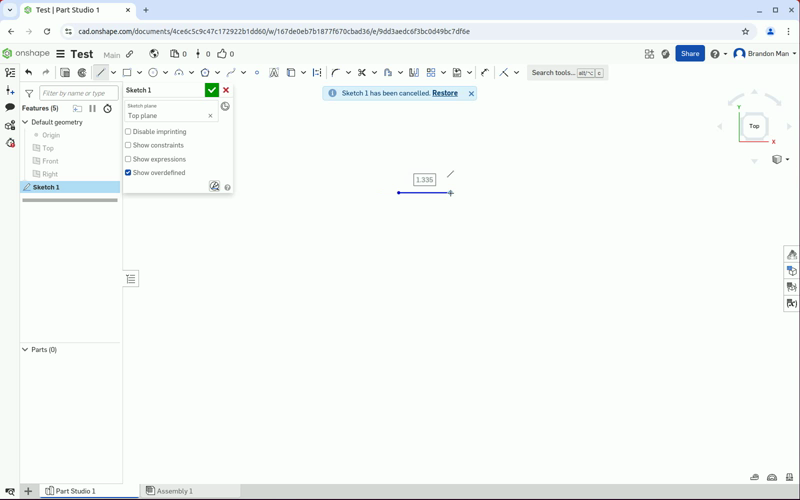
scroll(-6)
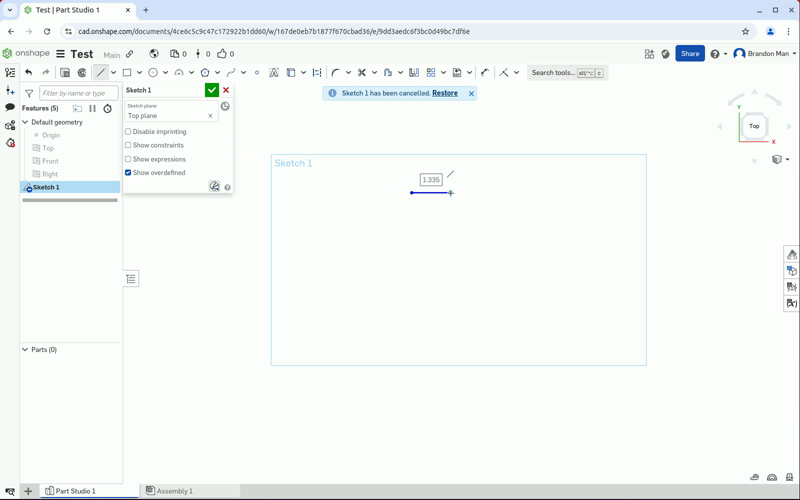
scroll(-6)
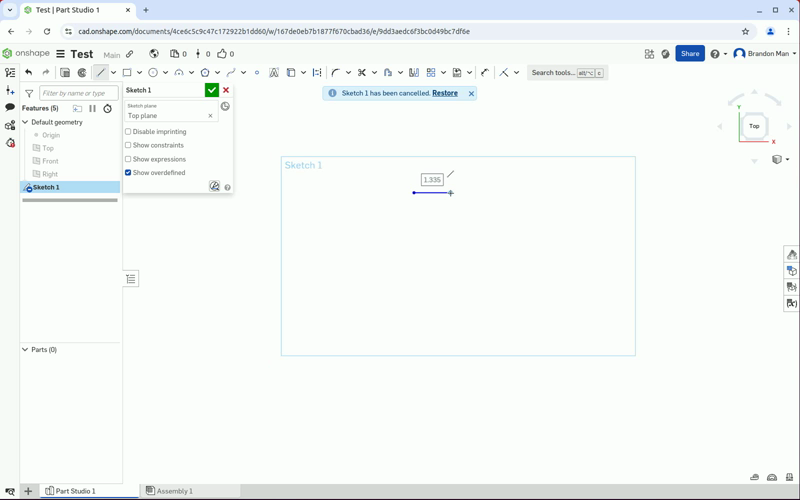
scroll(-6)
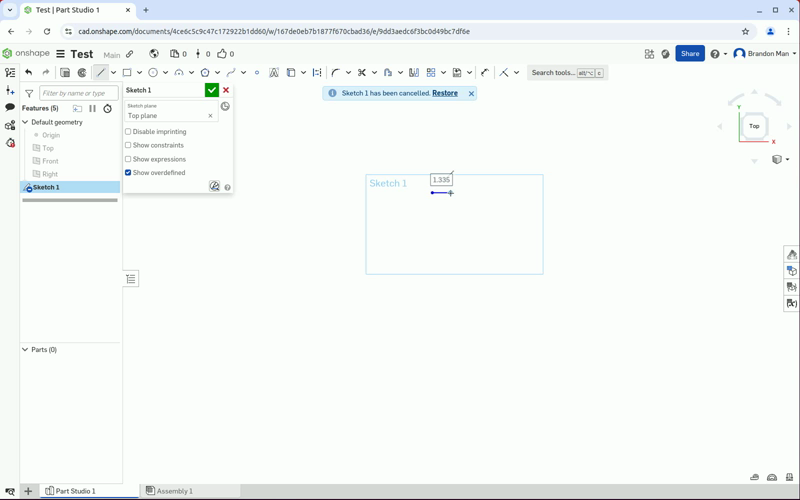
scroll(-6)
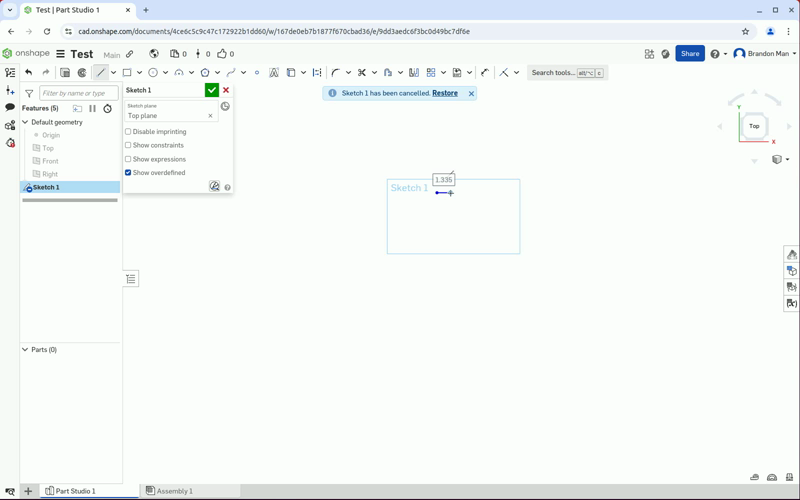
scroll(-6)
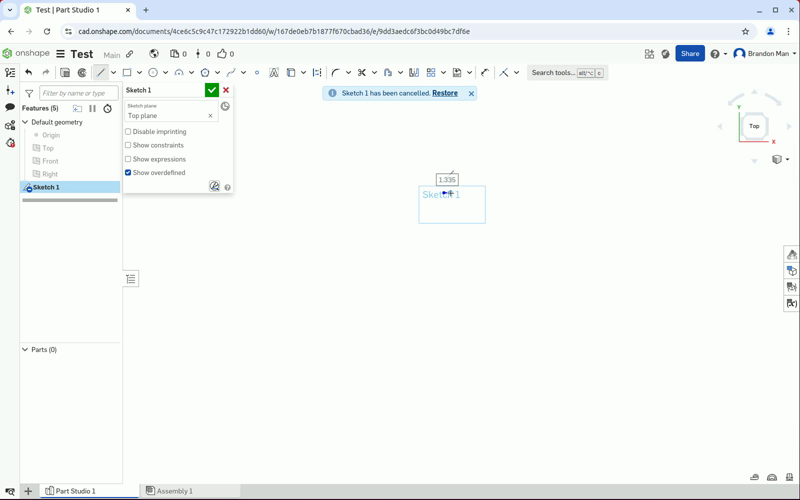
key_up(shift)
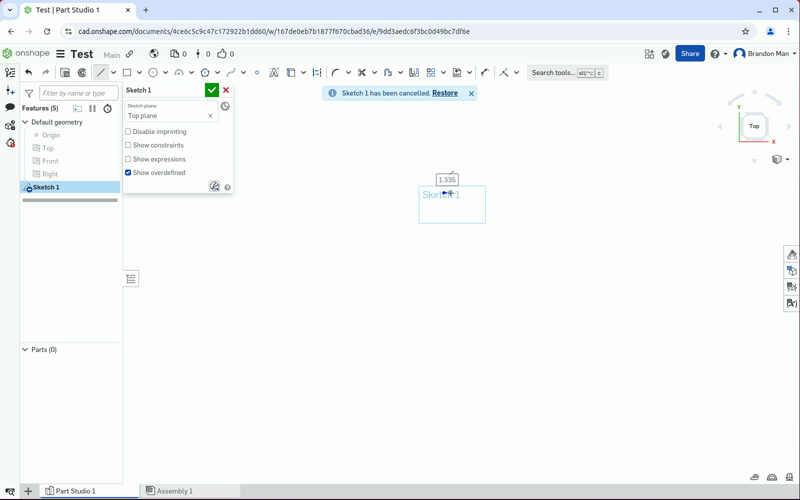
key_down(shift)
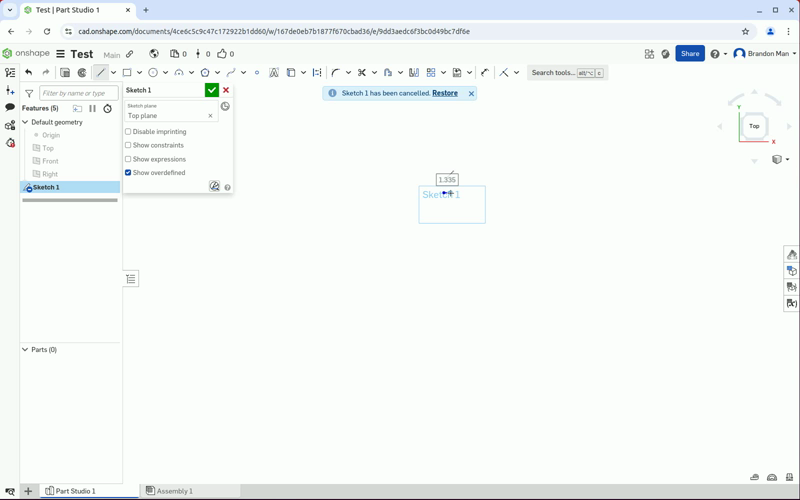
mouse_move(450, 293)
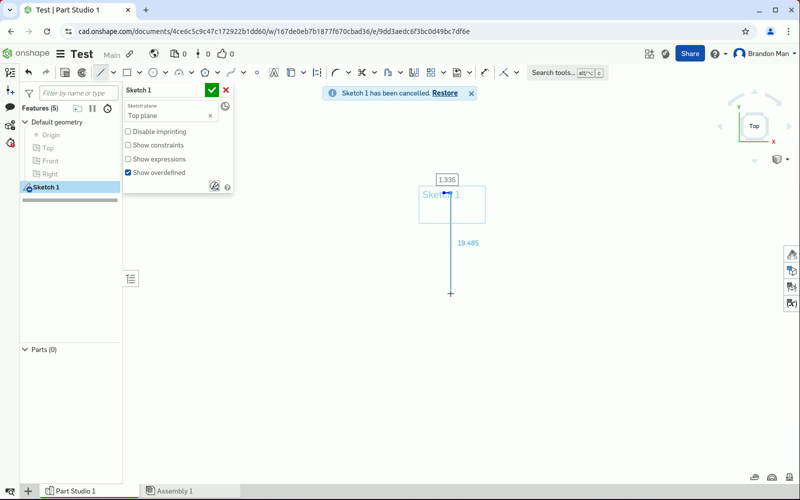
click(450, 293)
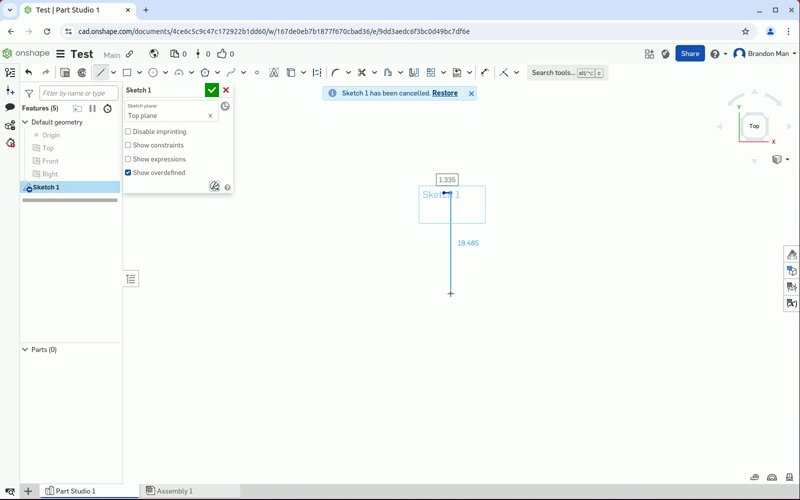
key_up(shift)
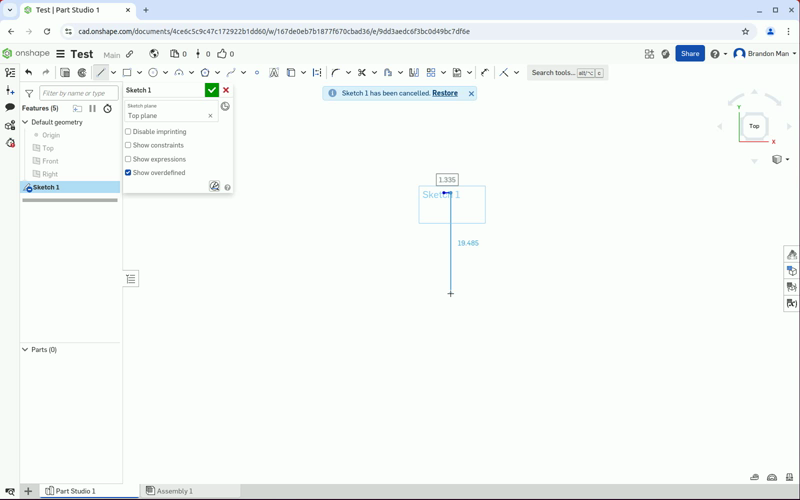
key_down(shift)
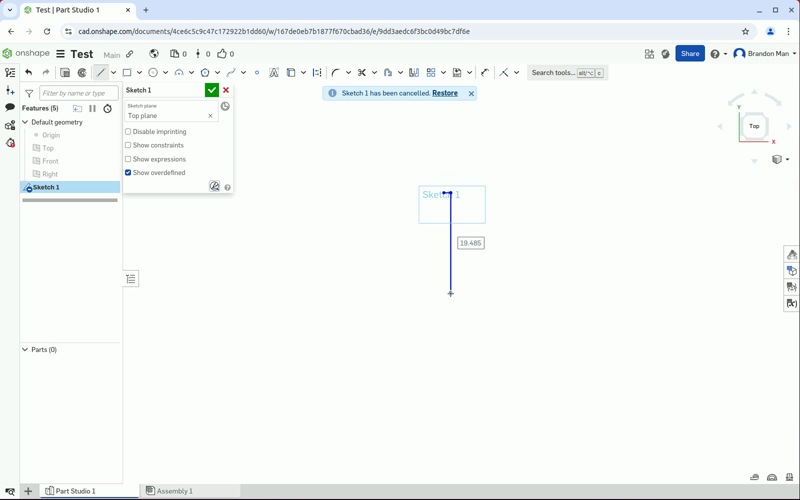
mouse_move(551, 293)
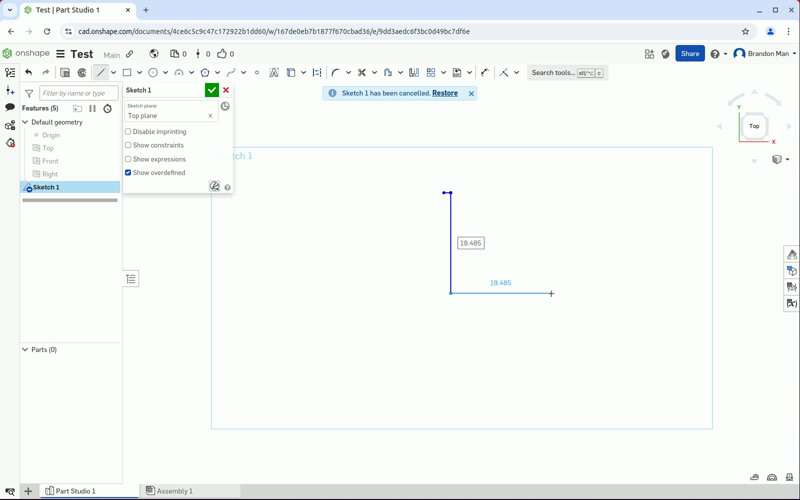
click(551, 293)
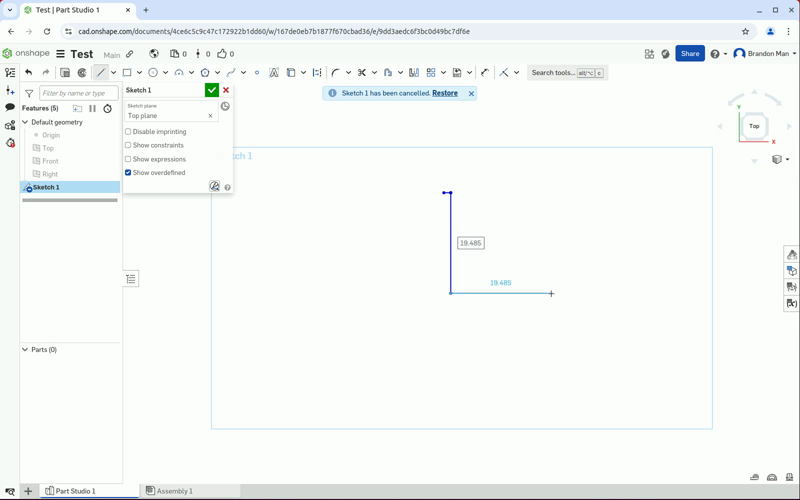
key_up(shift)
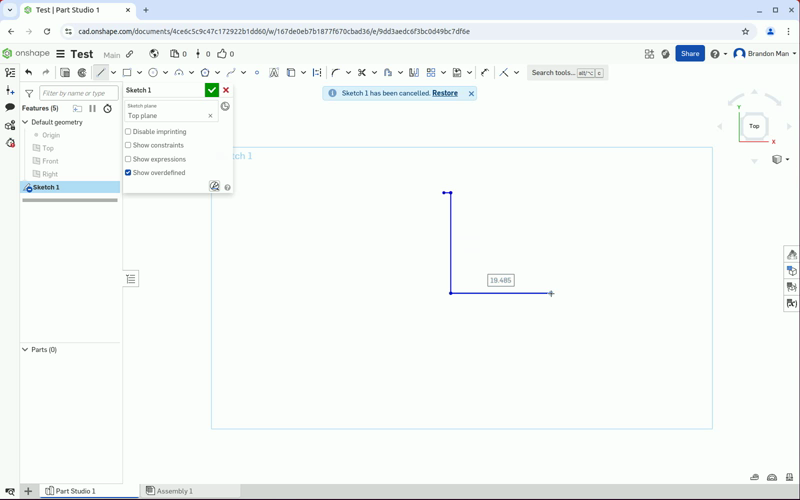
key_down(shift)
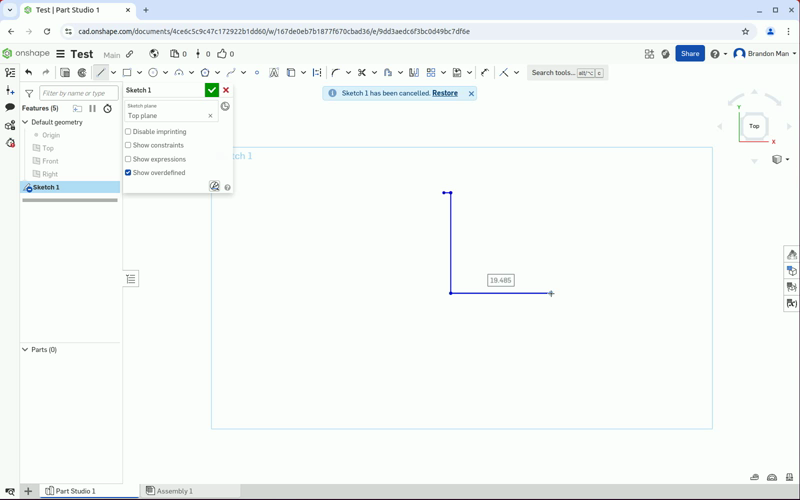
mouse_move(581, 293)
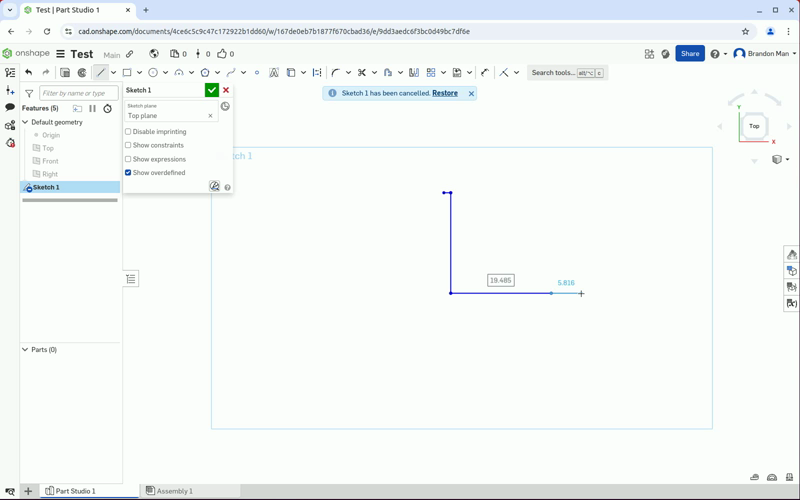
mouse_move(551, 299)
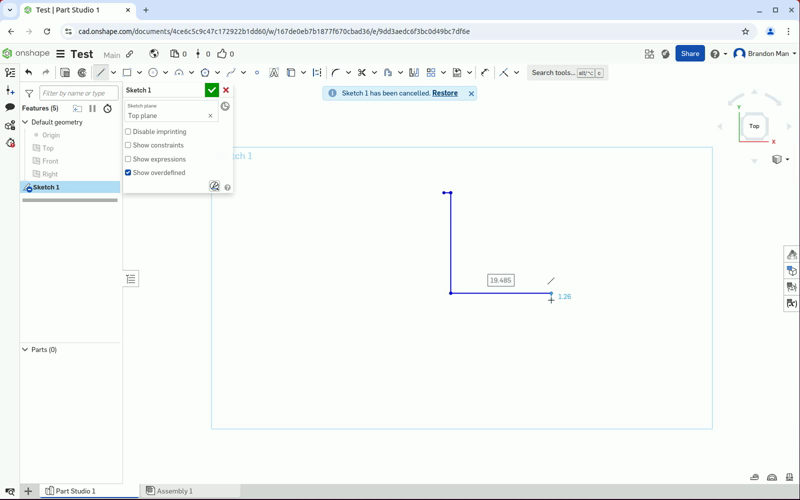
scroll(6)
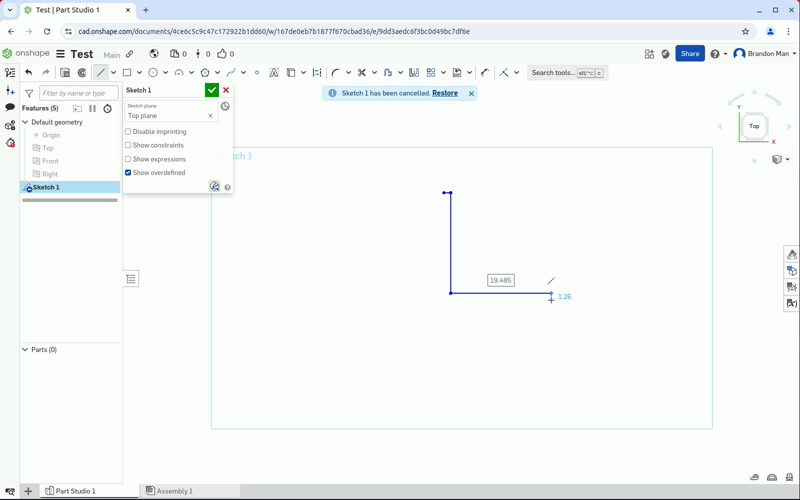
scroll(6)
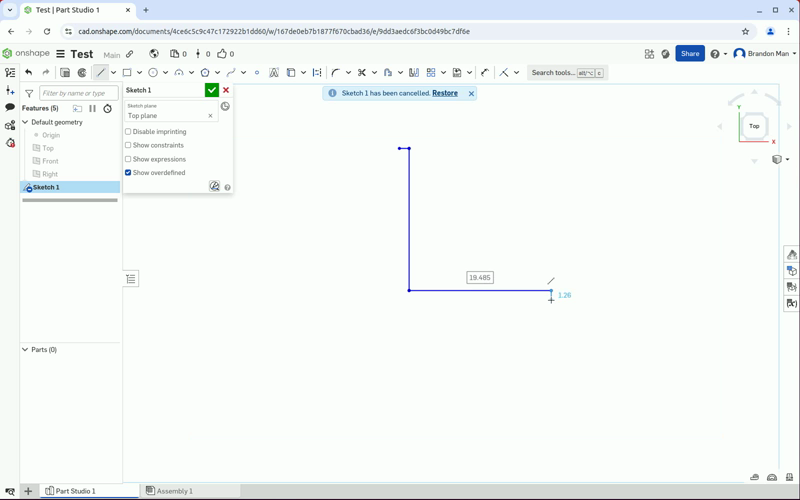
scroll(6)
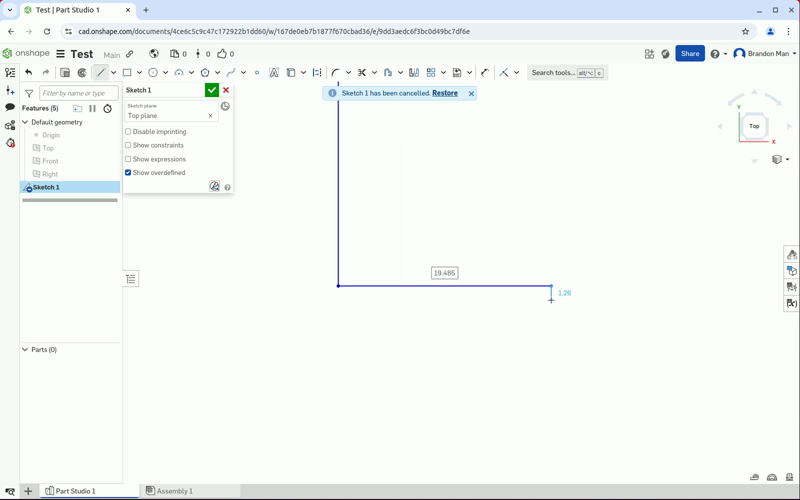
scroll(6)
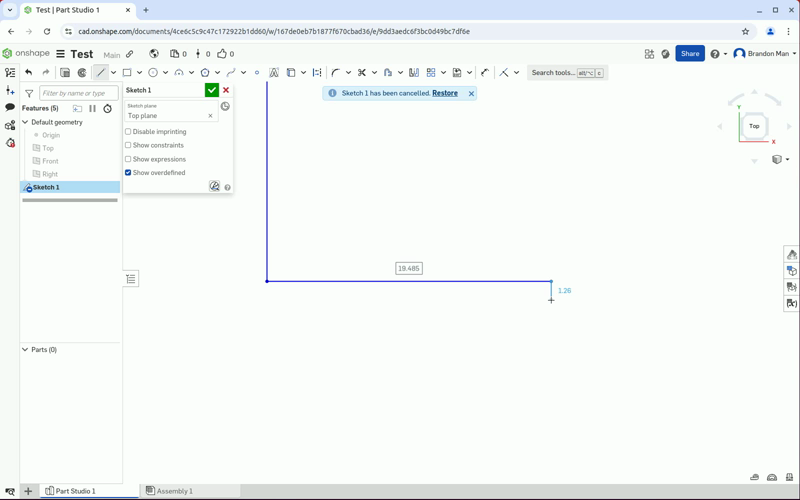
scroll(6)
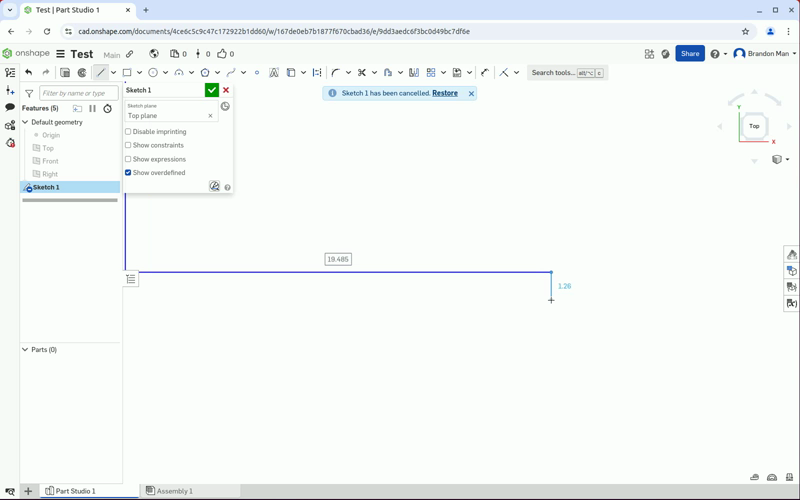
scroll(6)
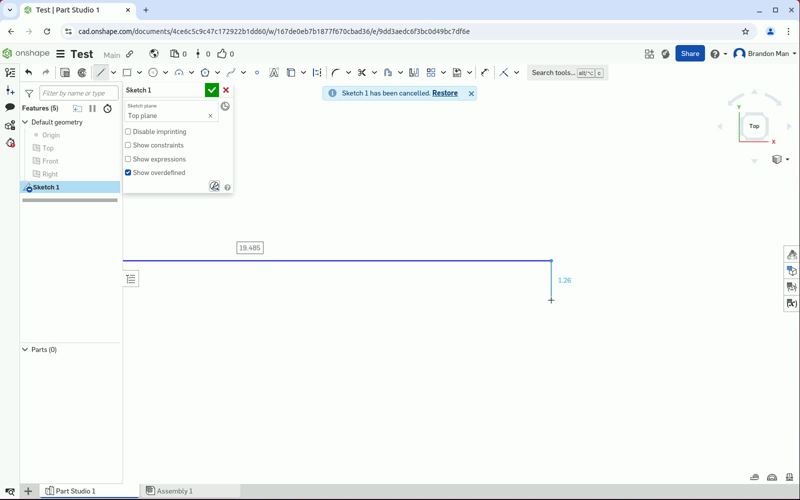
scroll(6)
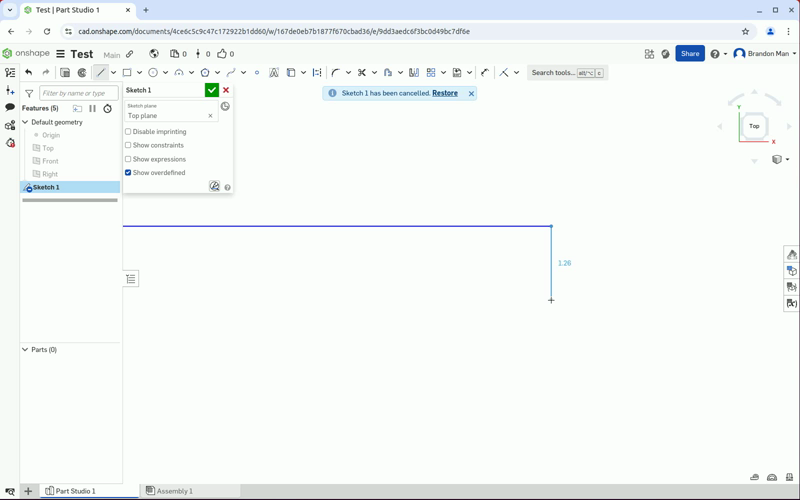
click(551, 299)
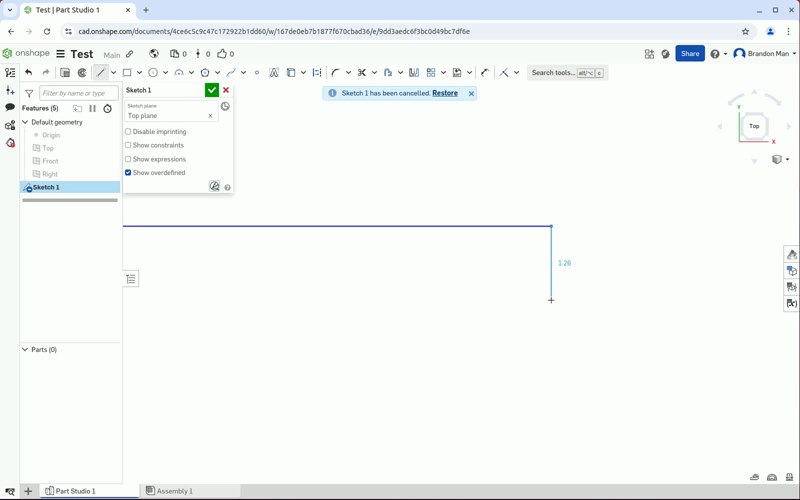
scroll(-6)
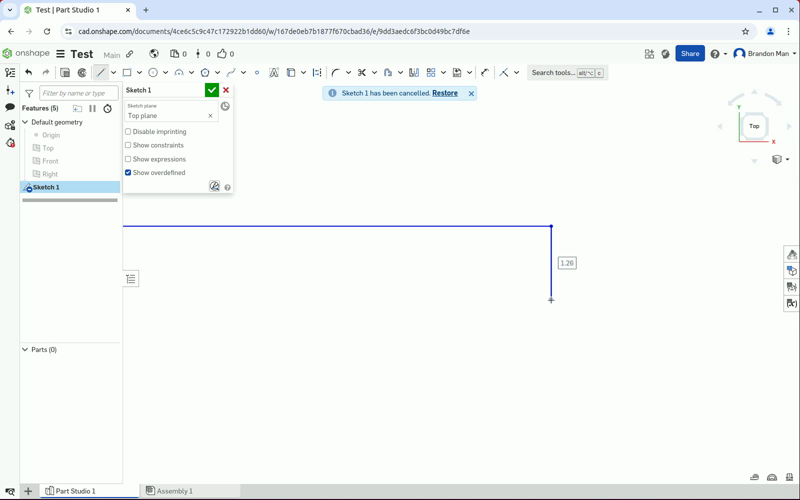
scroll(-6)
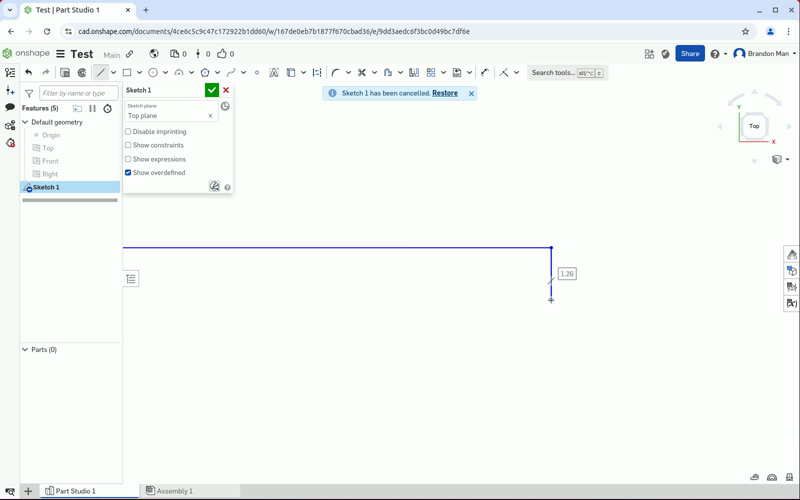
scroll(-6)
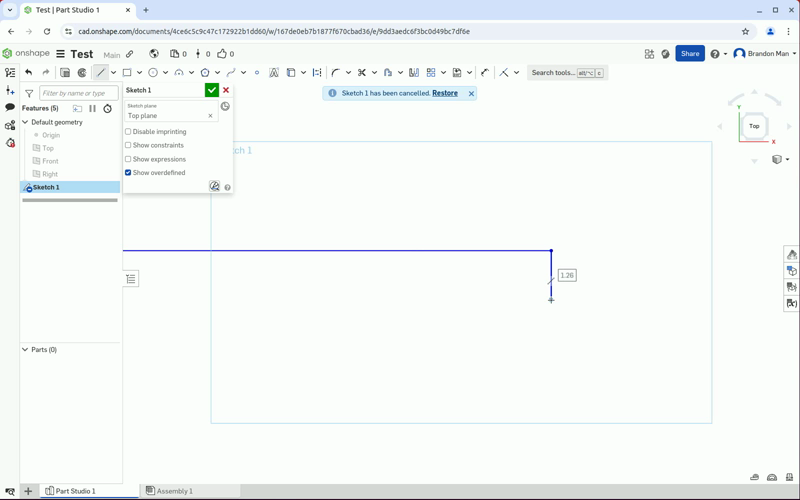
scroll(-6)
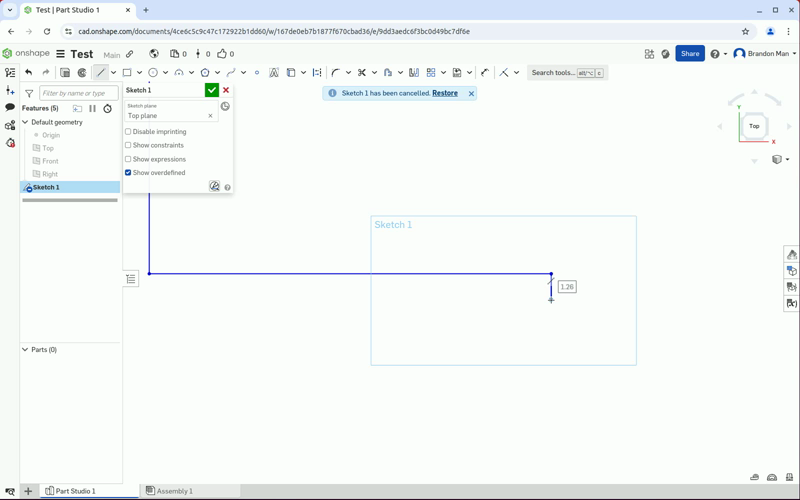
scroll(-6)
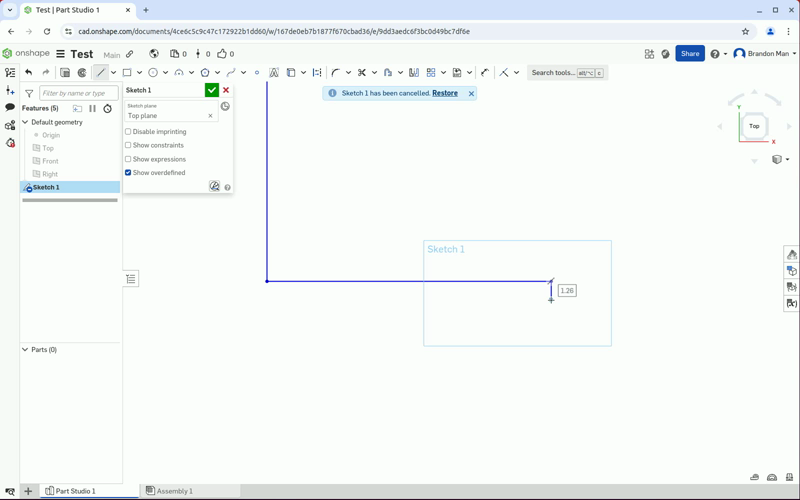
scroll(-6)
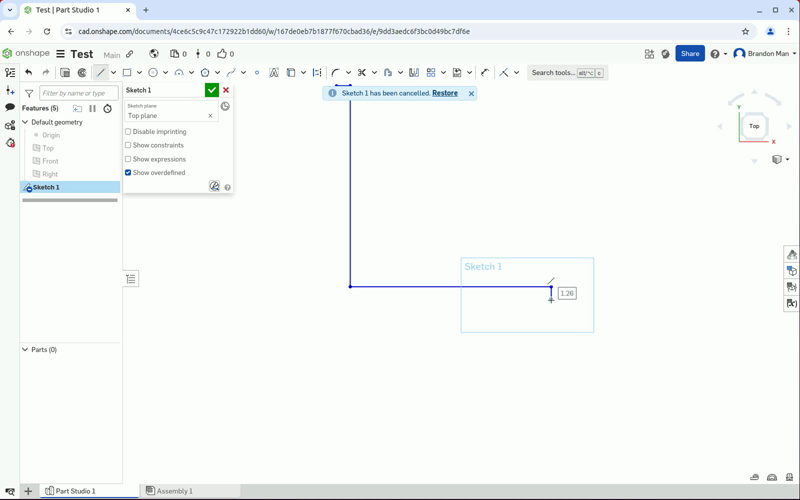
scroll(-6)
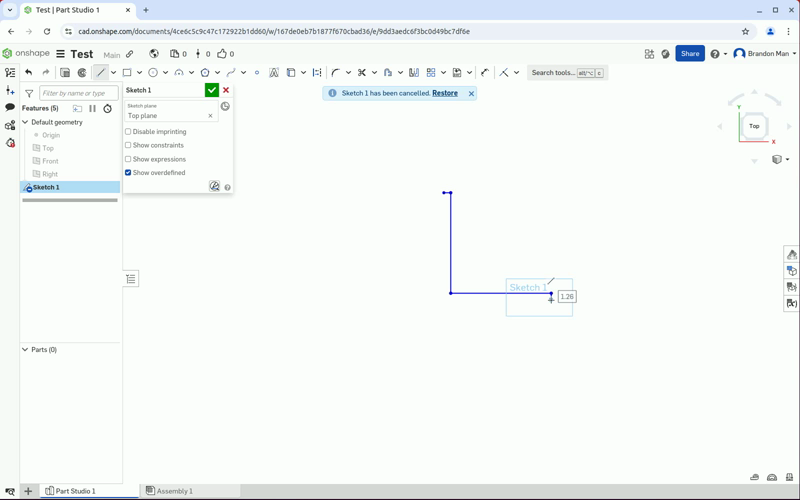
key_up(shift)
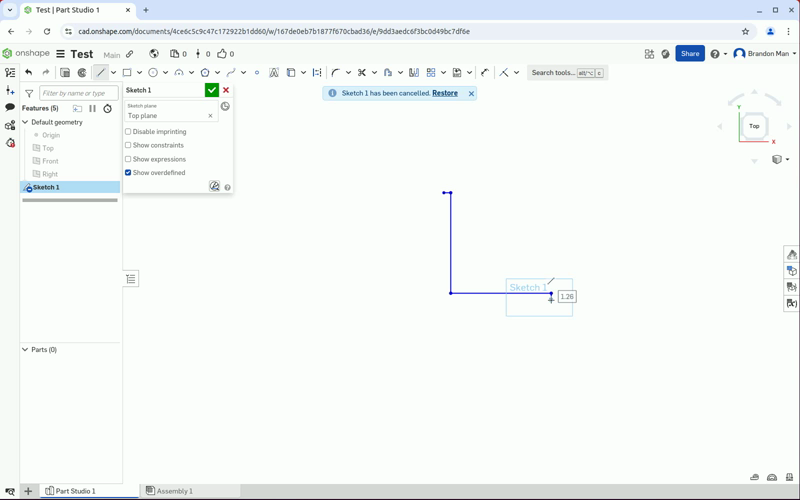
key_down(shift)
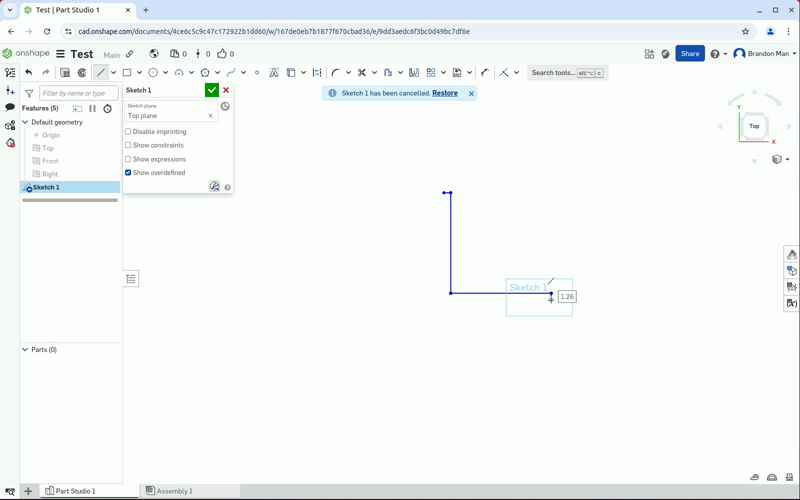
mouse_move(581, 299)
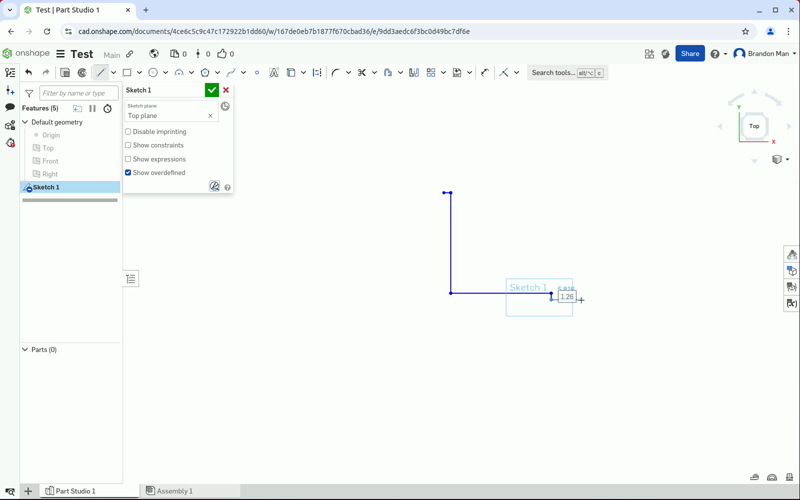
mouse_move(562, 299)
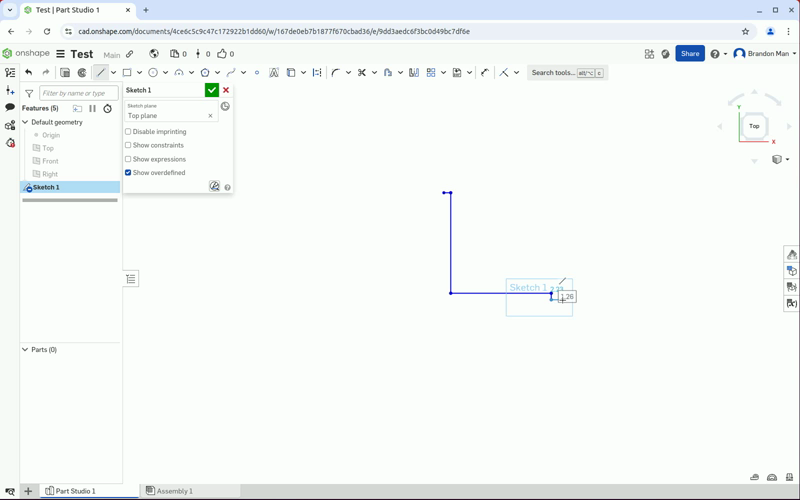
click(562, 299)
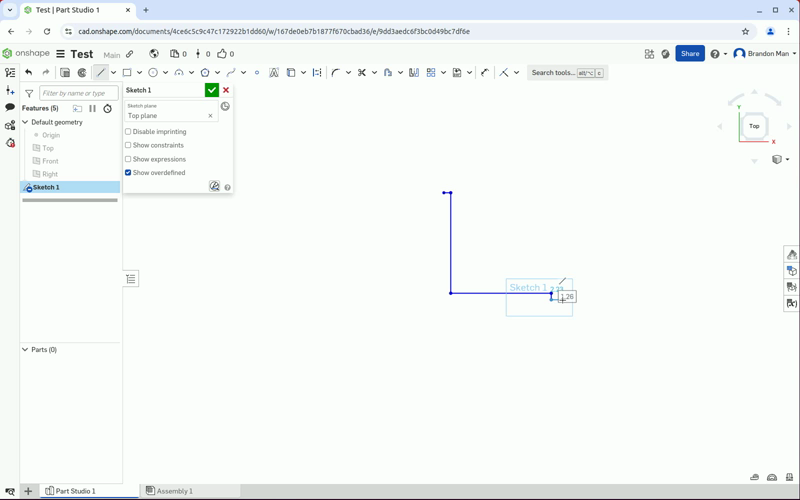
key_up(shift)
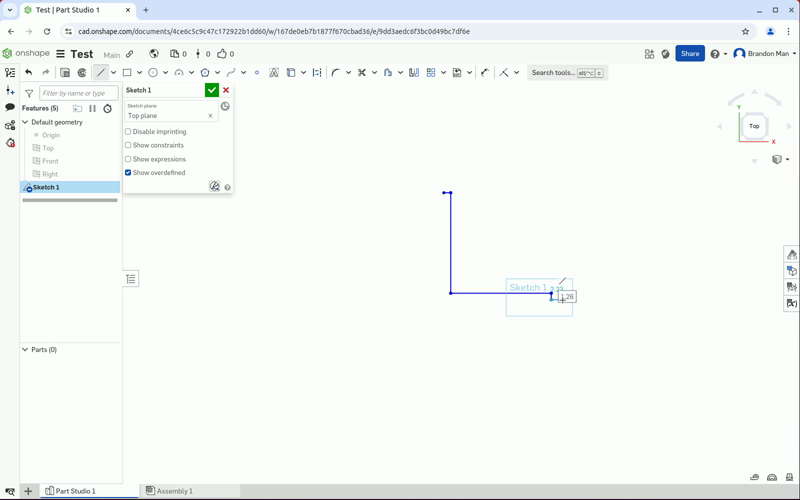
key_down(shift)
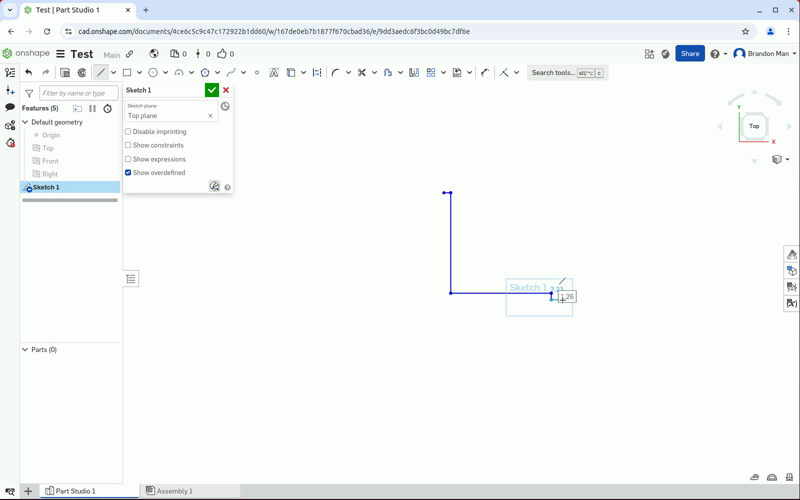
mouse_move(589, 299)
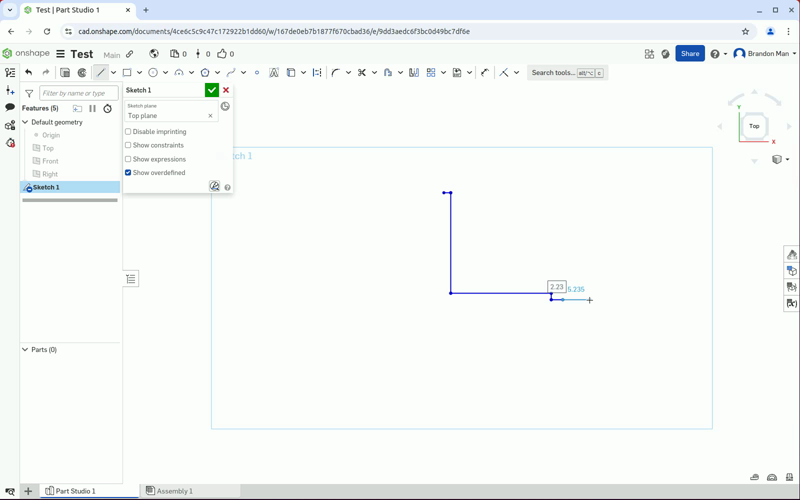
mouse_move(562, 277)
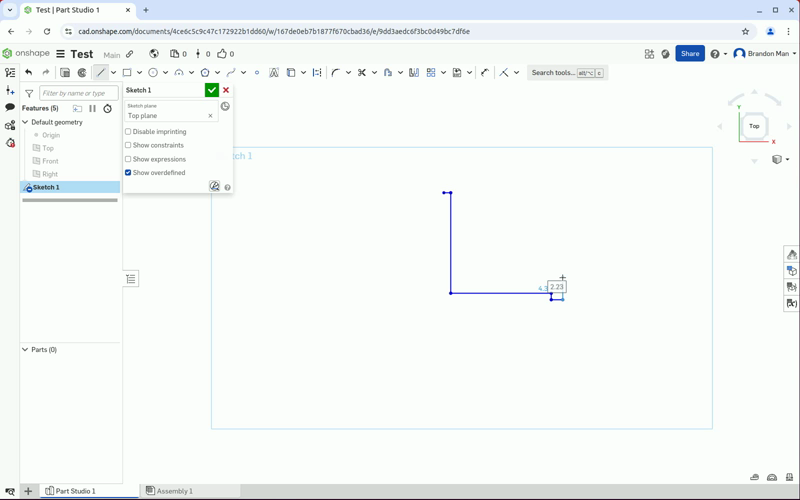
click(562, 277)
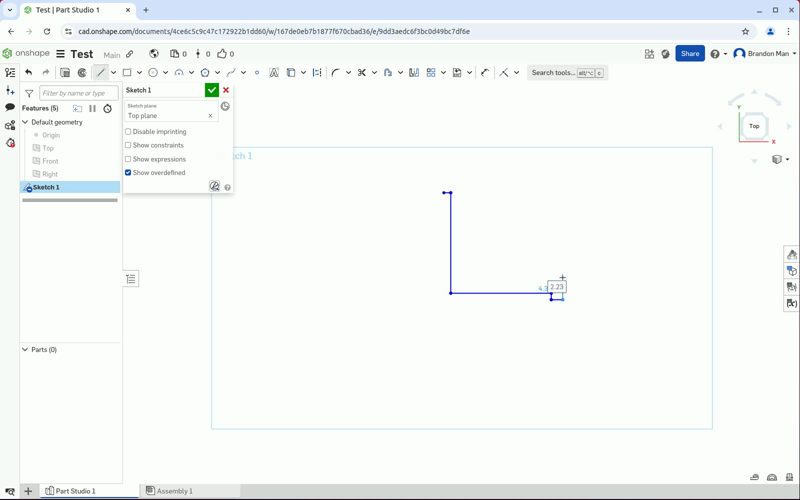
key_up(shift)
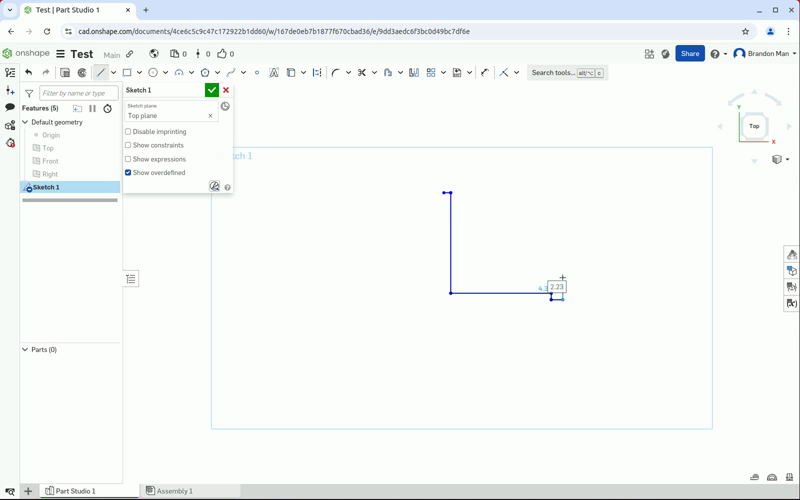
key_down(shift)
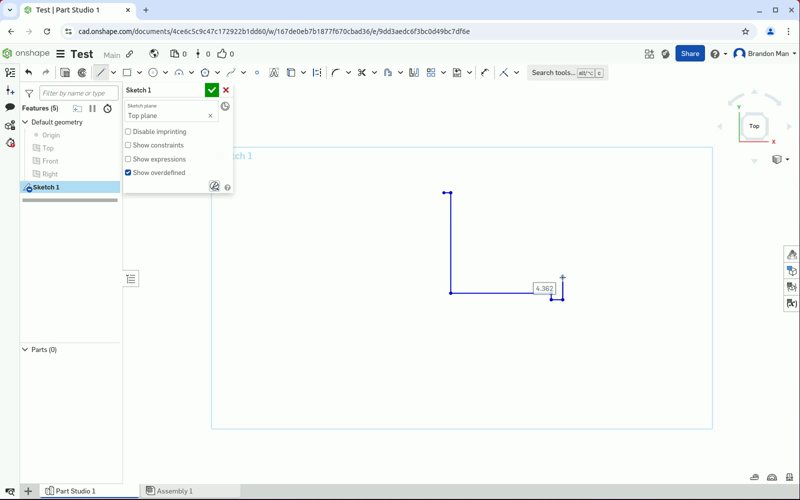
mouse_move(589, 277)
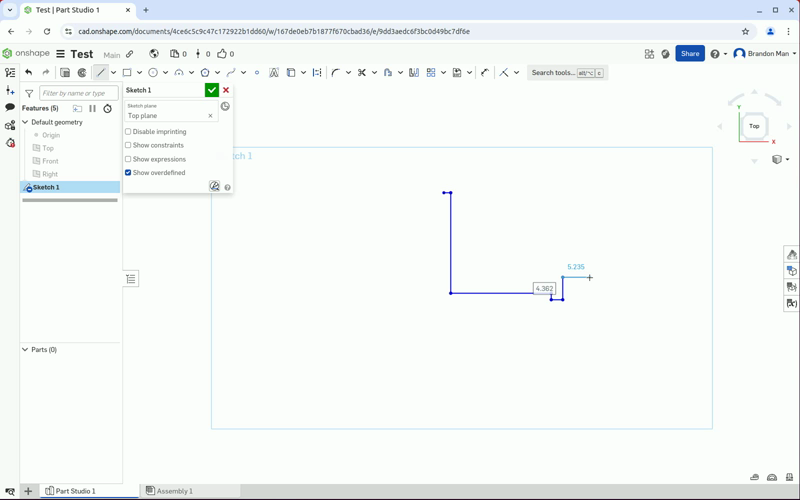
mouse_move(551, 277)
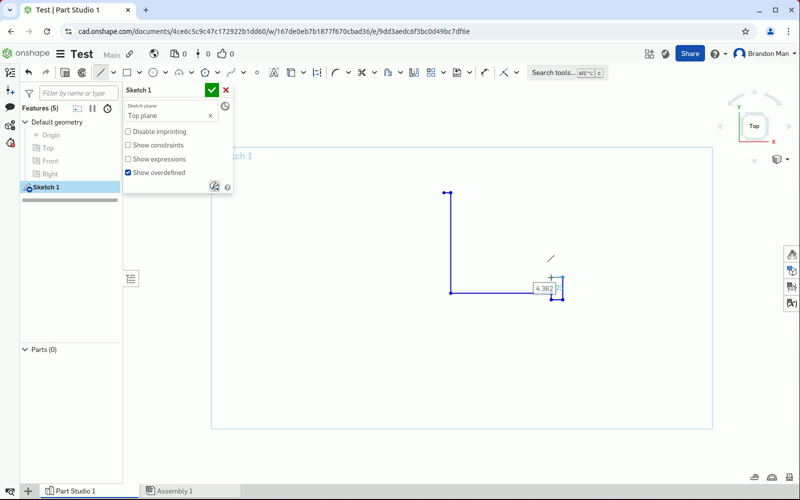
click(551, 277)
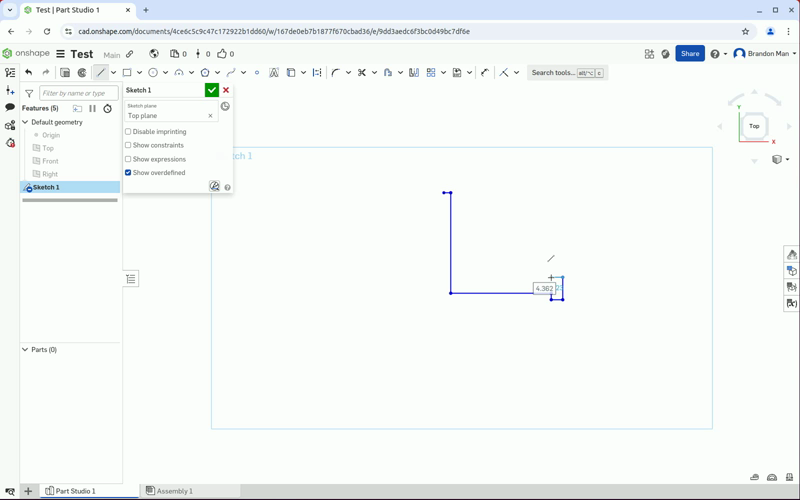
key_up(shift)
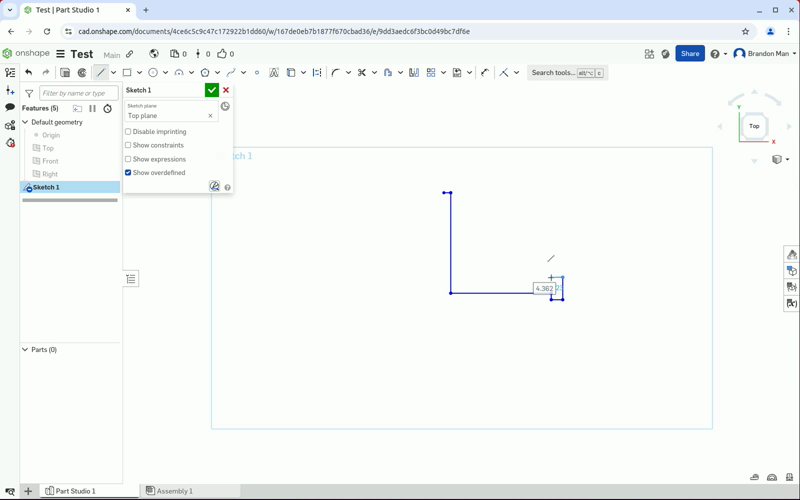
key_down(shift)
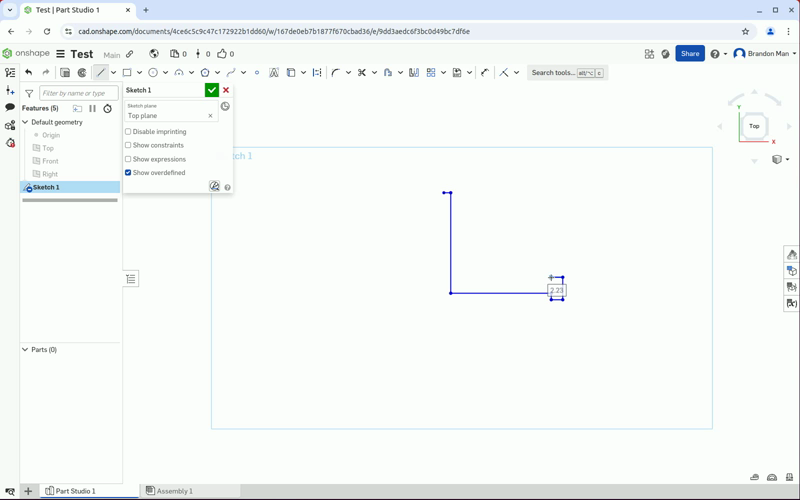
mouse_move(581, 277)
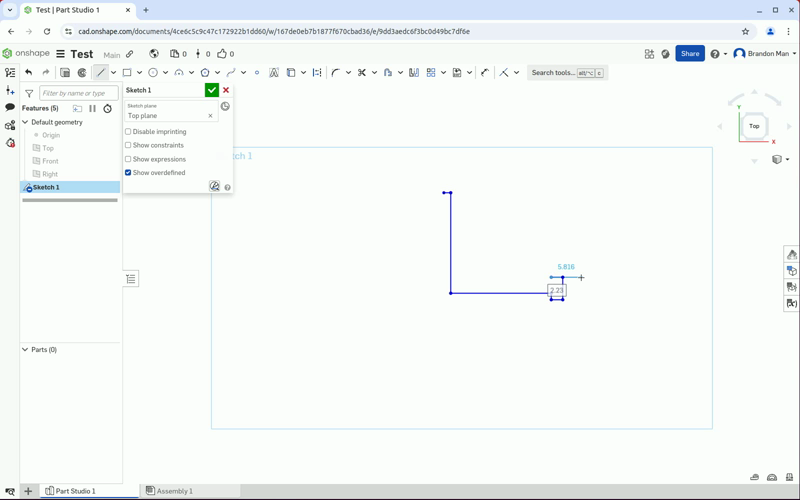
mouse_move(551, 282)
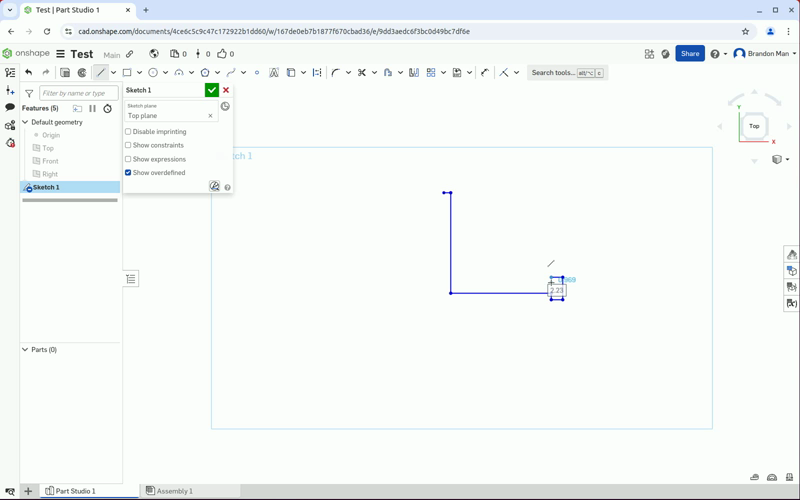
scroll(6)
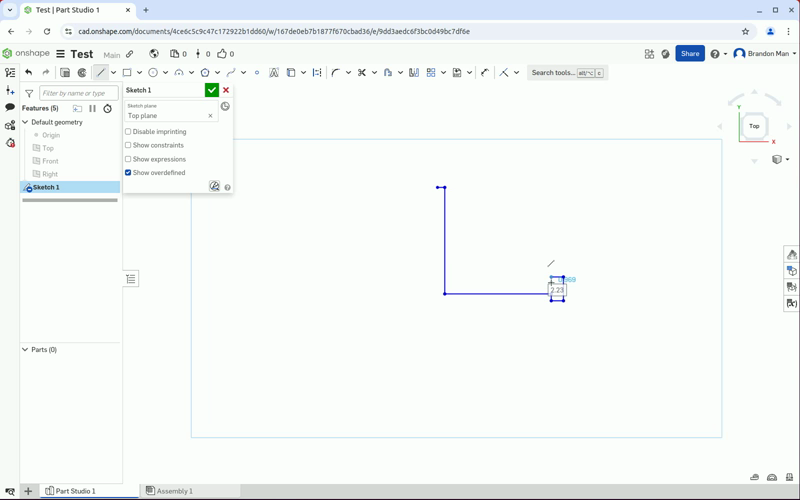
scroll(6)
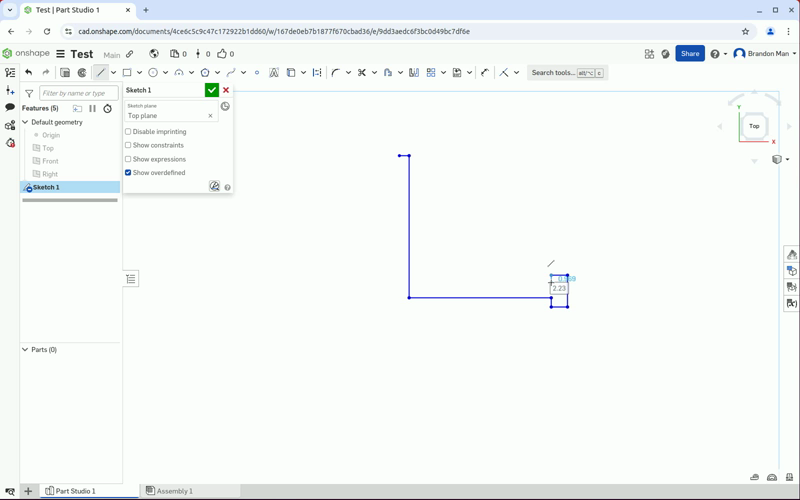
scroll(6)
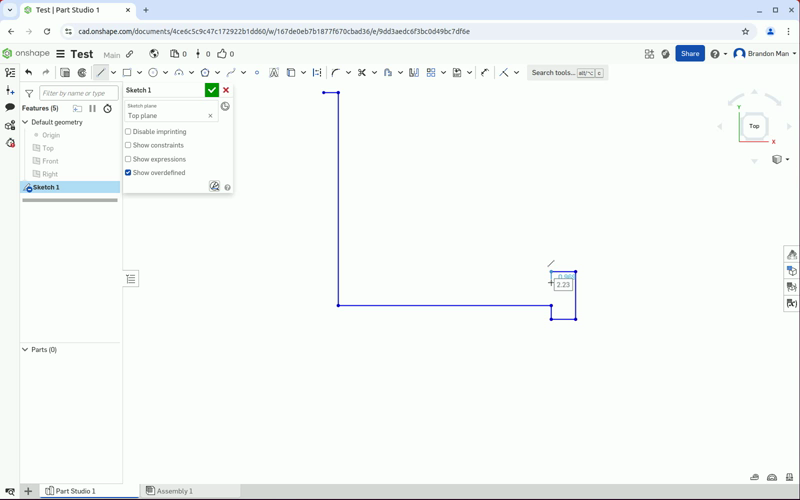
scroll(6)
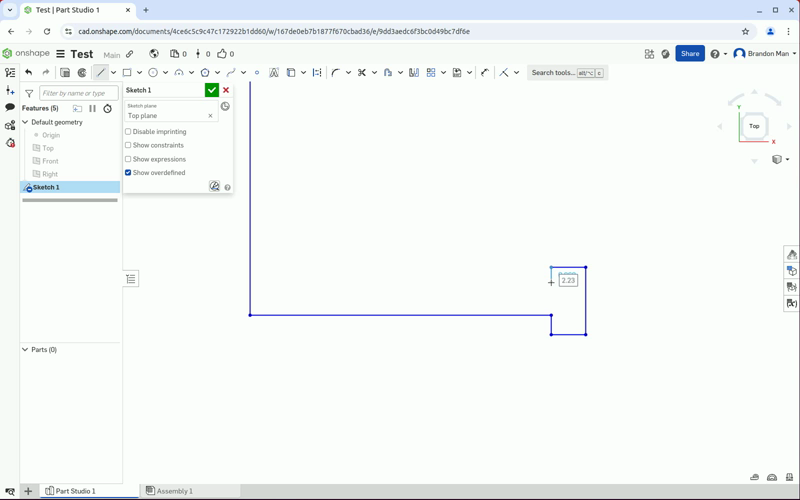
scroll(6)
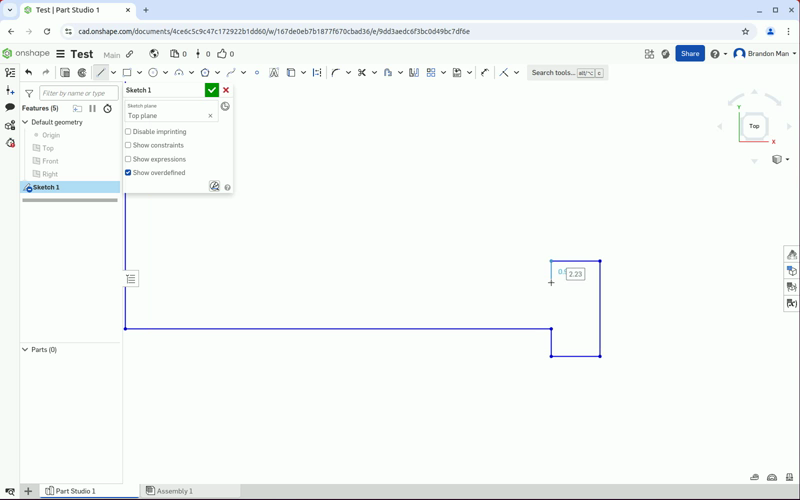
scroll(6)
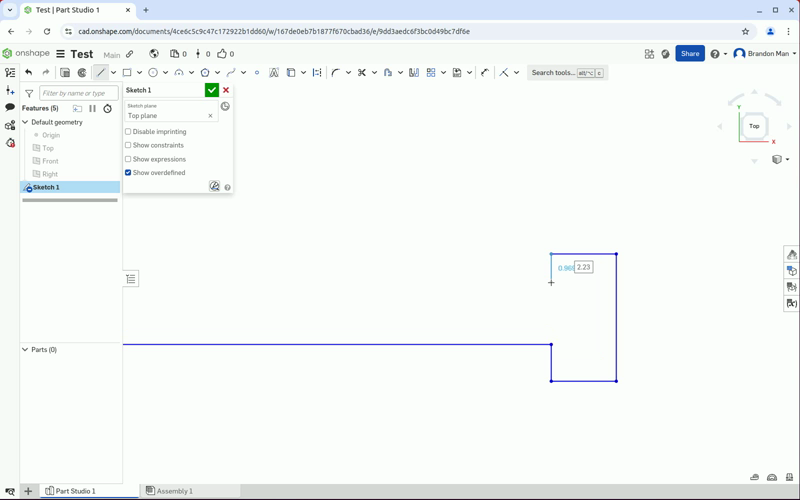
scroll(6)
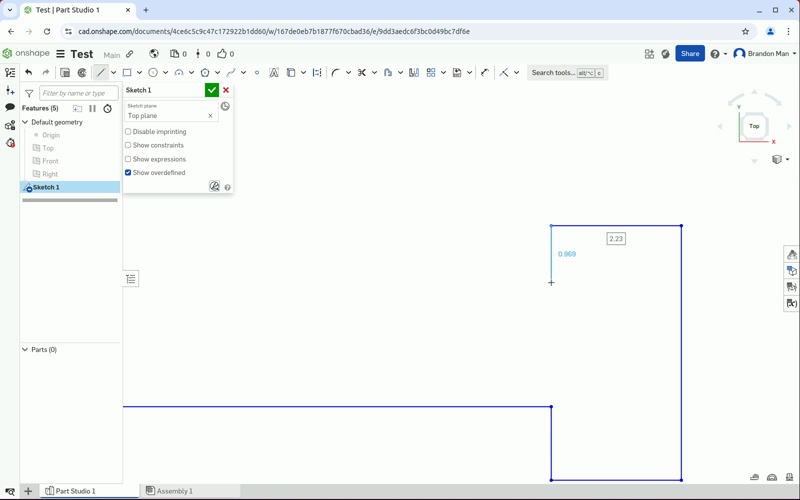
click(551, 282)
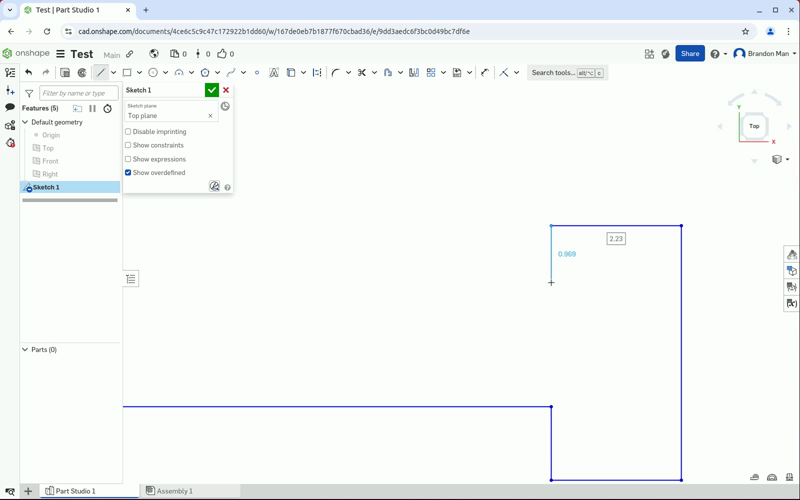
scroll(-6)
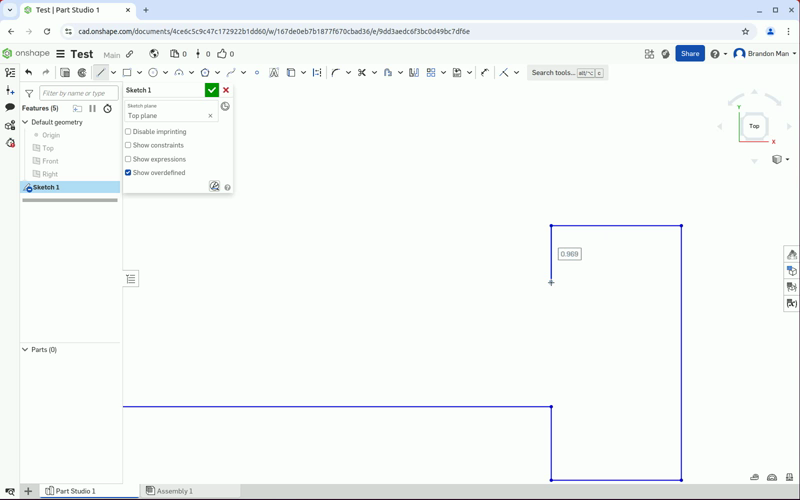
scroll(-6)
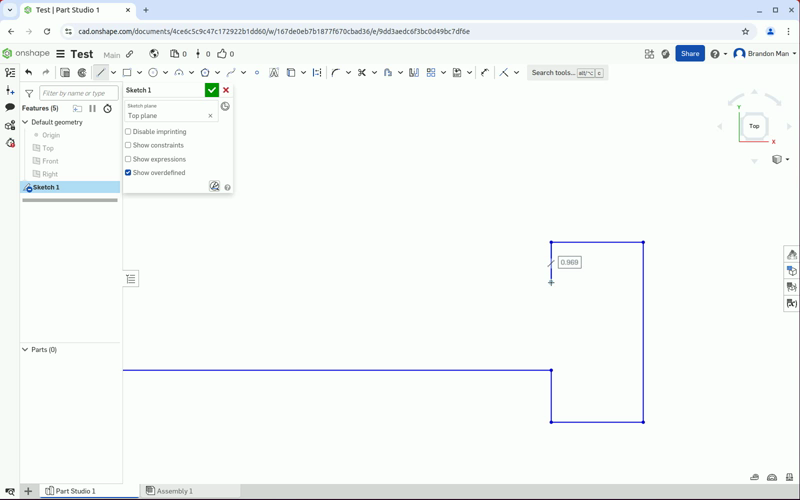
scroll(-6)
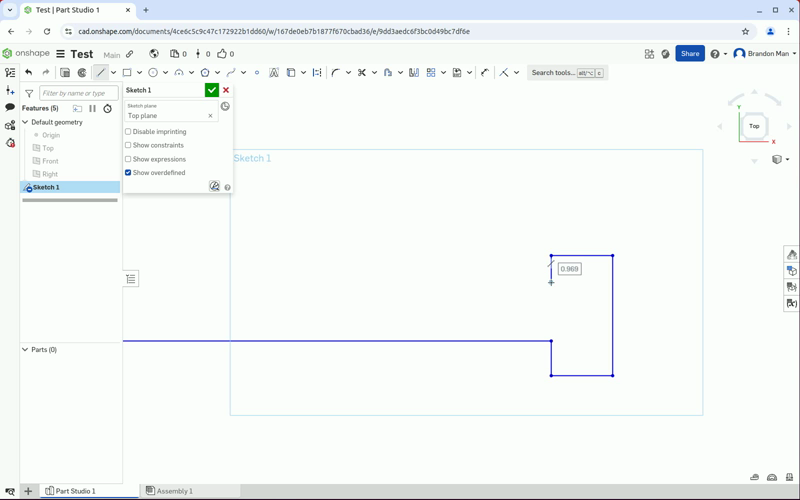
scroll(-6)
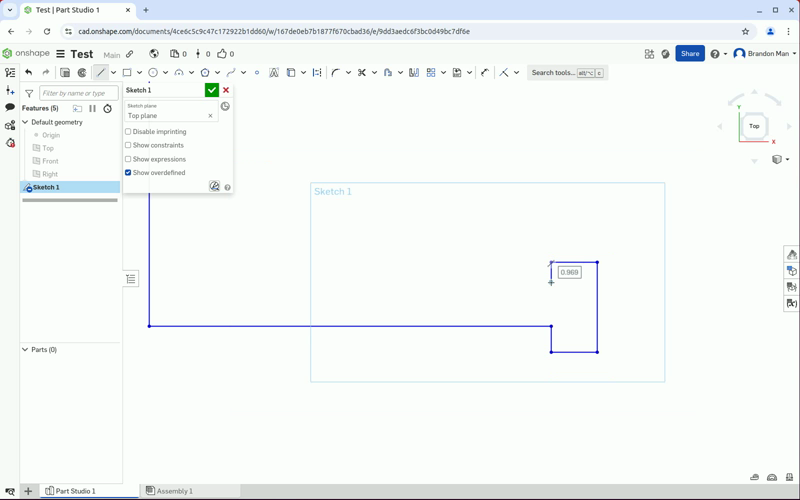
scroll(-6)
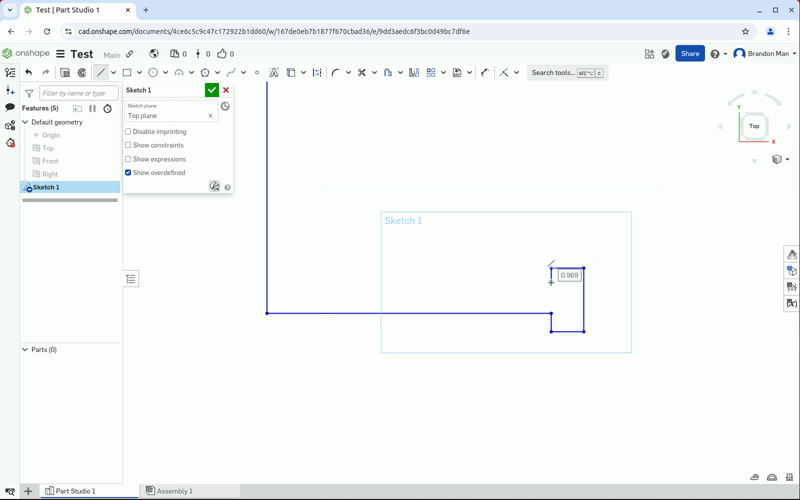
scroll(-6)
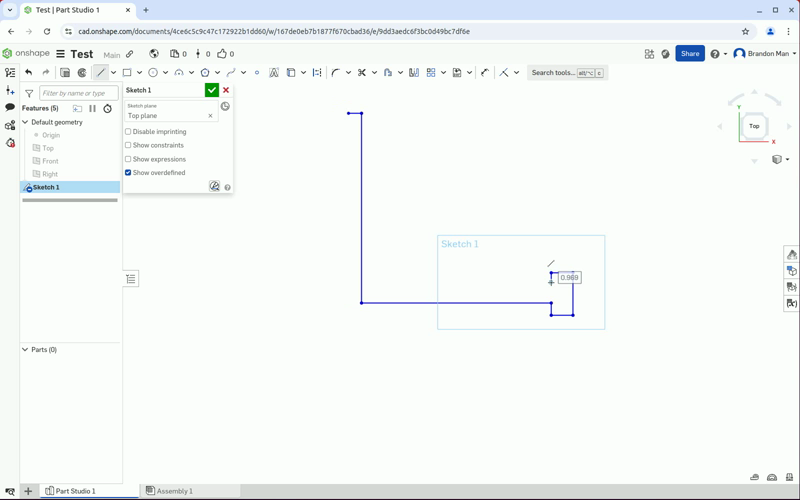
scroll(-6)
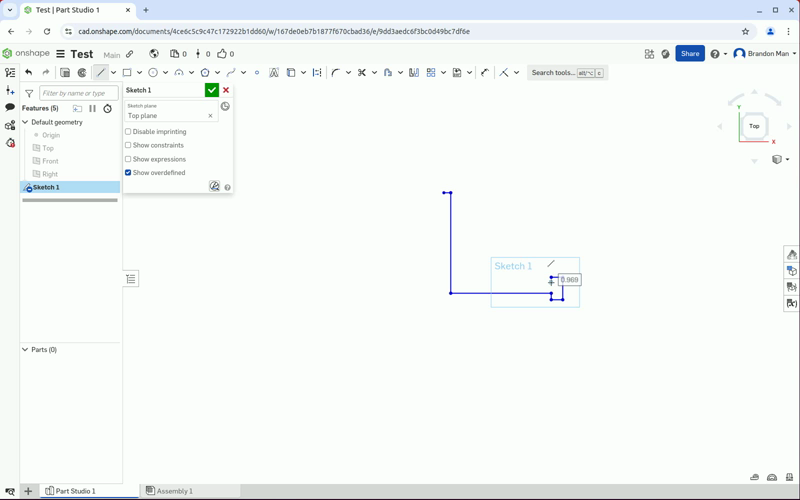
key_up(shift)
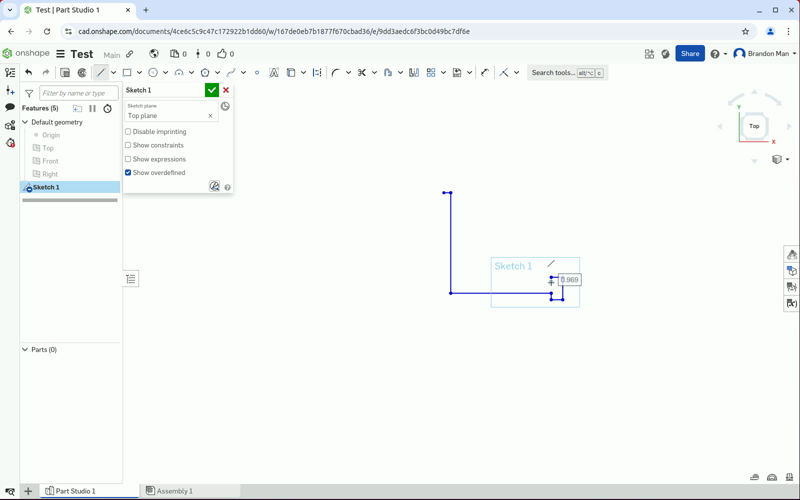
key_down(shift)
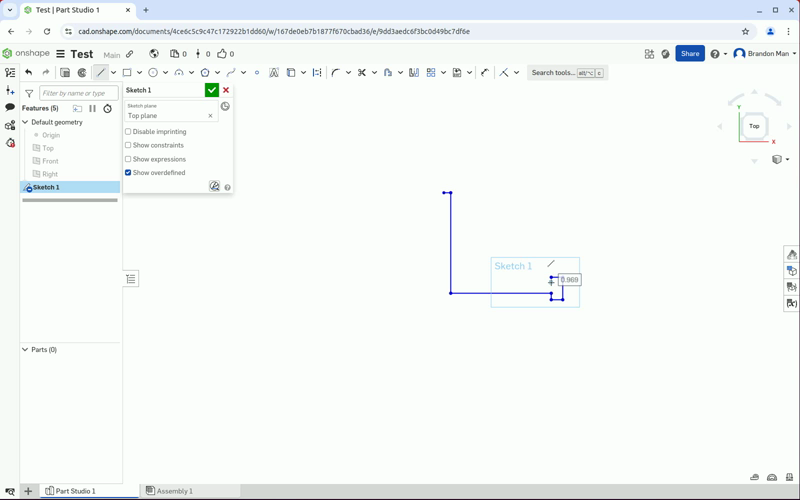
mouse_move(461, 282)
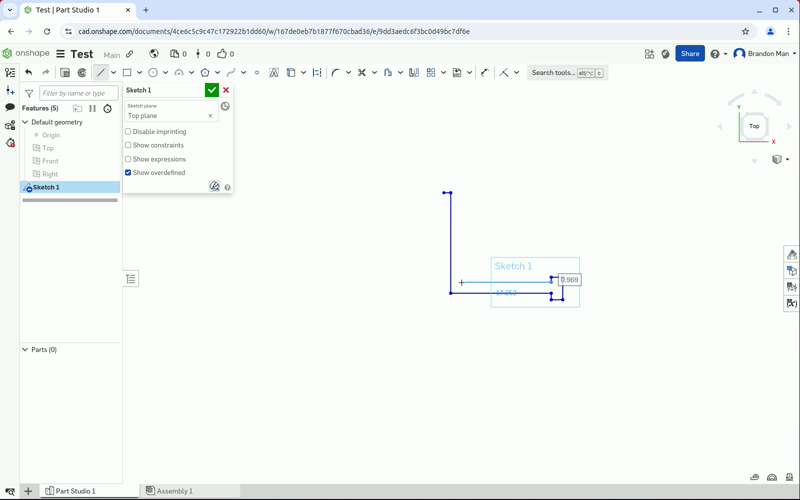
click(461, 282)
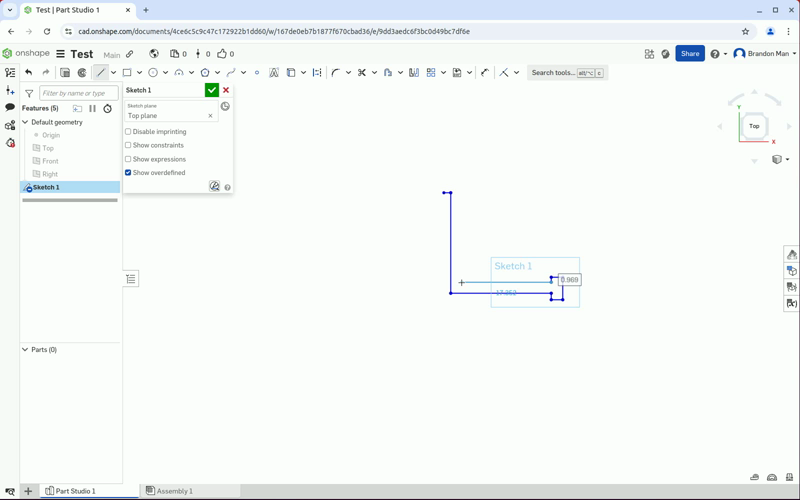
key_up(shift)
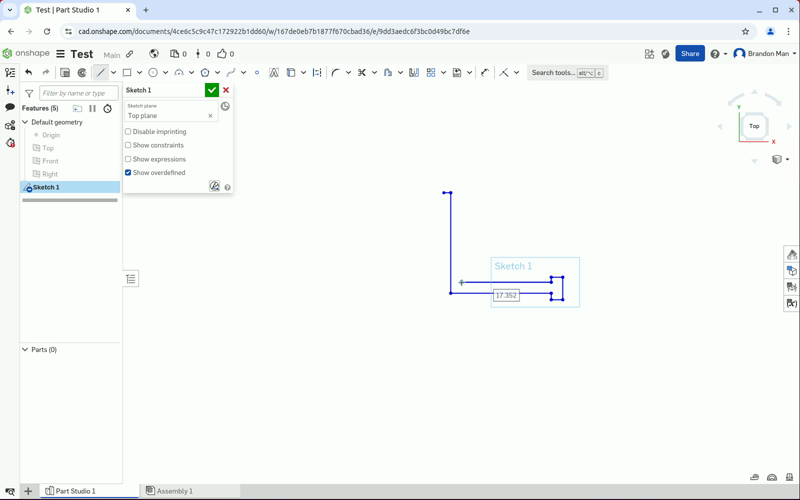
key_down(shift)
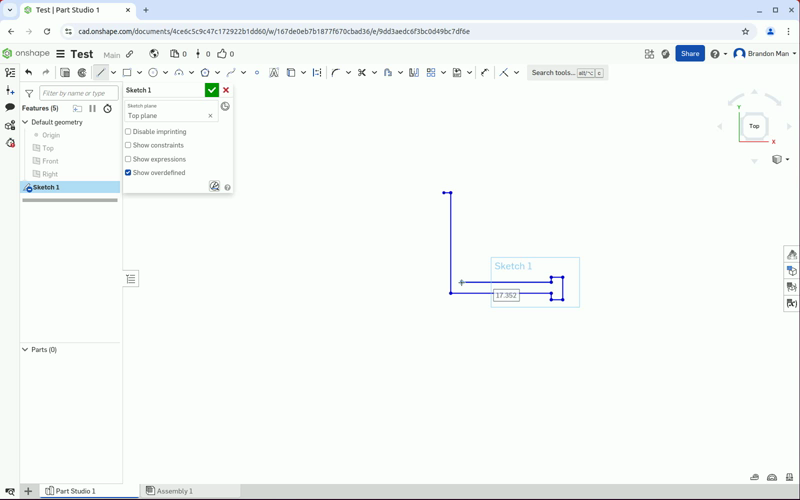
mouse_move(461, 192)
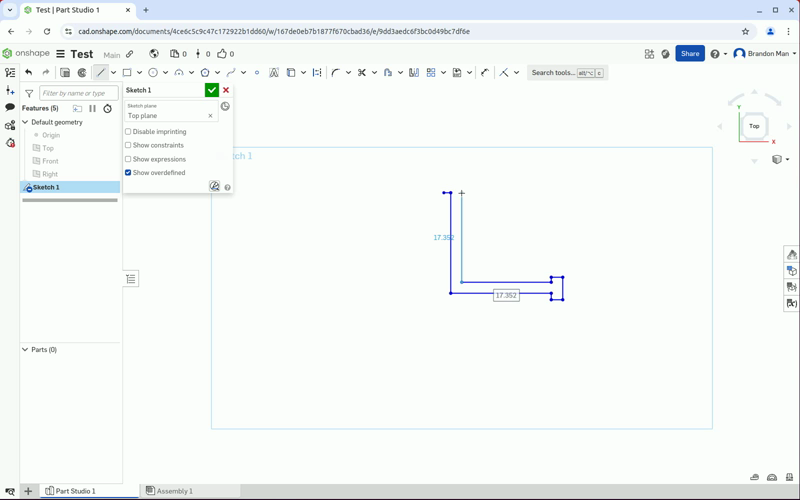
click(461, 192)
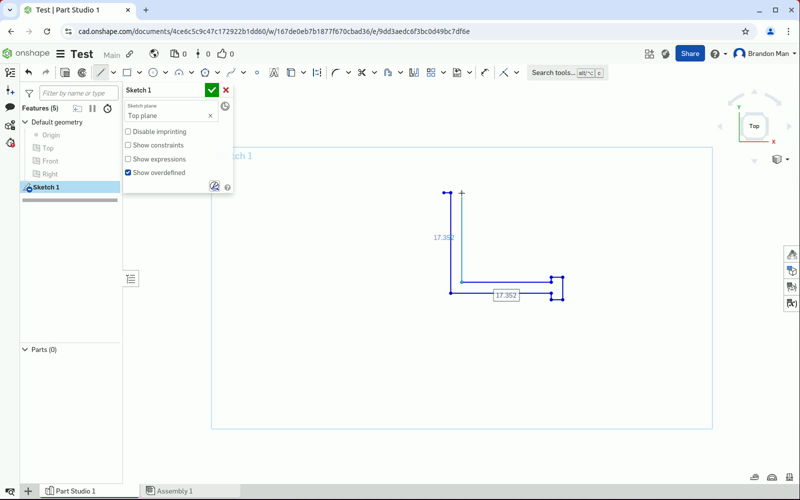
key_up(shift)
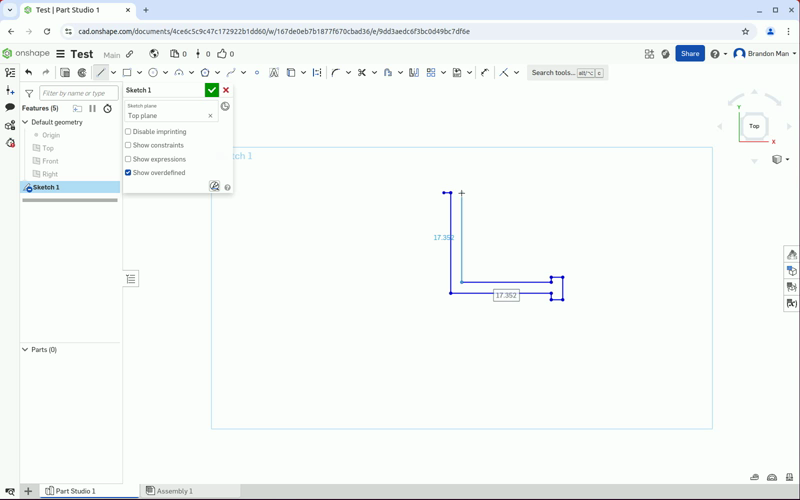
key_down(shift)
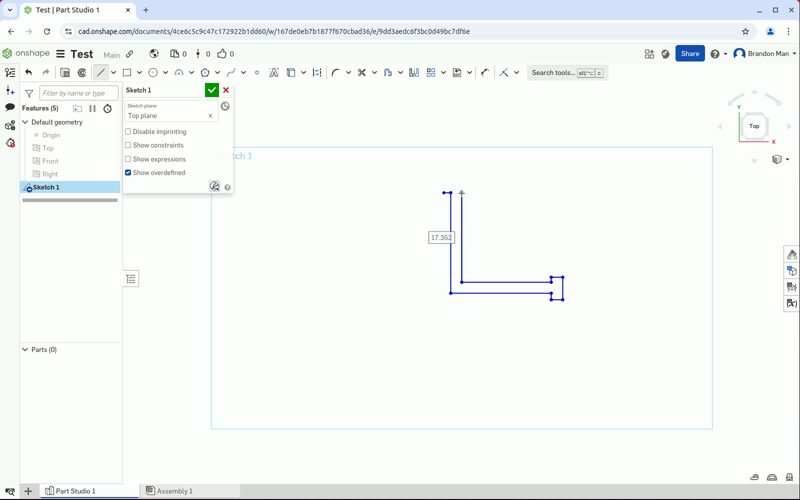
mouse_move(492, 192)
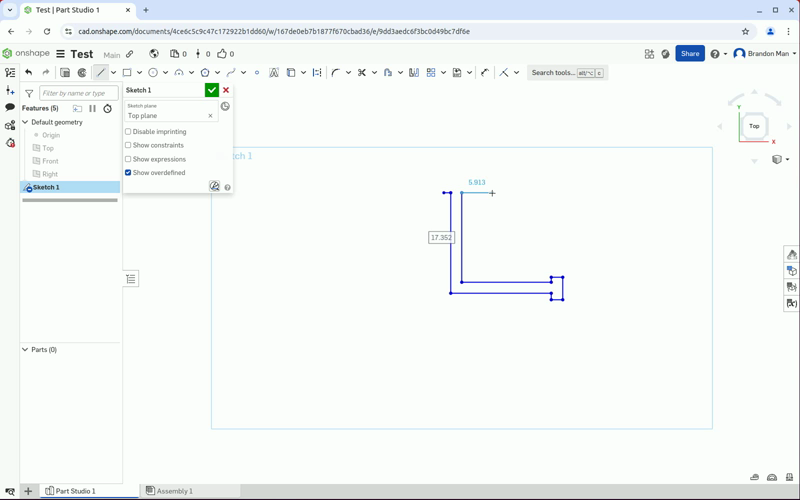
mouse_move(466, 192)
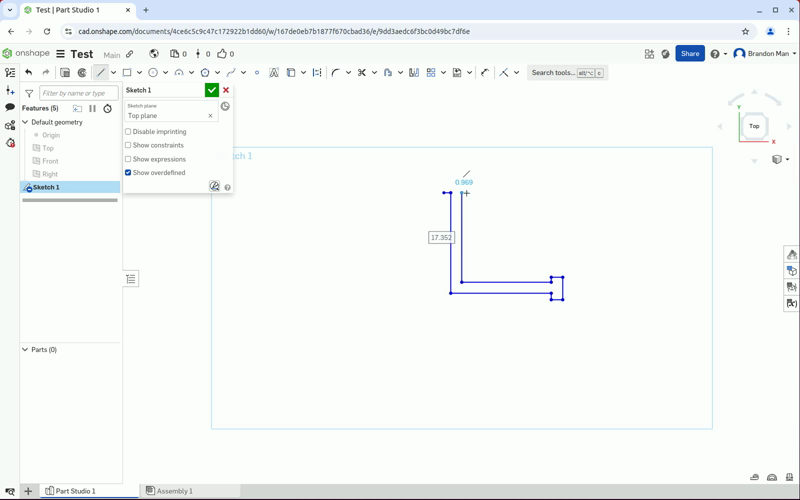
scroll(6)
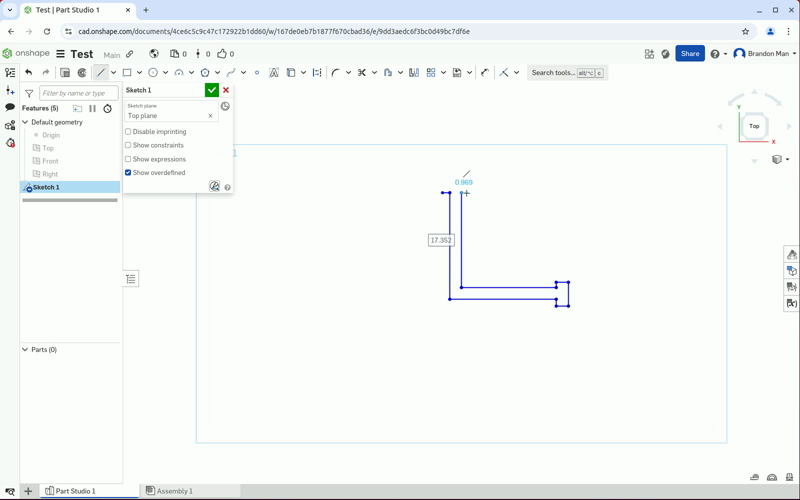
scroll(6)
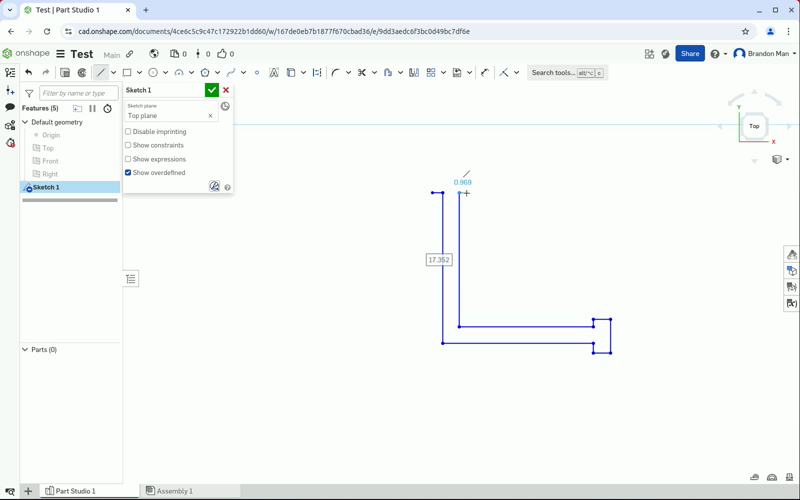
scroll(6)
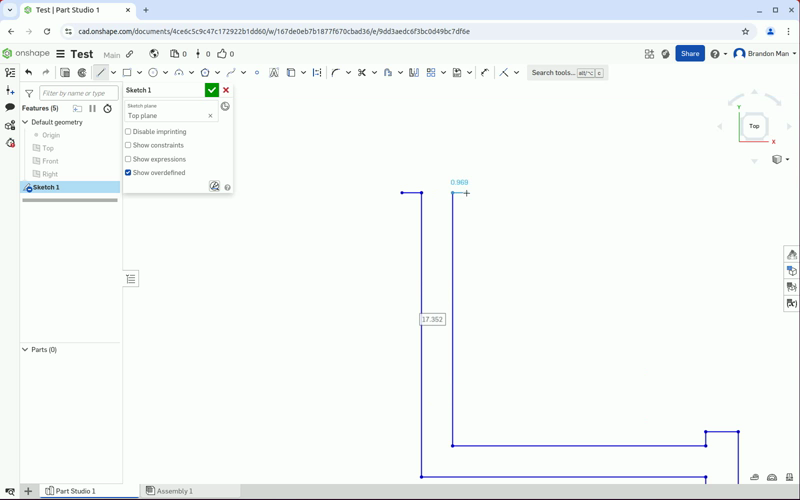
scroll(6)
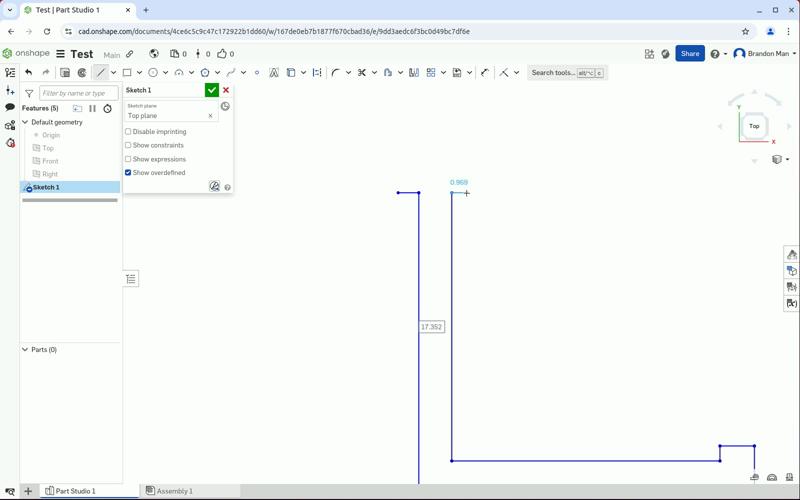
scroll(6)
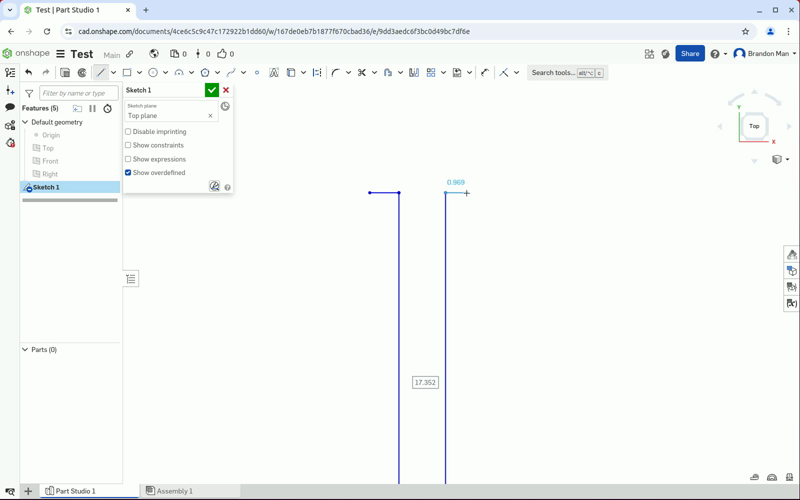
scroll(6)
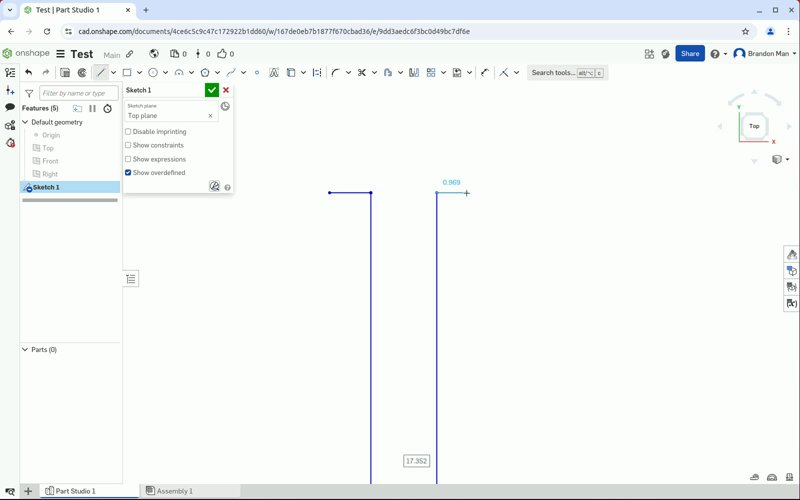
scroll(6)
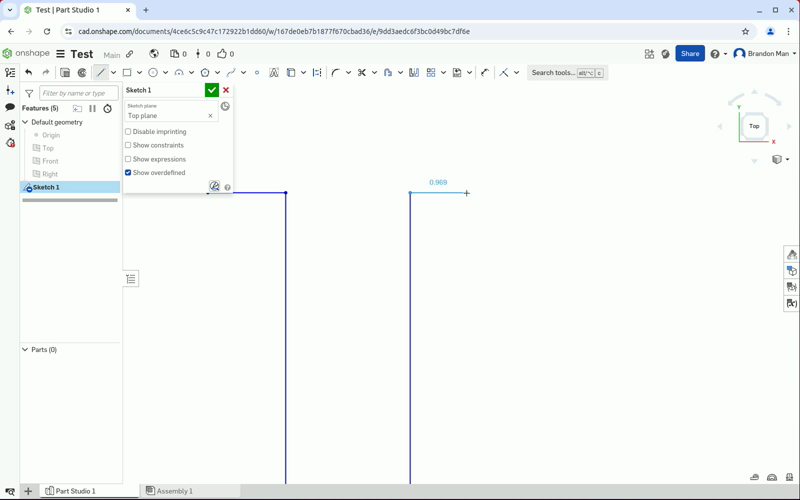
click(466, 192)
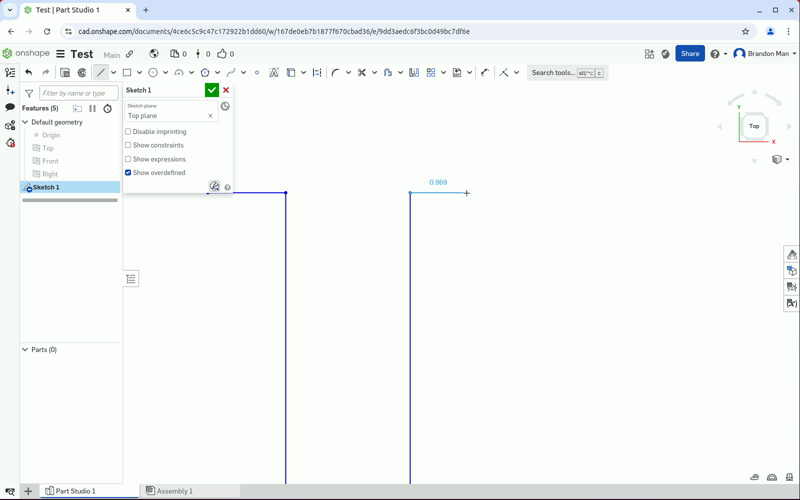
scroll(-6)
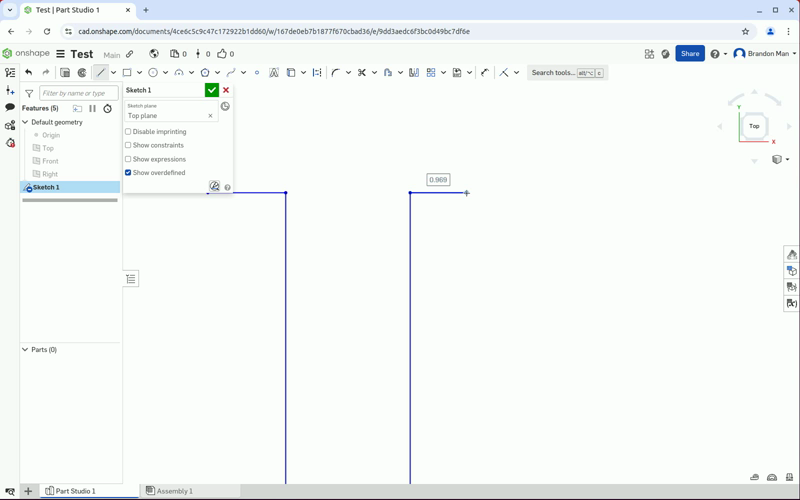
scroll(-6)
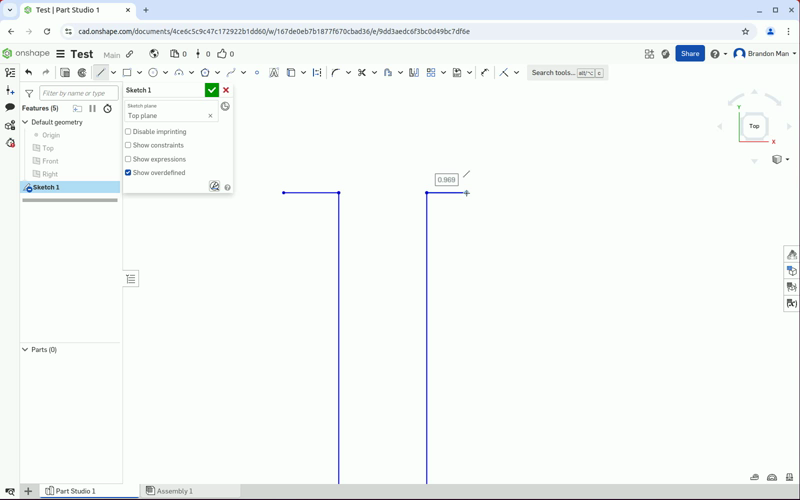
scroll(-6)
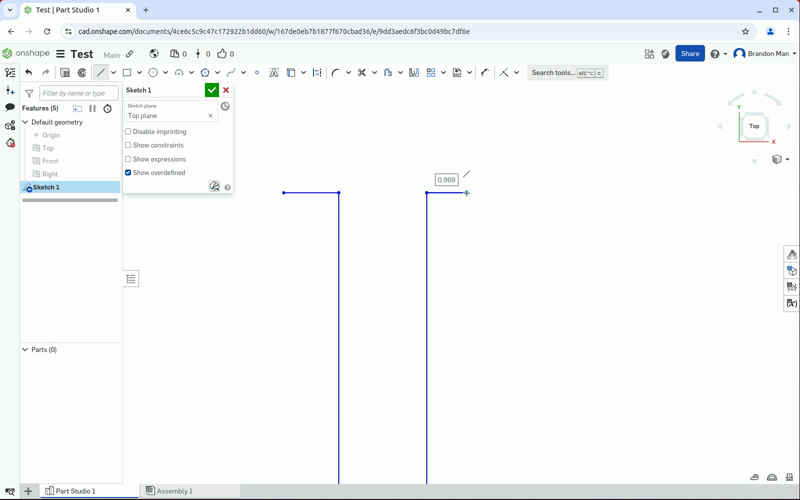
scroll(-6)
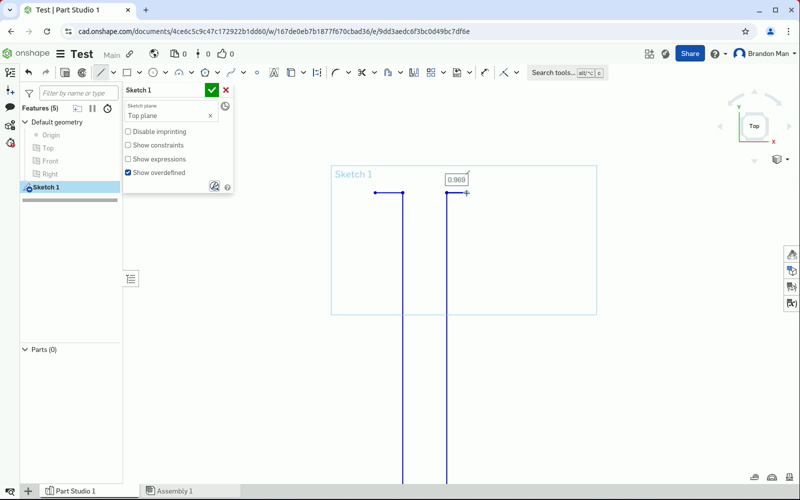
scroll(-6)
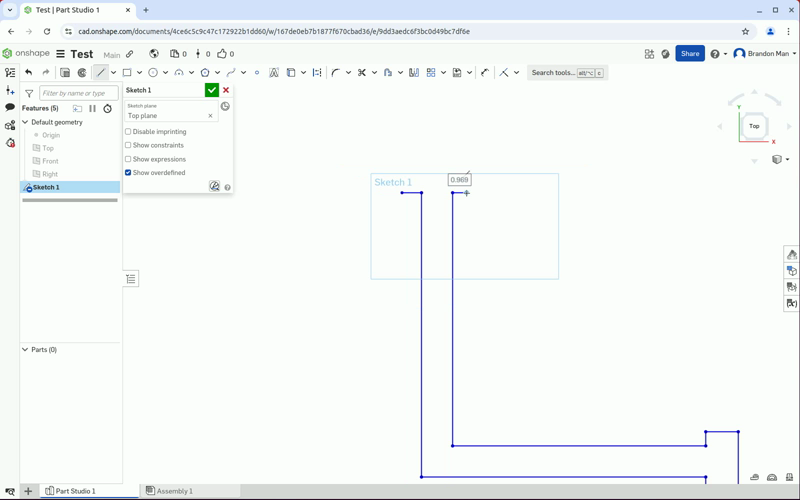
scroll(-6)
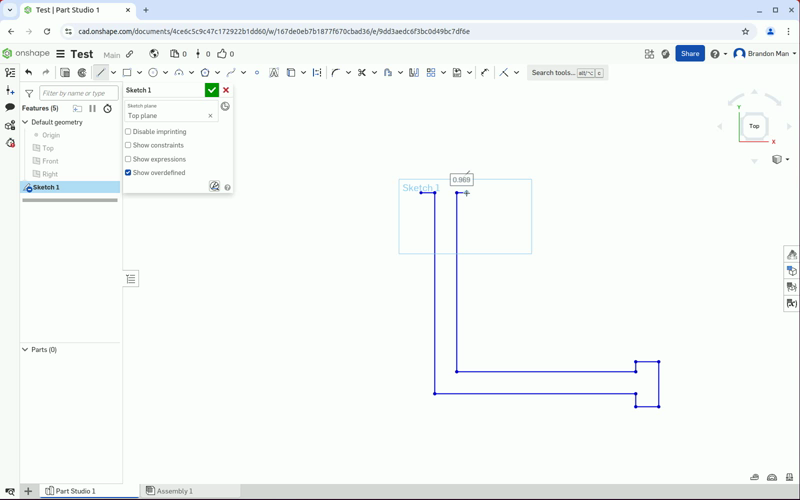
scroll(-6)
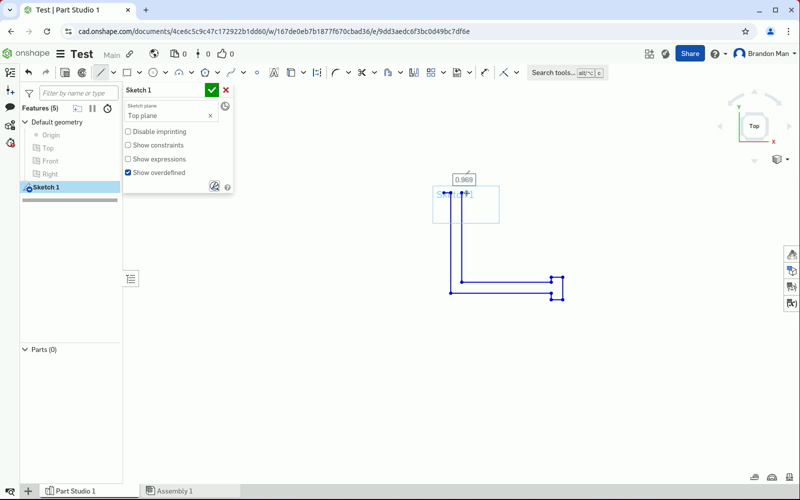
key_up(shift)
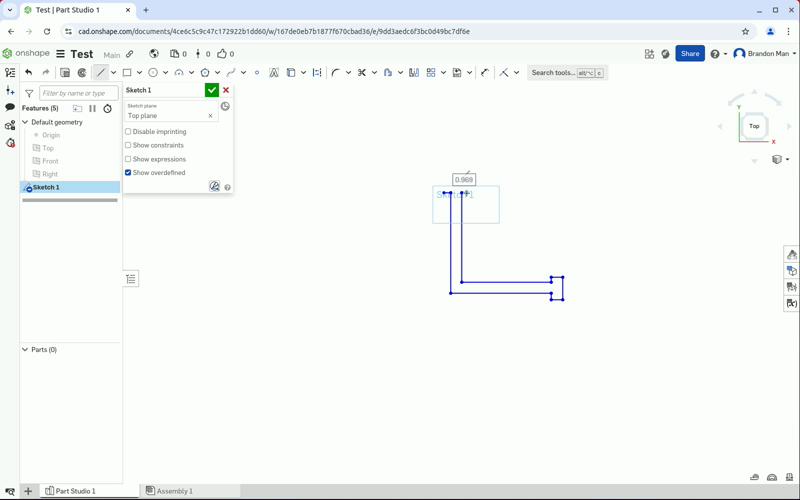
key_down(shift)
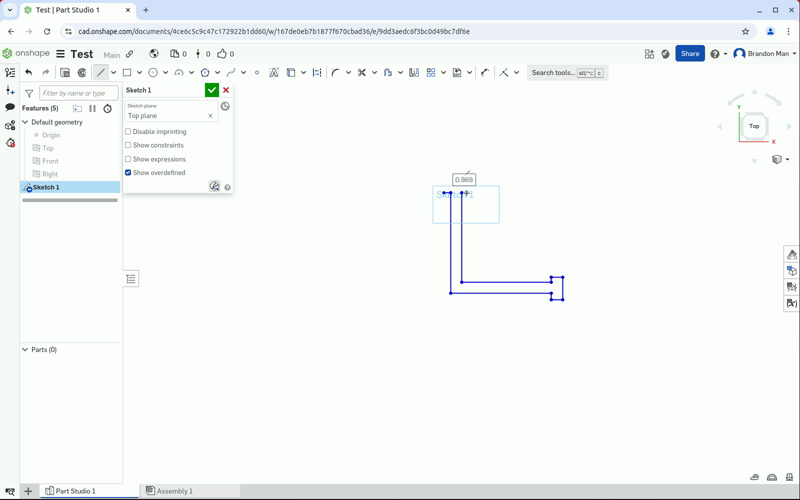
mouse_move(496, 192)
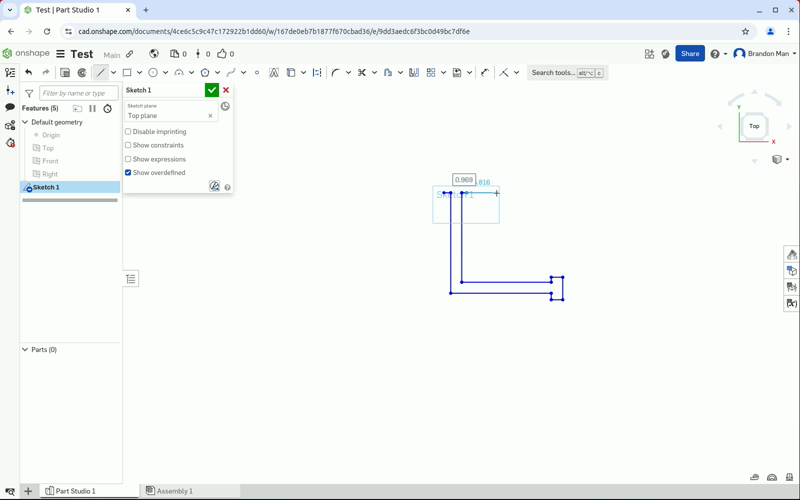
mouse_move(466, 181)
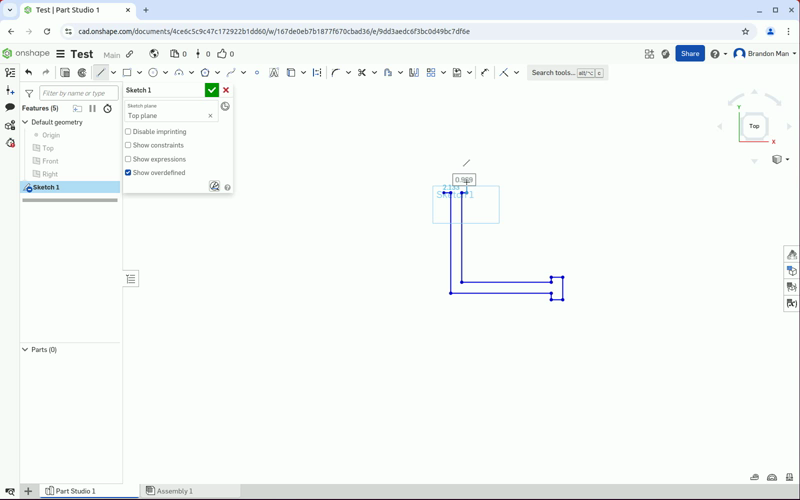
click(466, 181)
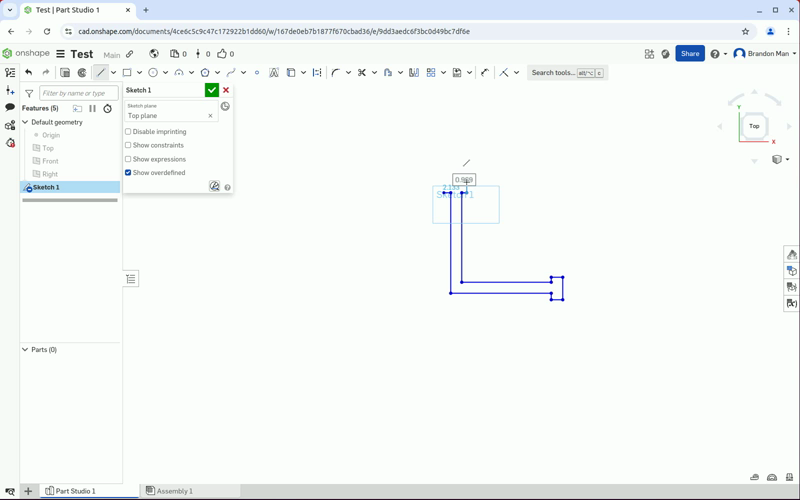
key_up(shift)
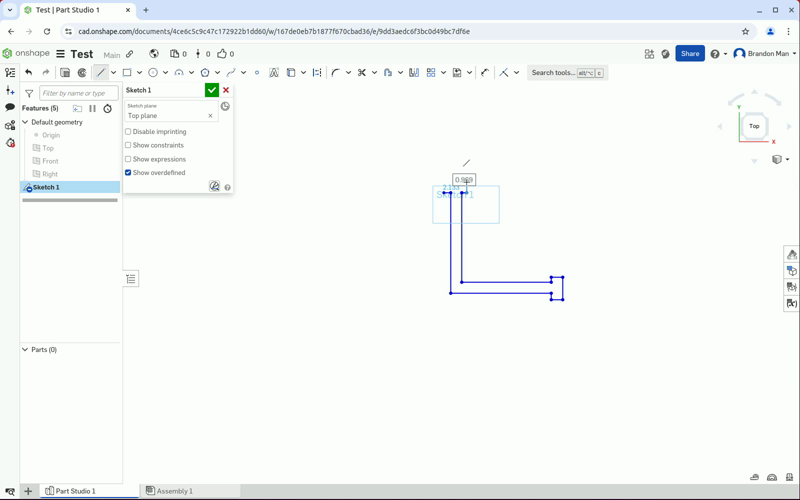
key_down(shift)
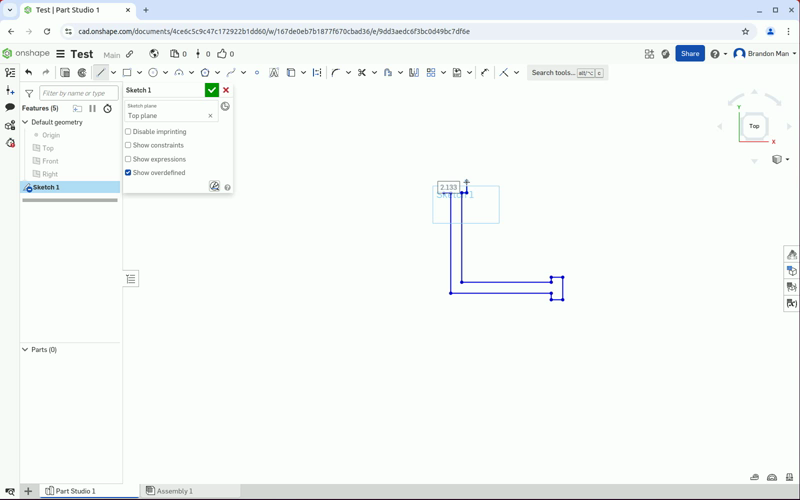
mouse_move(496, 181)
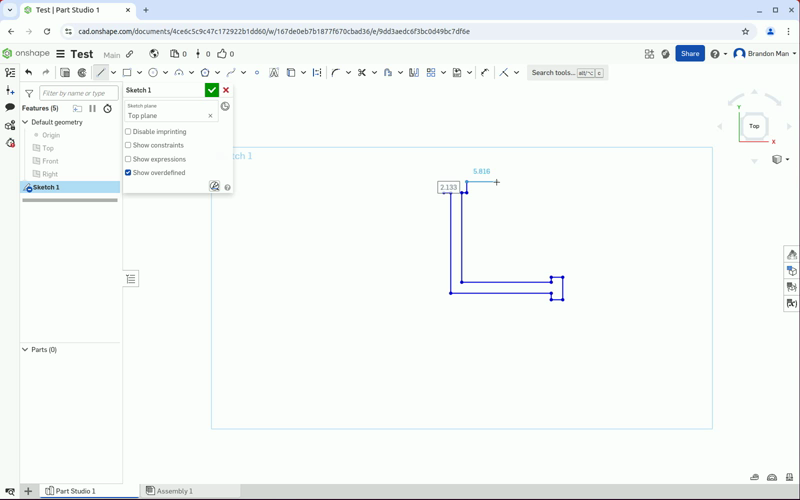
mouse_move(444, 181)
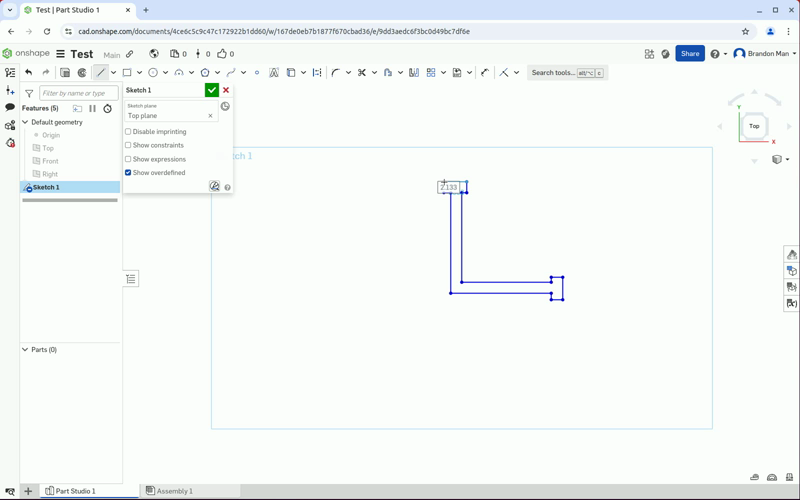
click(444, 181)
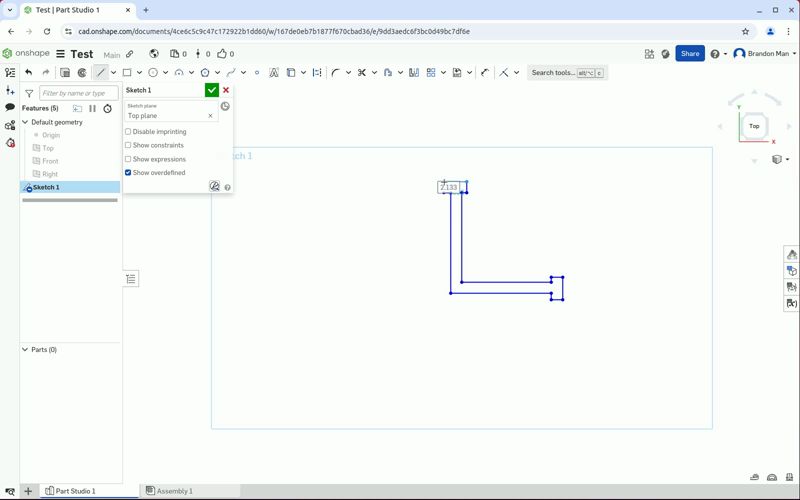
key_up(shift)
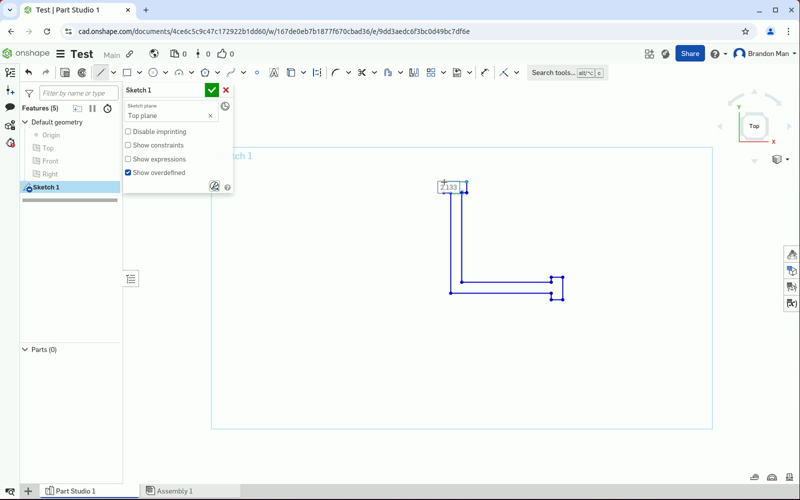
mouse_move(474, 181)
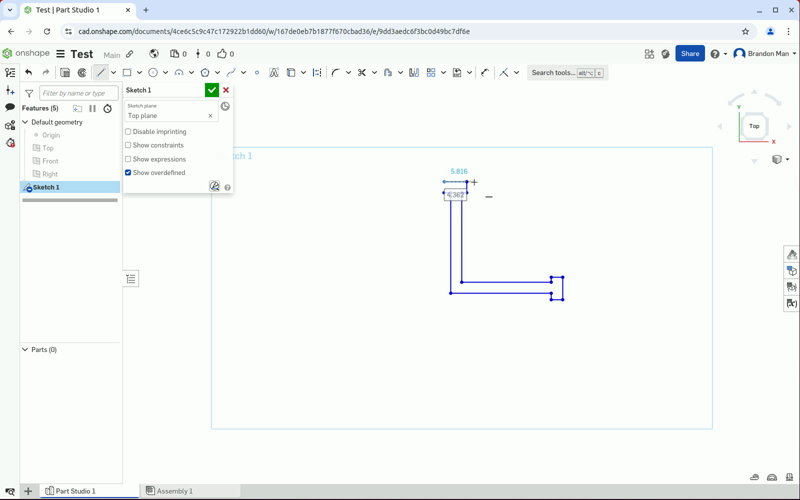
key_down(shift)
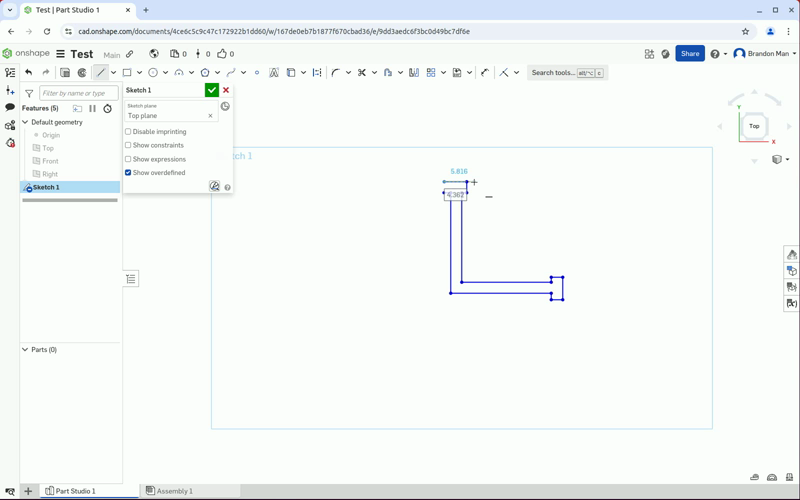
mouse_move(444, 192)
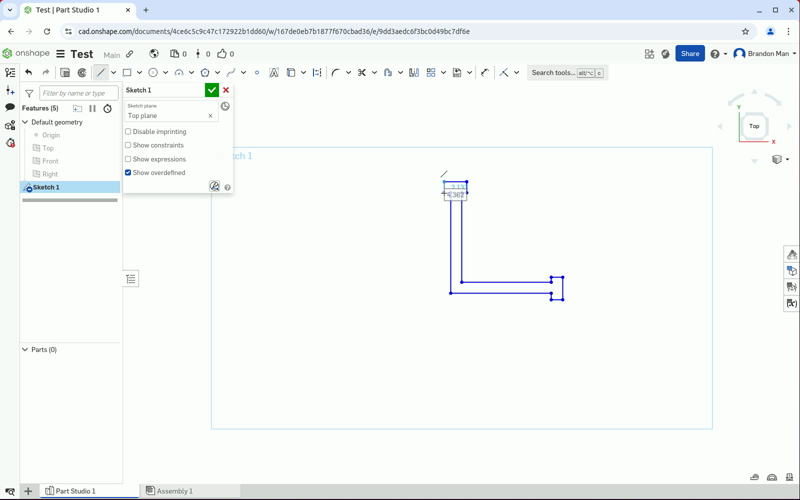
key_up(shift)
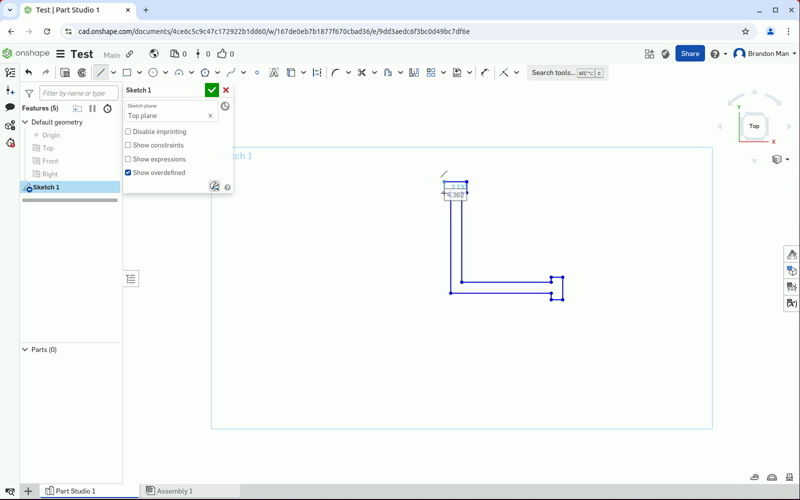
click(444, 192)
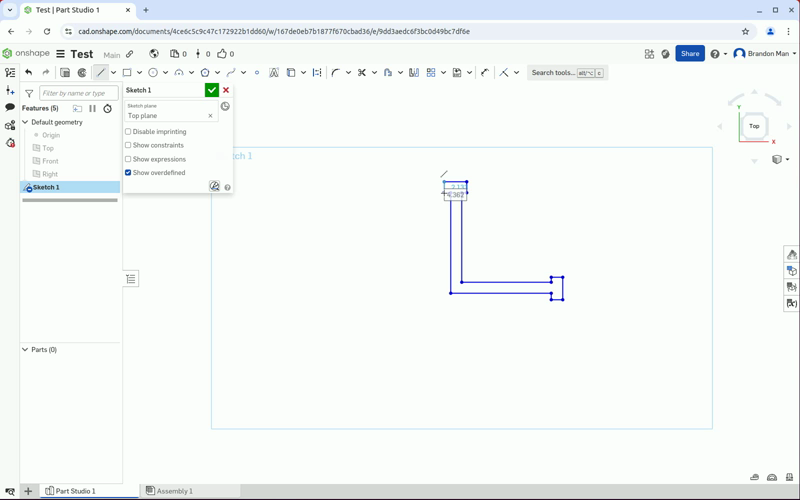
key(esc)
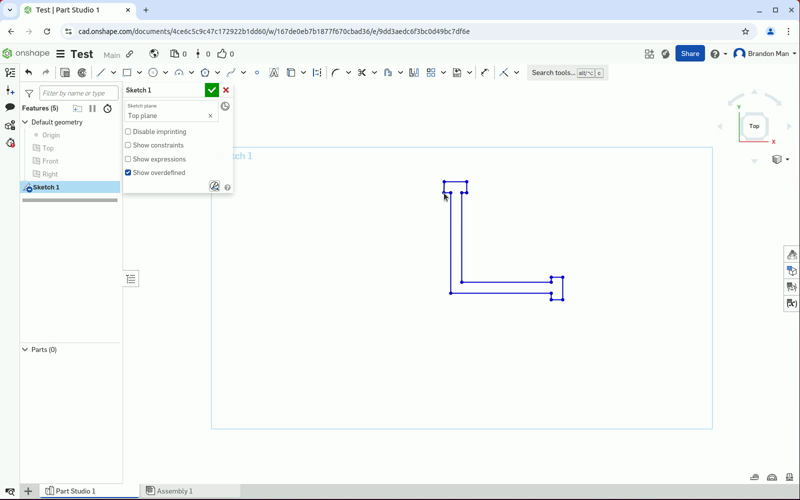
mouse_move(525, 284)
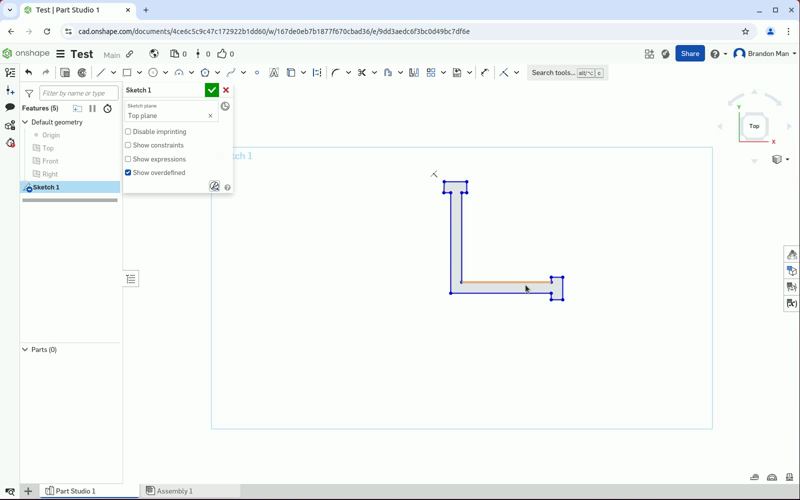
click(525, 284)
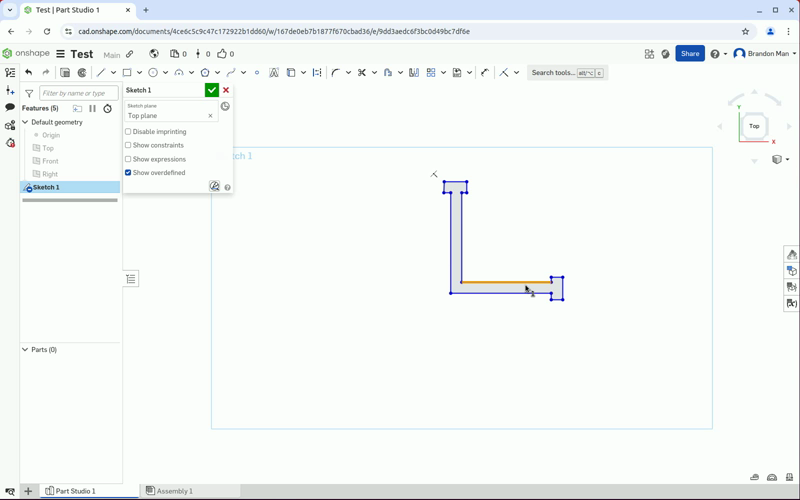
mouse_move(73, 352)
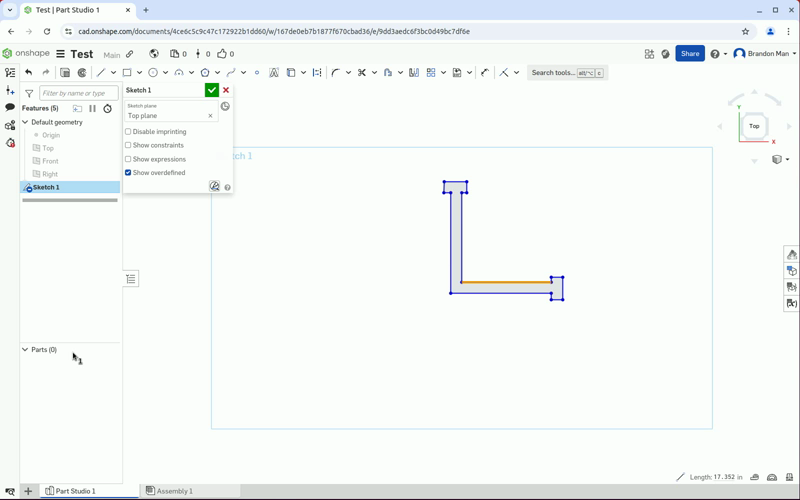
key(shift+y)
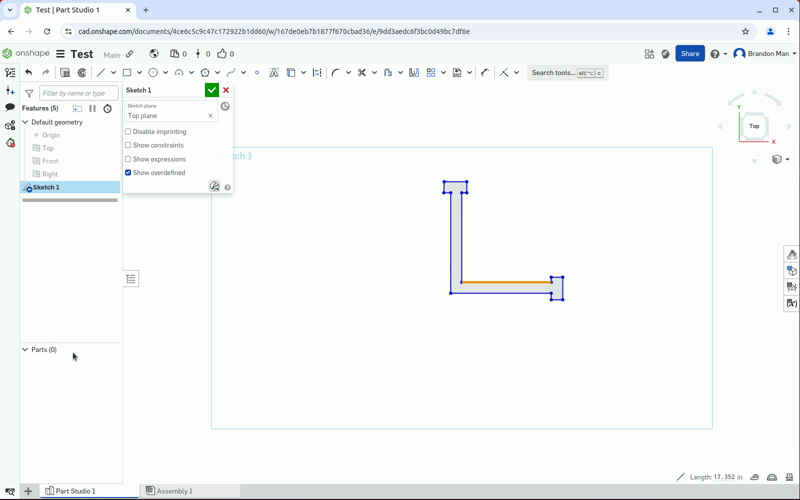
key(shift+e)
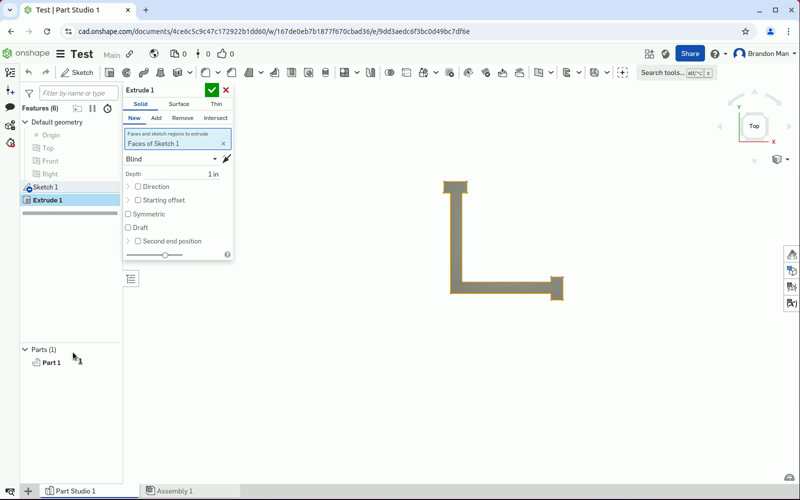
mouse_move(143, 106)
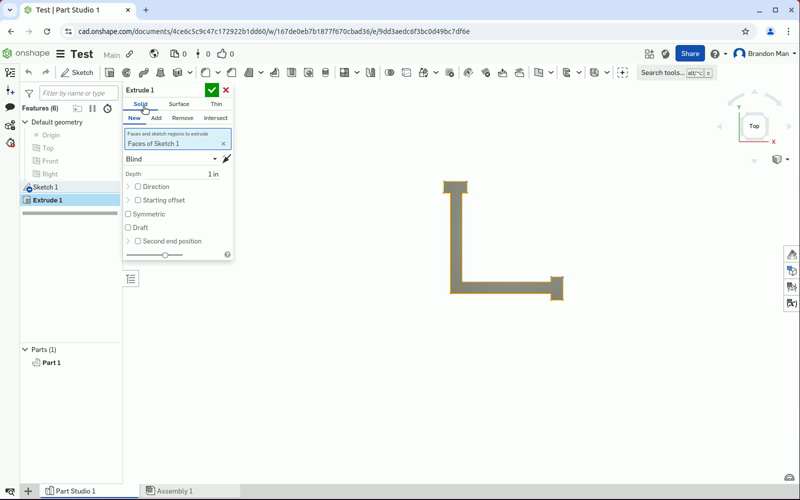
click(143, 106)
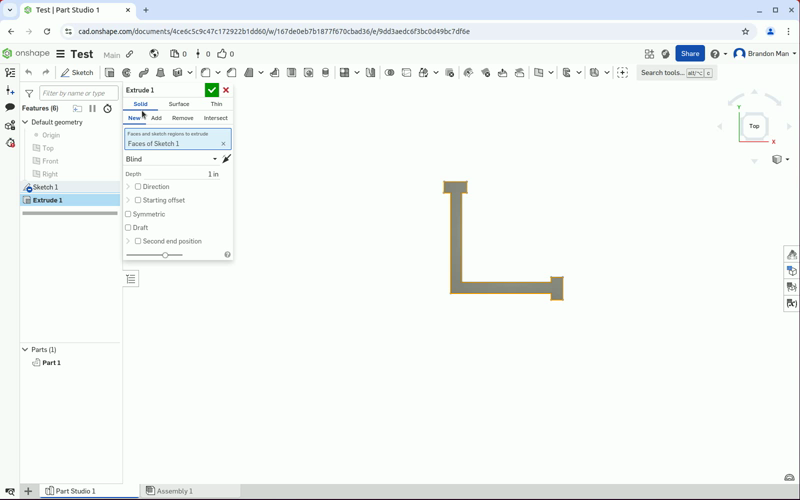
mouse_move(137, 120)
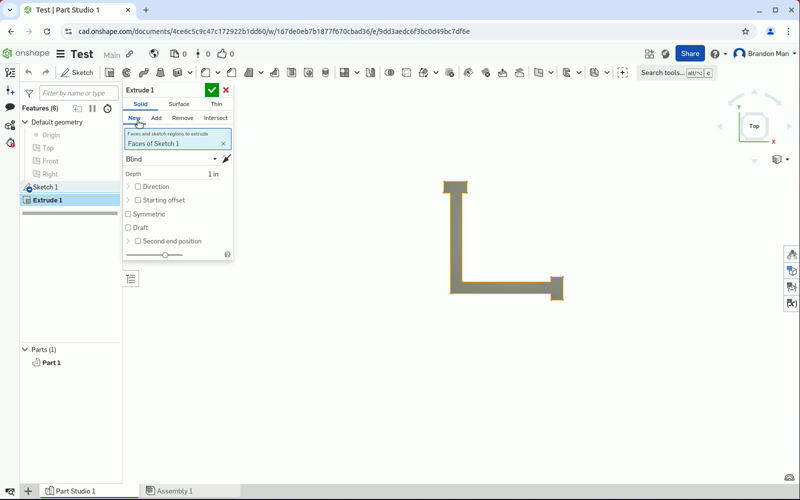
click(137, 120)
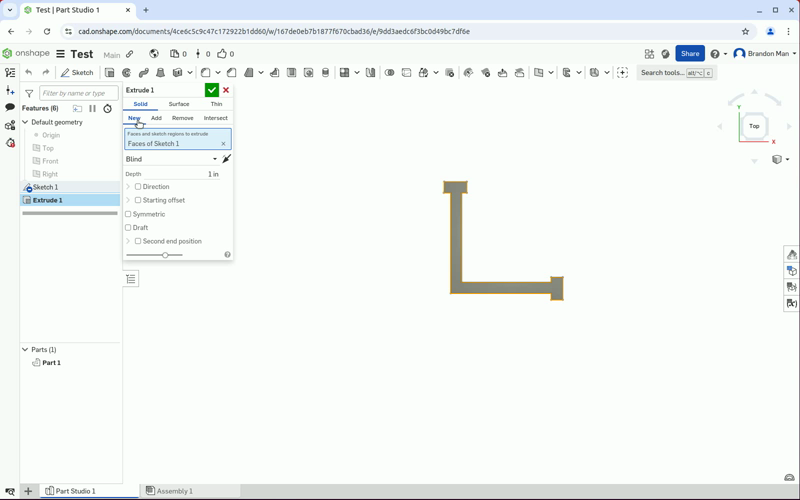
key(tab, 4)
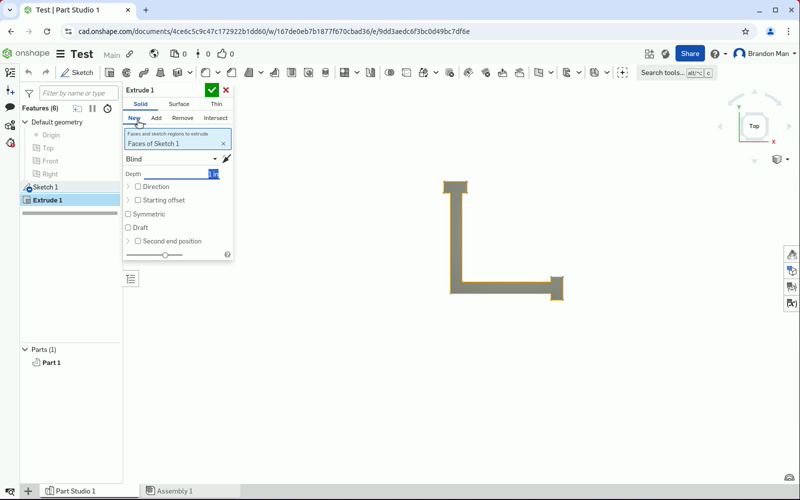
text(1.204)
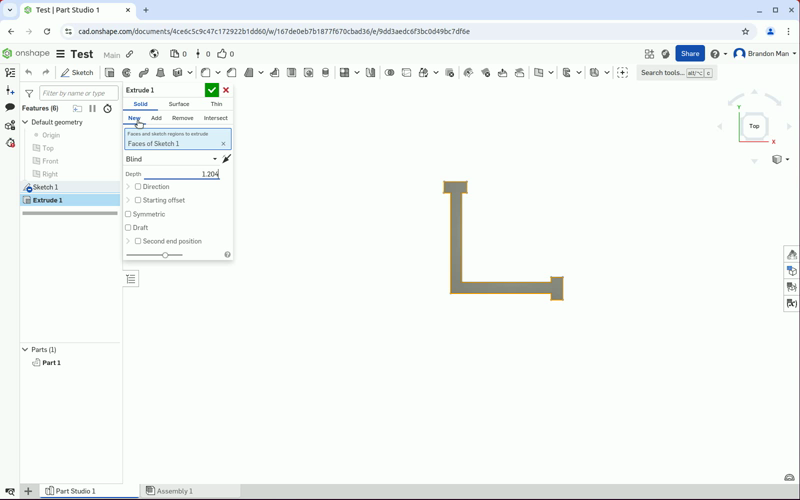
key(enter)
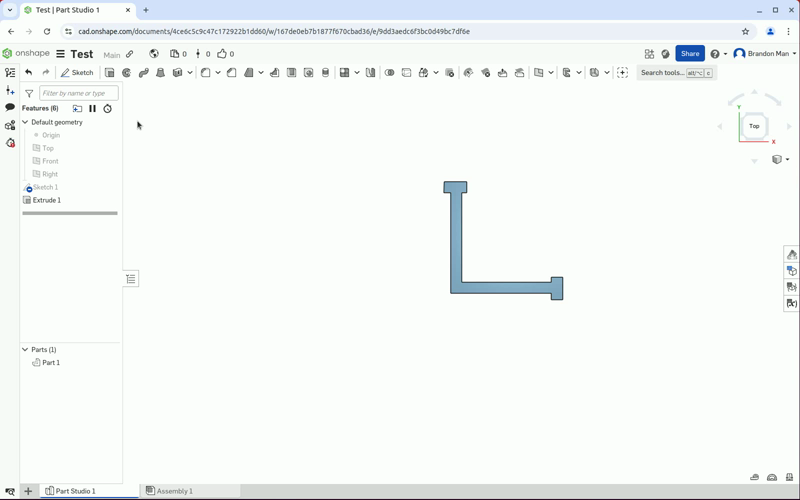
key(shift+h)
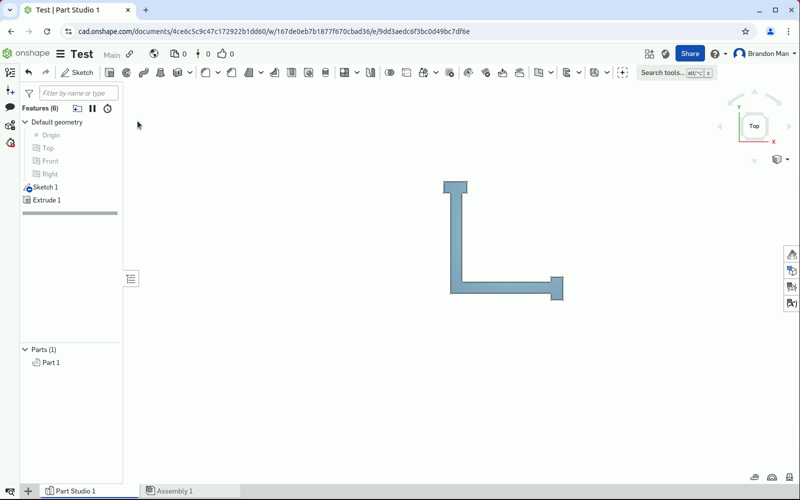
key(shift+h)
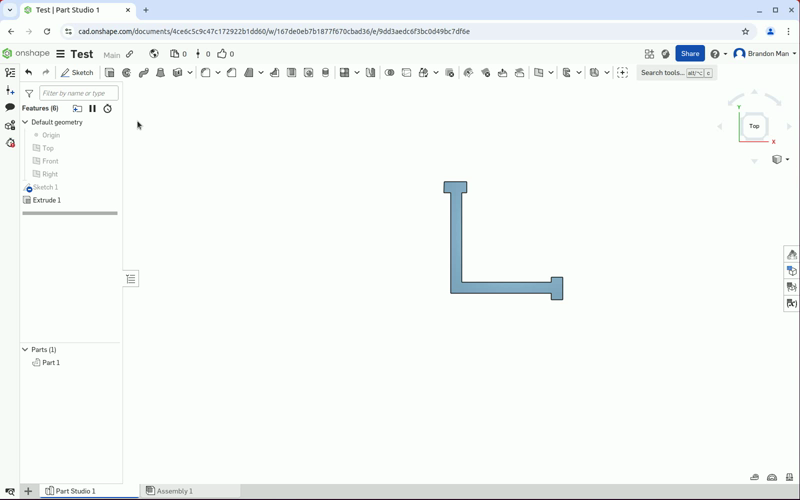
mouse_move(73, 189)
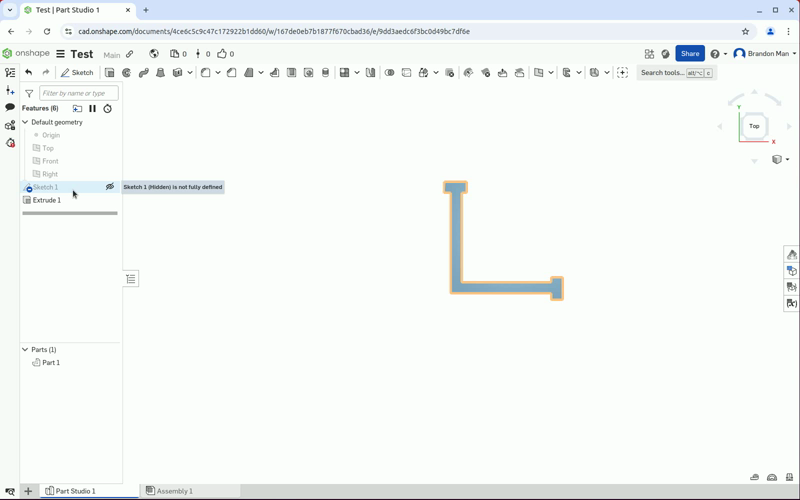
click(73, 189)
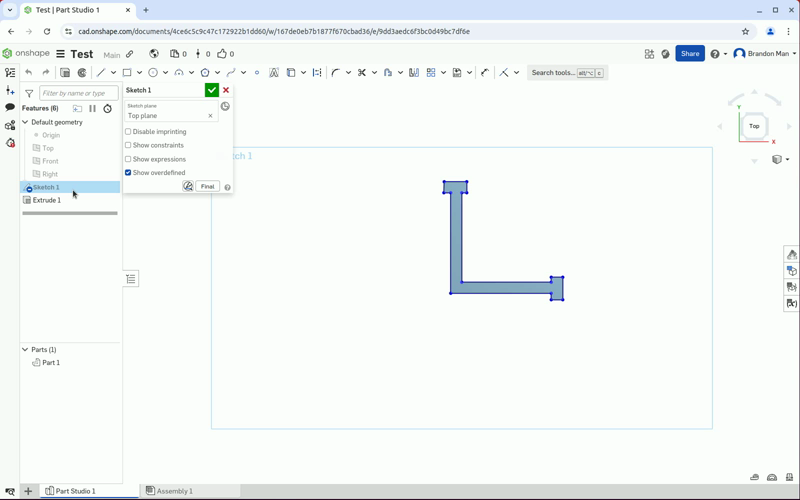
mouse_move(229, 92)
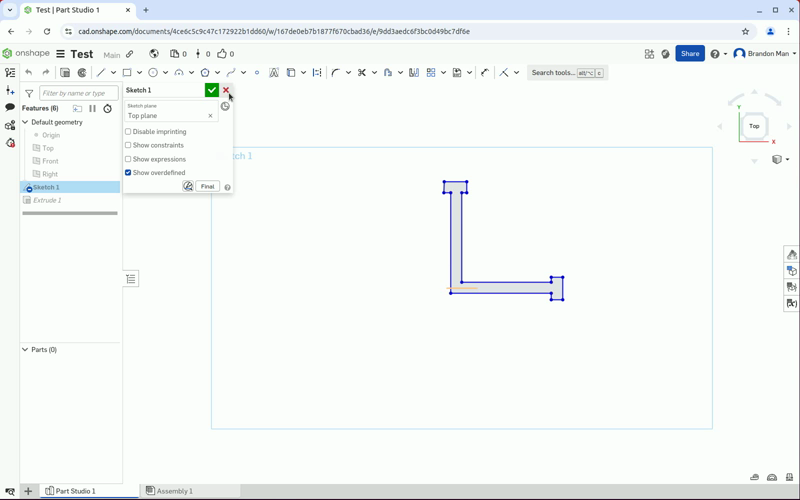
click(229, 92)
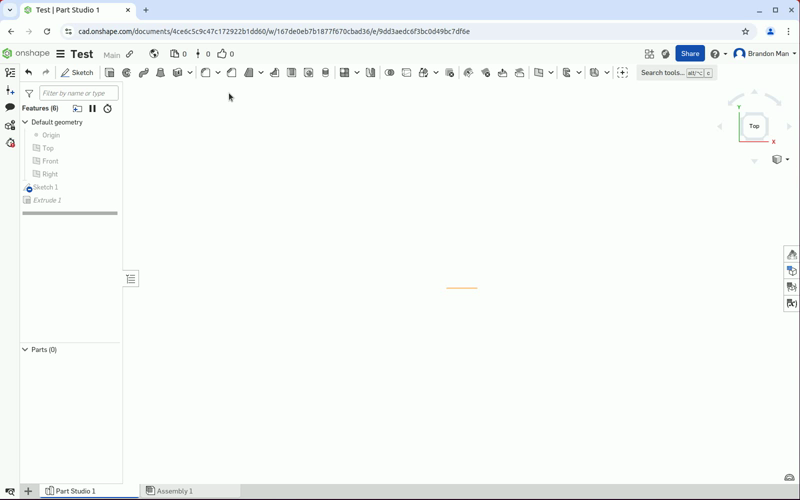
mouse_move(541, 75)
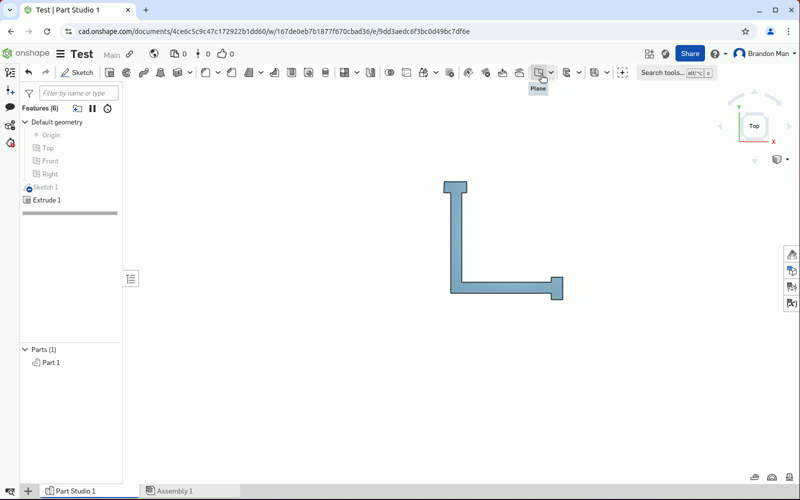
click(541, 75)
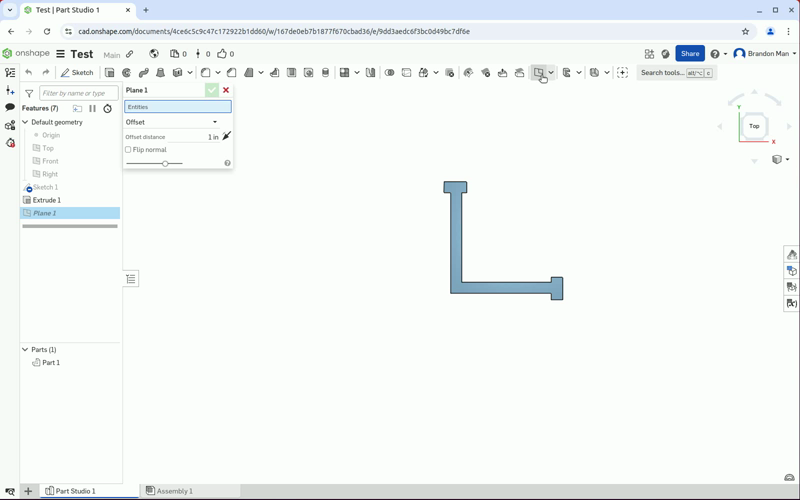
mouse_move(73, 150)
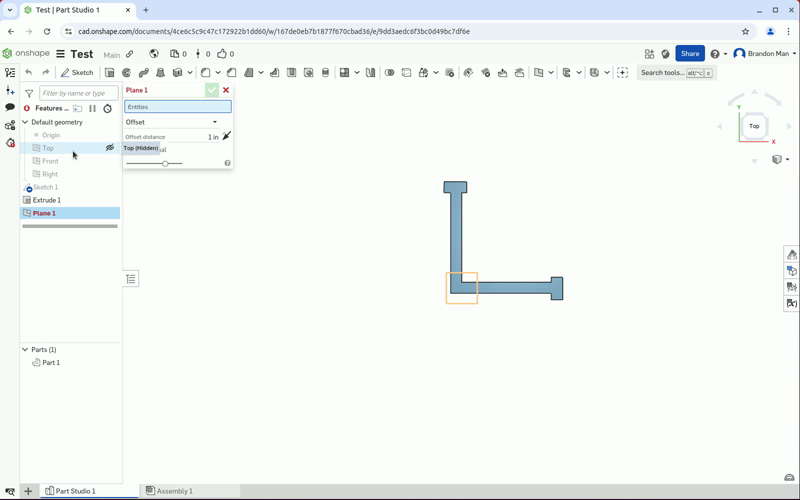
click(73, 150)
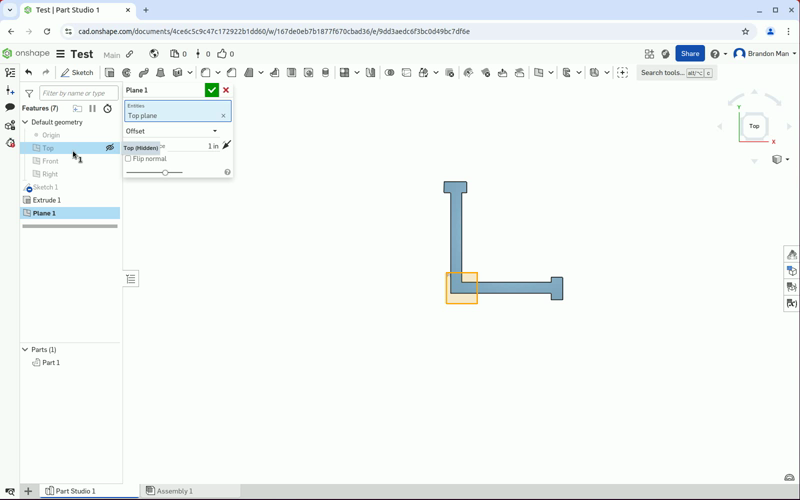
key(tab, 2)
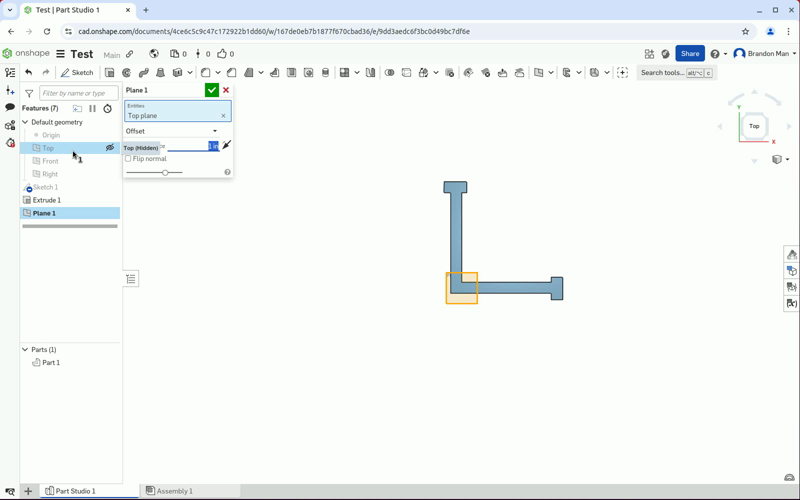
text(1.202)
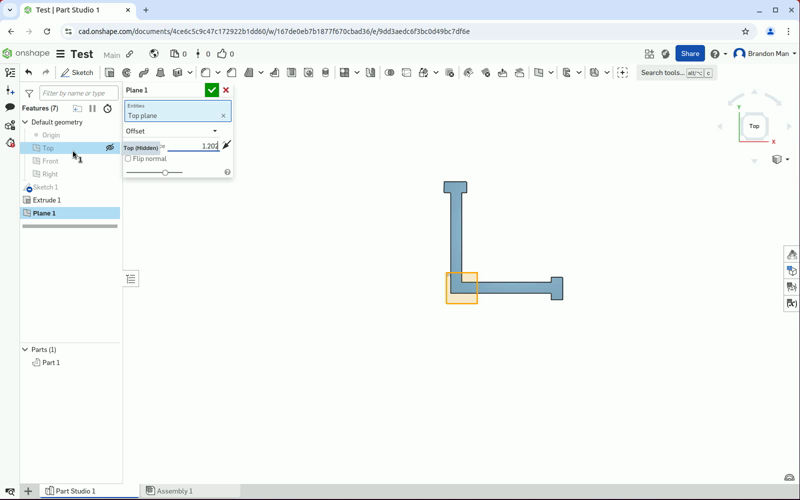
key(enter, 2)
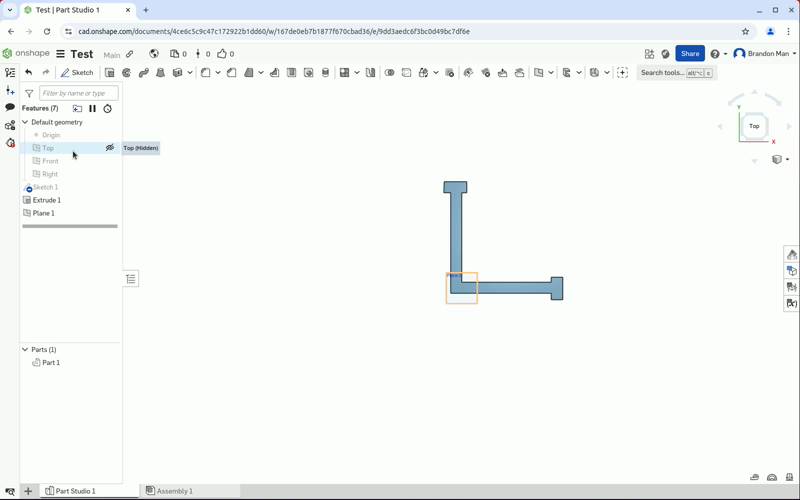
key(shift+s)
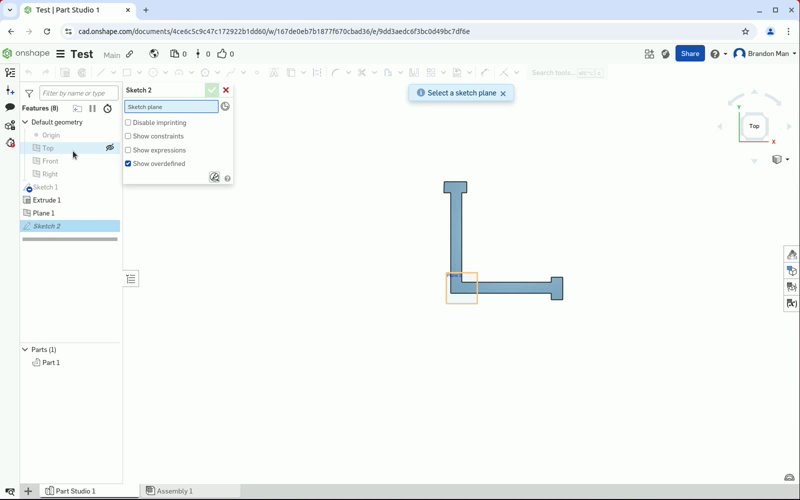
mouse_move(73, 215)
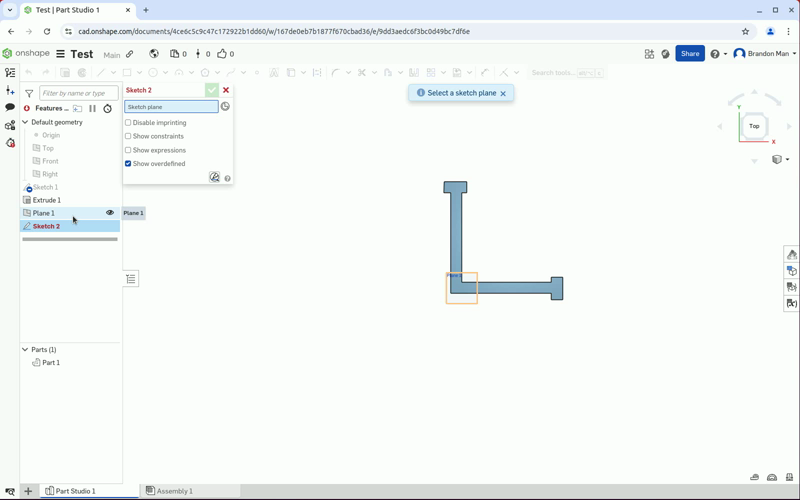
click(73, 215)
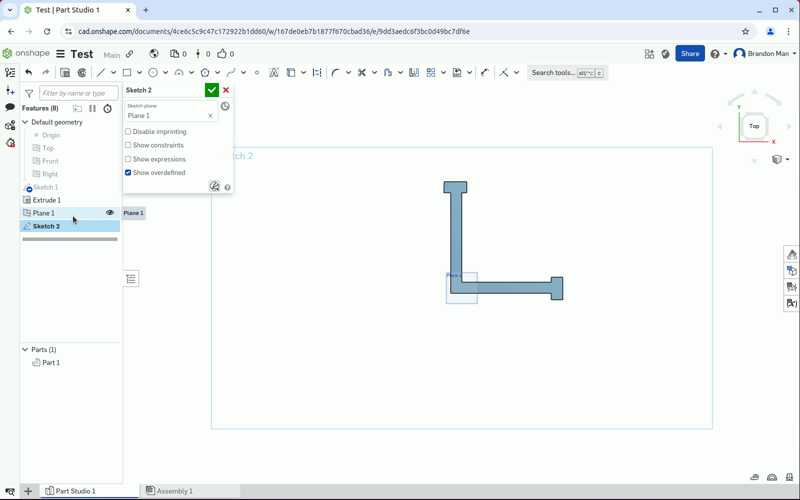
mouse_move(73, 352)
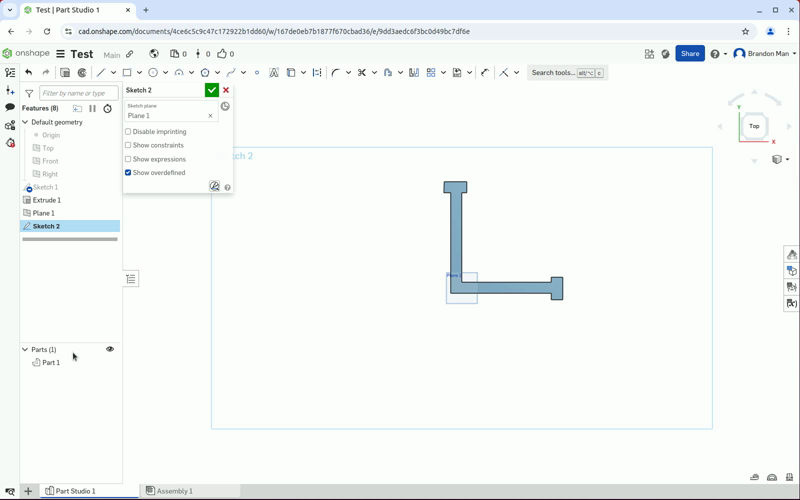
key(y)
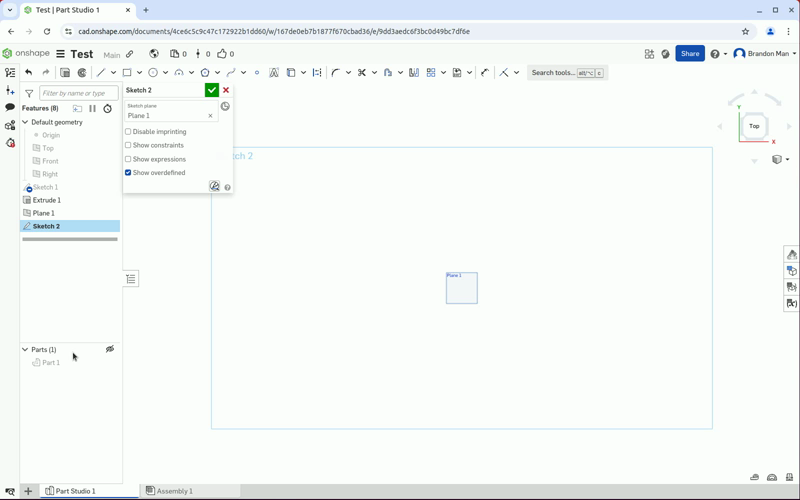
key(l)
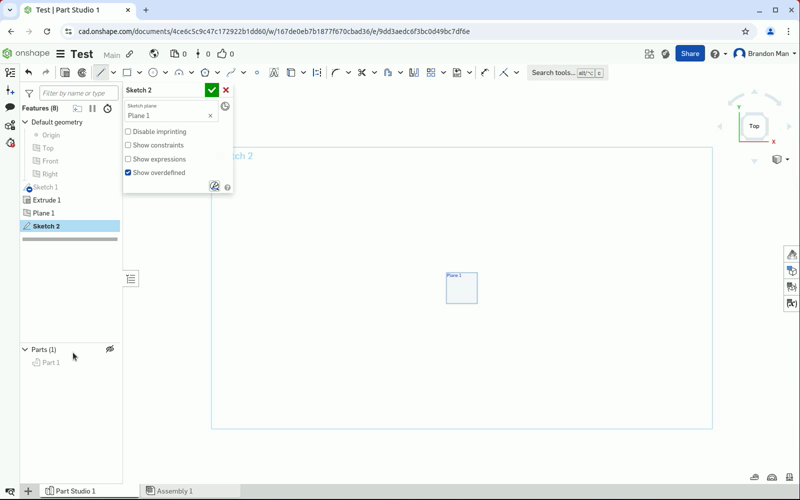
key_down(shift)
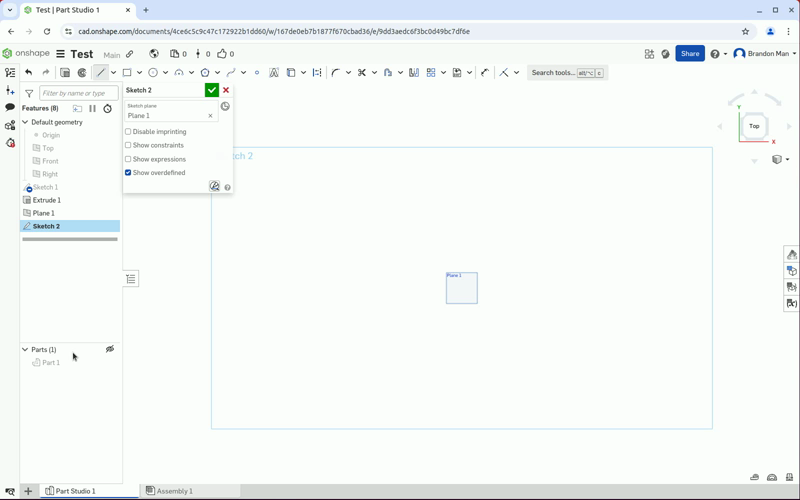
mouse_move(449, 294)
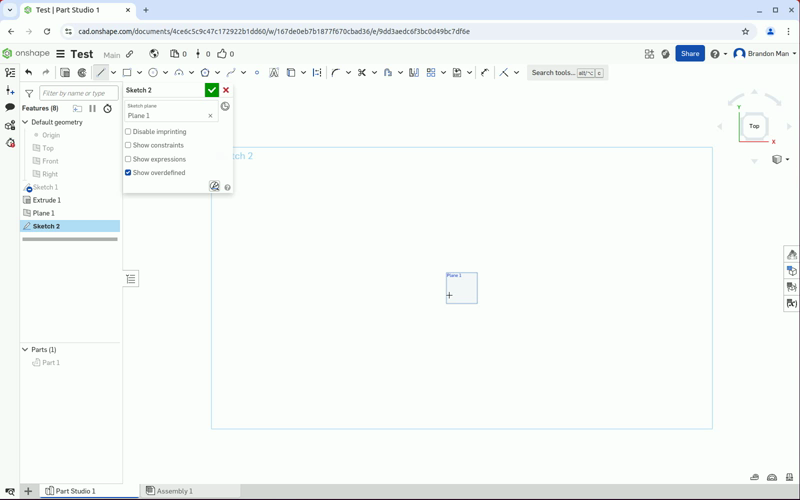
click(449, 294)
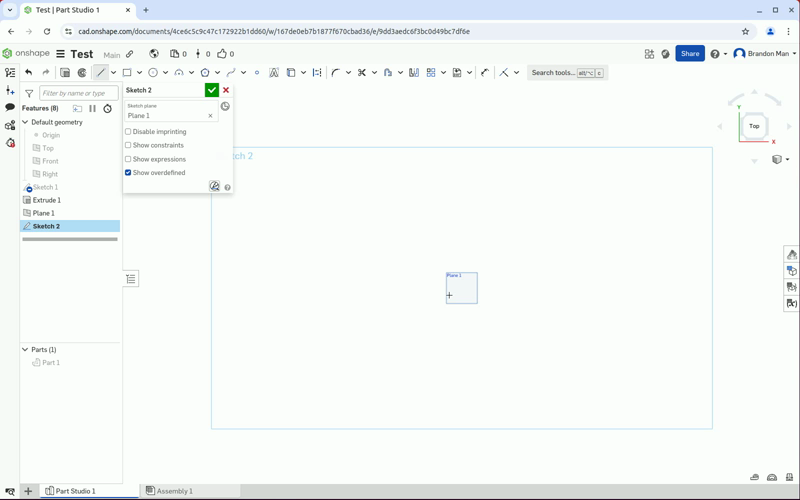
key_up(shift)
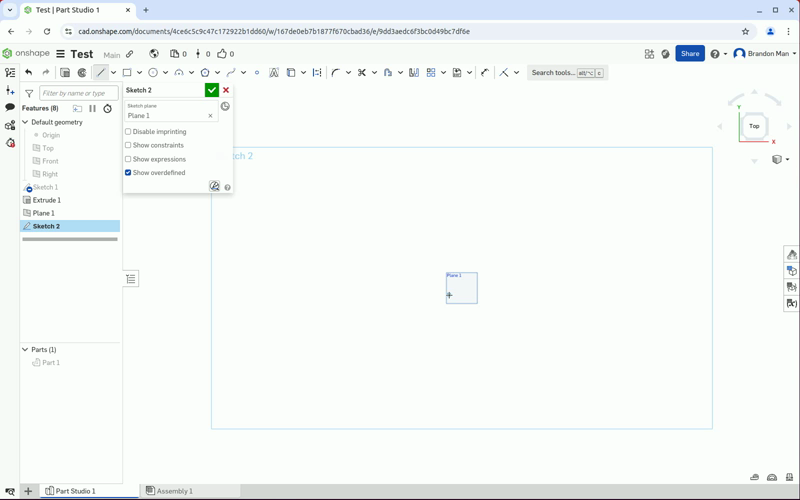
key_down(shift)
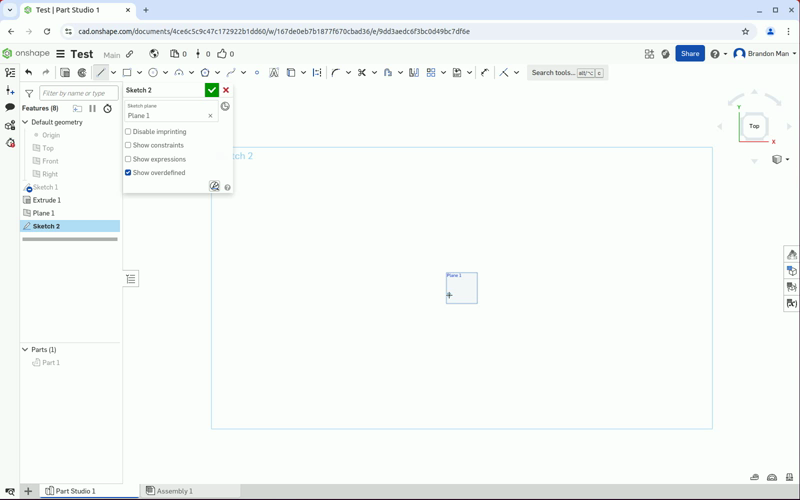
mouse_move(479, 294)
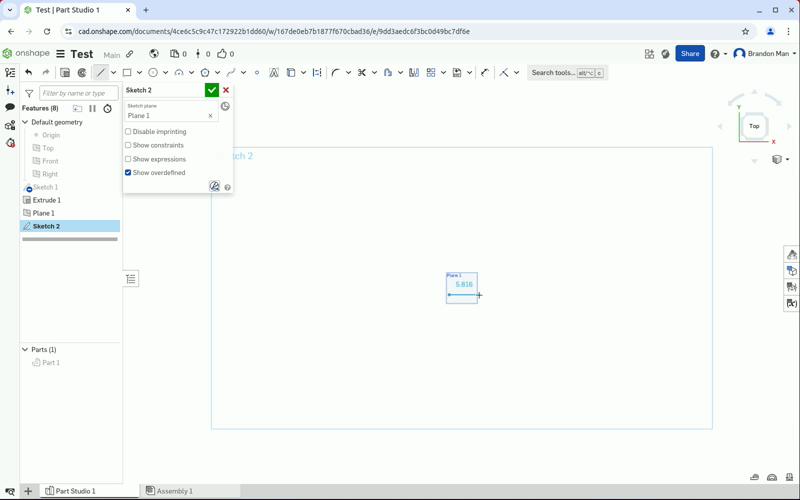
mouse_move(461, 294)
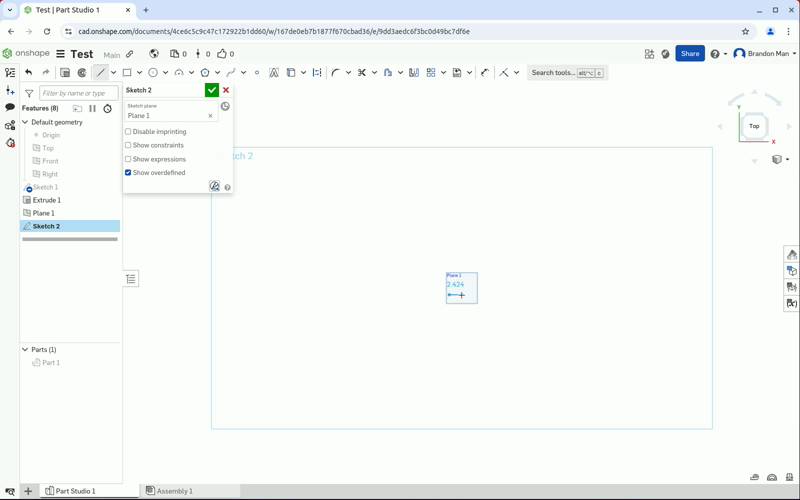
click(461, 294)
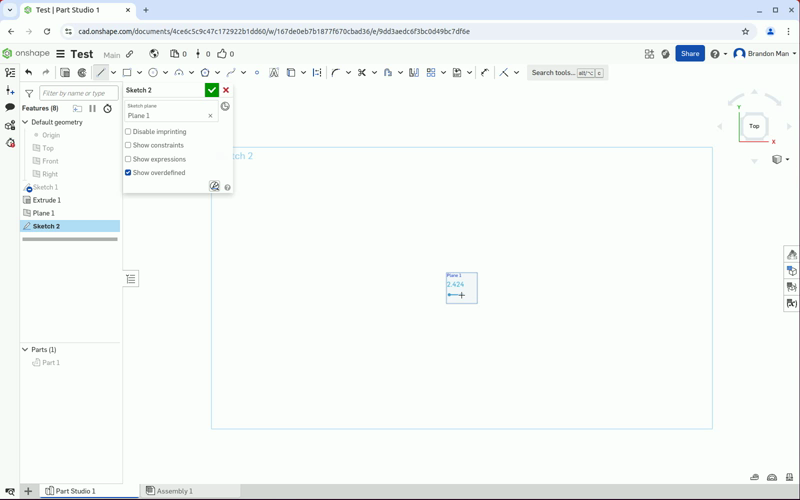
key_up(shift)
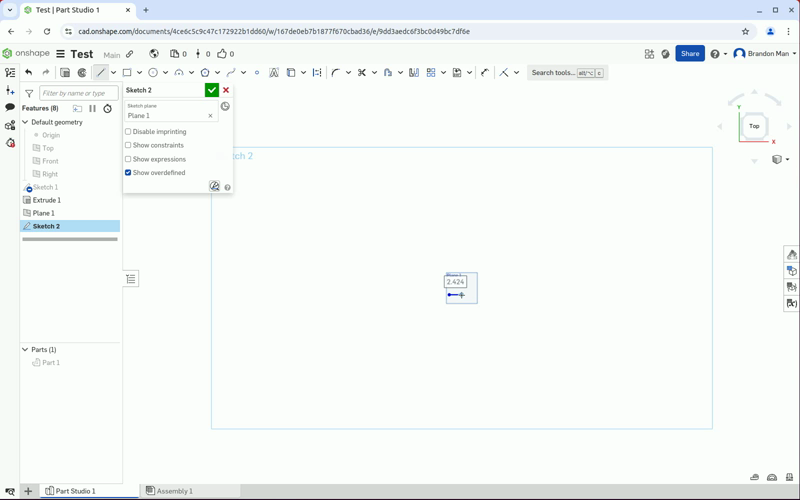
key_down(shift)
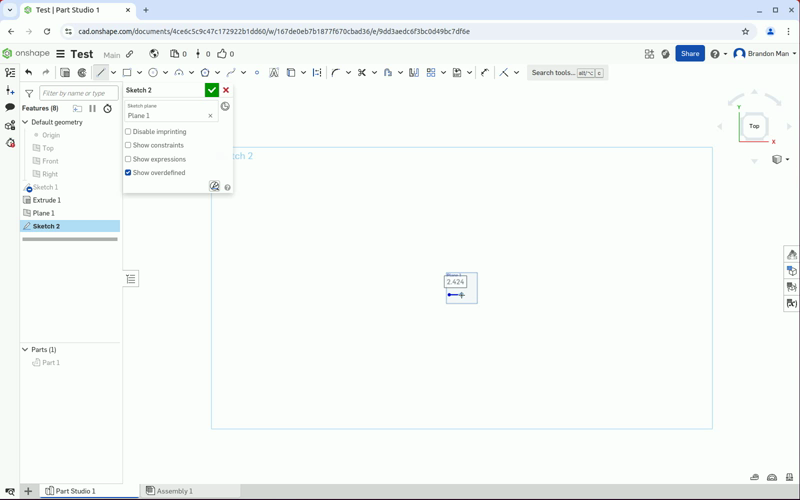
mouse_move(492, 294)
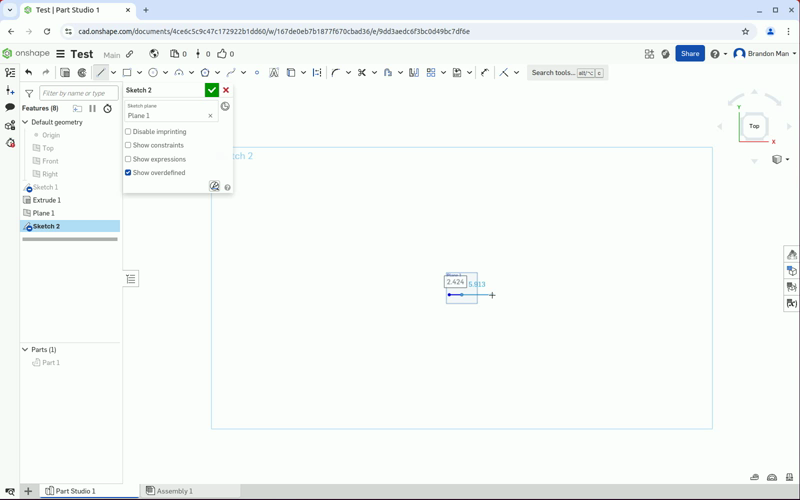
mouse_move(461, 281)
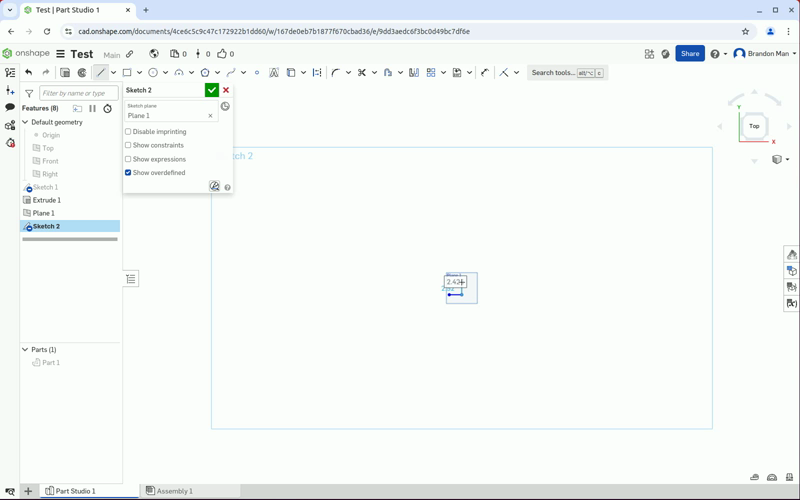
click(461, 281)
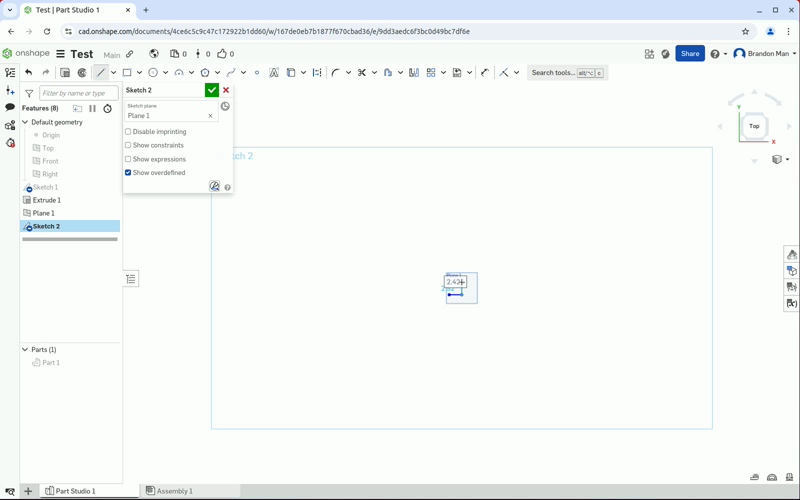
key_up(shift)
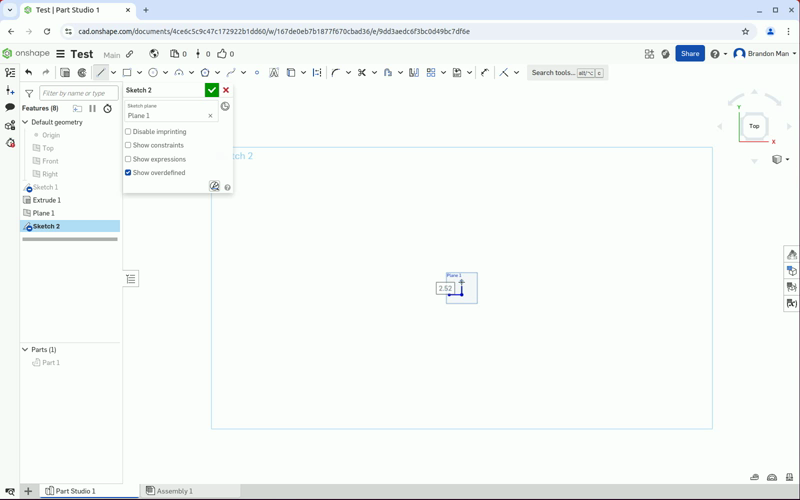
key_down(shift)
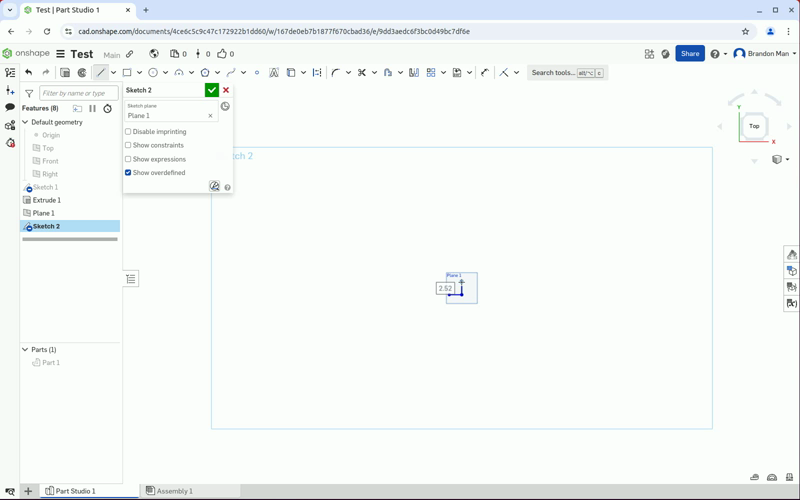
mouse_move(492, 281)
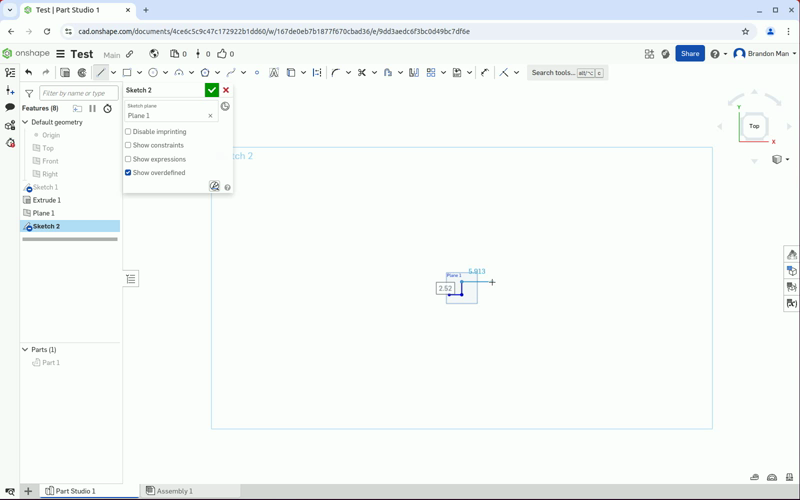
mouse_move(449, 281)
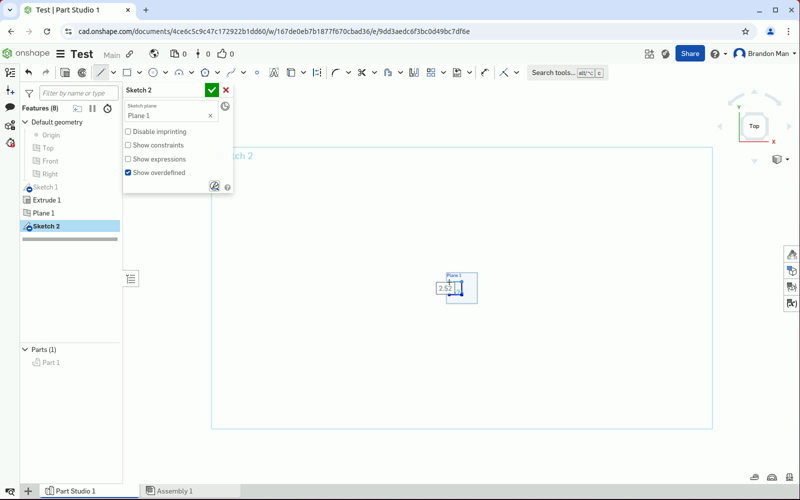
click(449, 281)
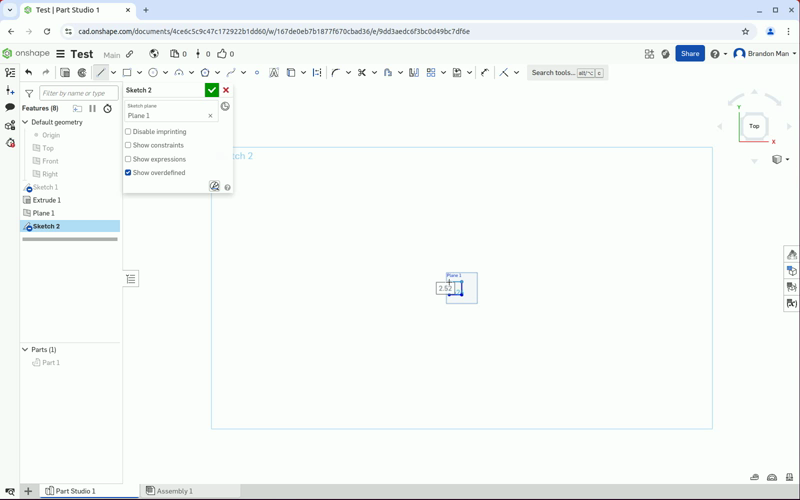
key_up(shift)
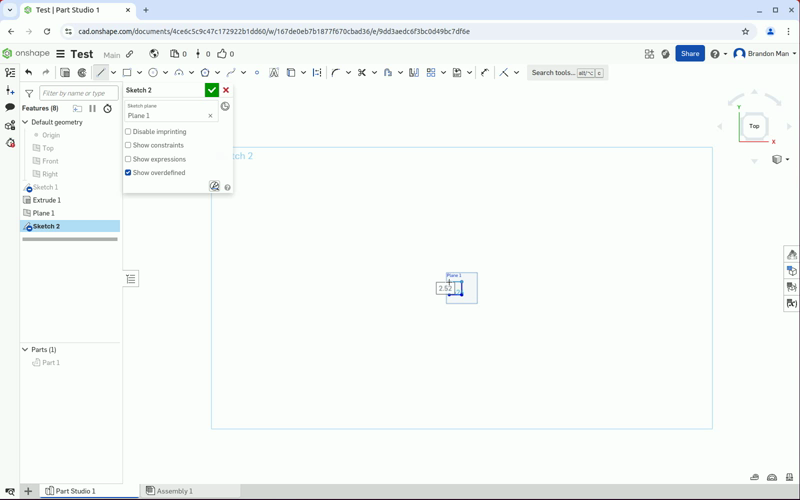
mouse_move(479, 281)
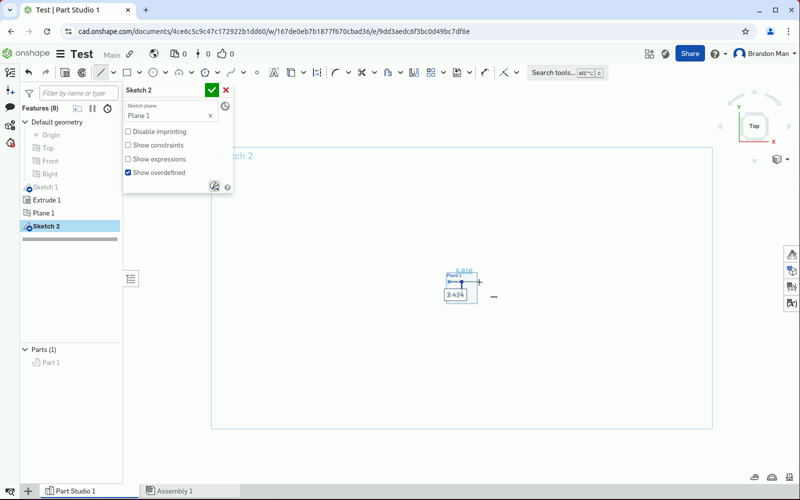
key_down(shift)
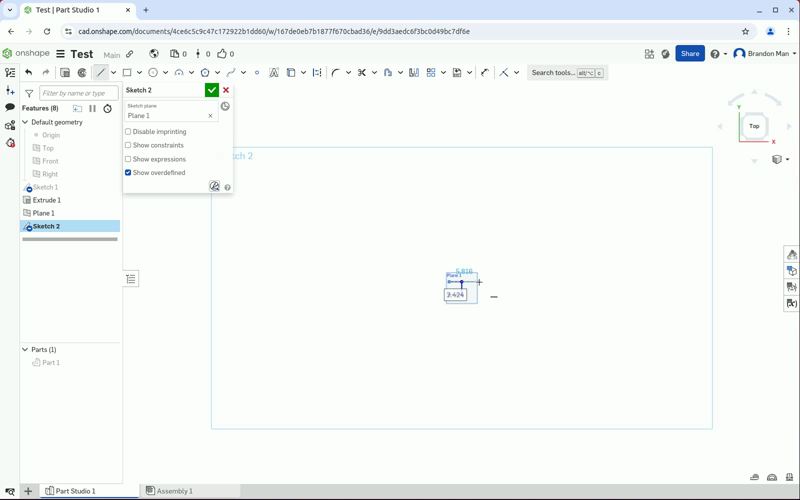
mouse_move(449, 294)
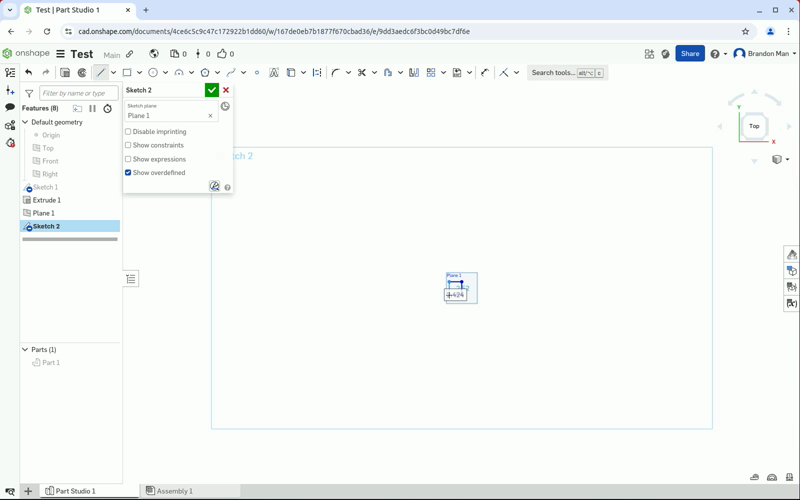
key_up(shift)
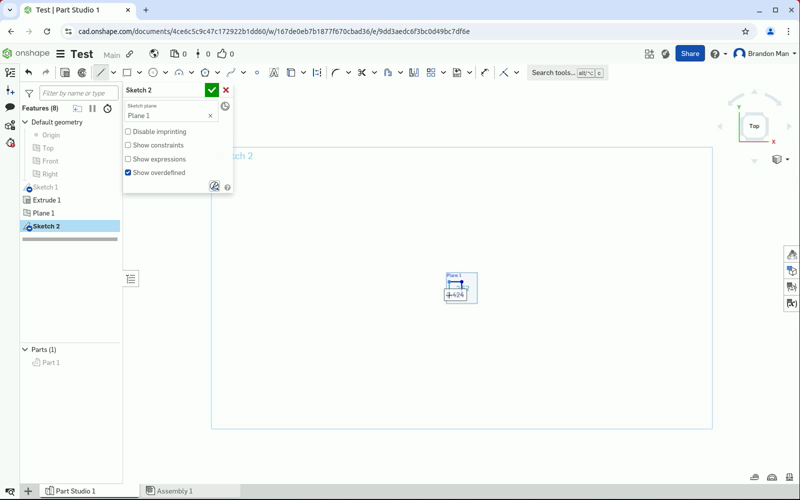
click(449, 294)
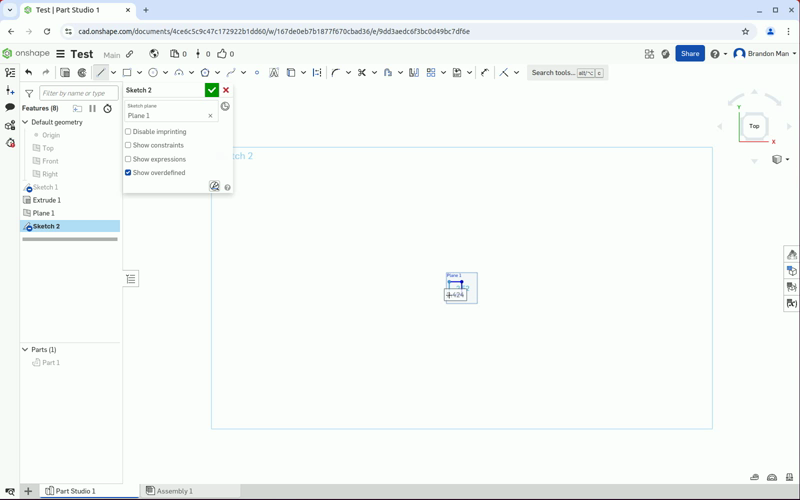
key(esc)
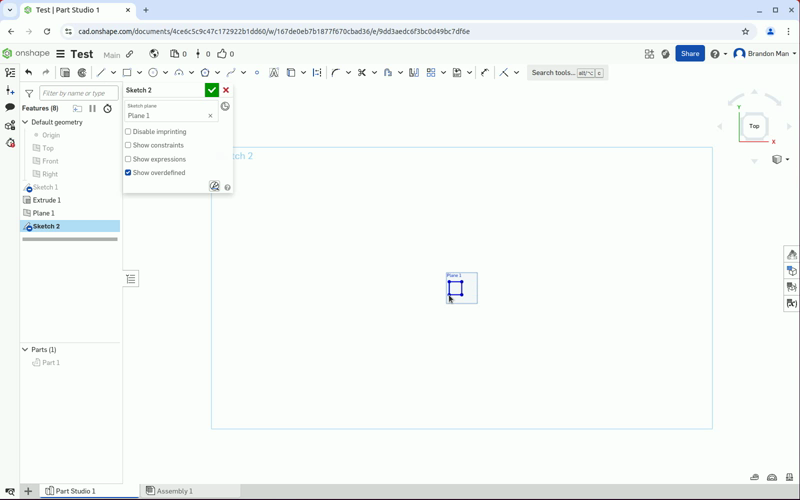
mouse_move(452, 293)
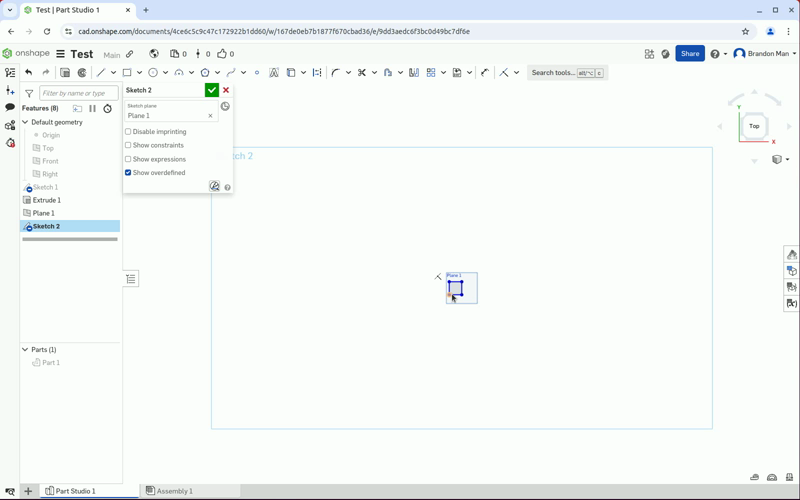
scroll(6)
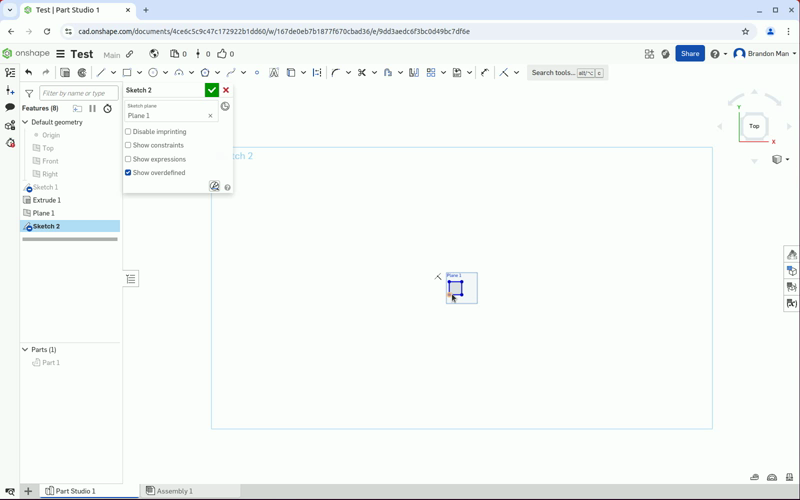
scroll(6)
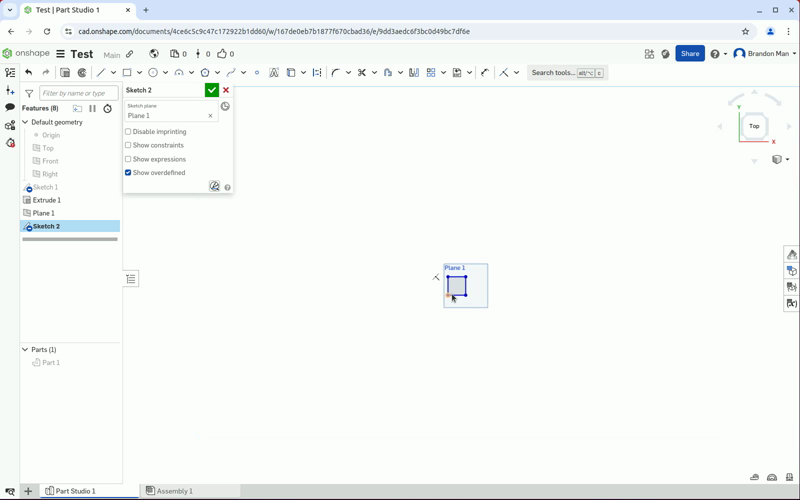
scroll(6)
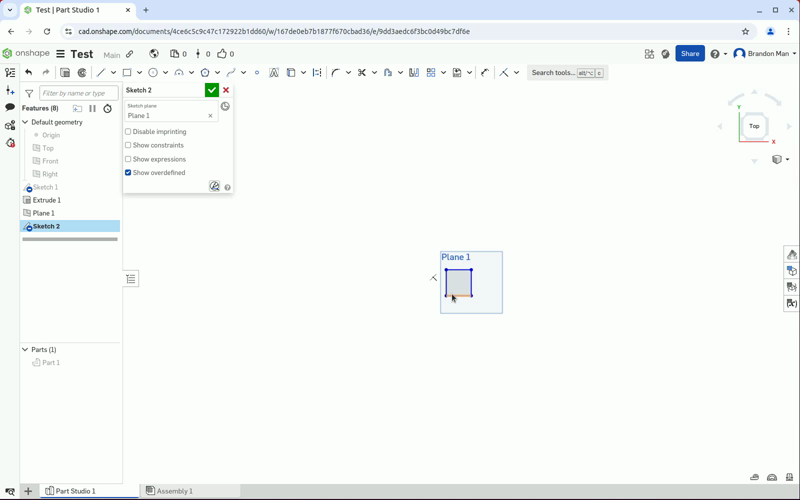
scroll(6)
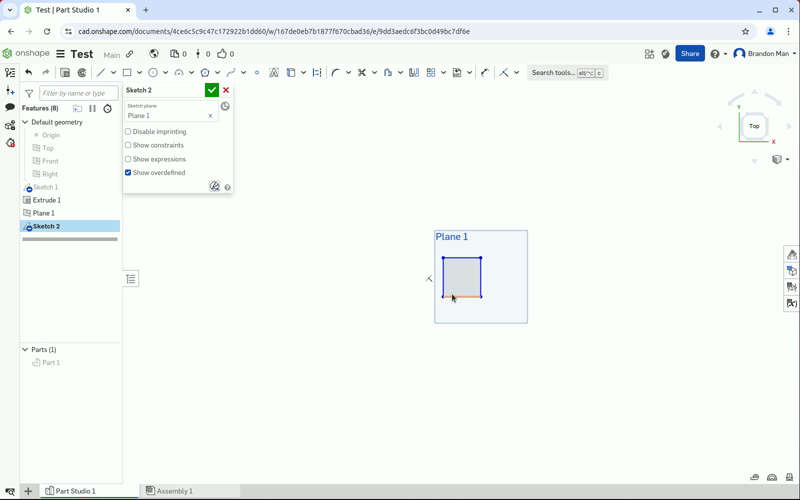
scroll(6)
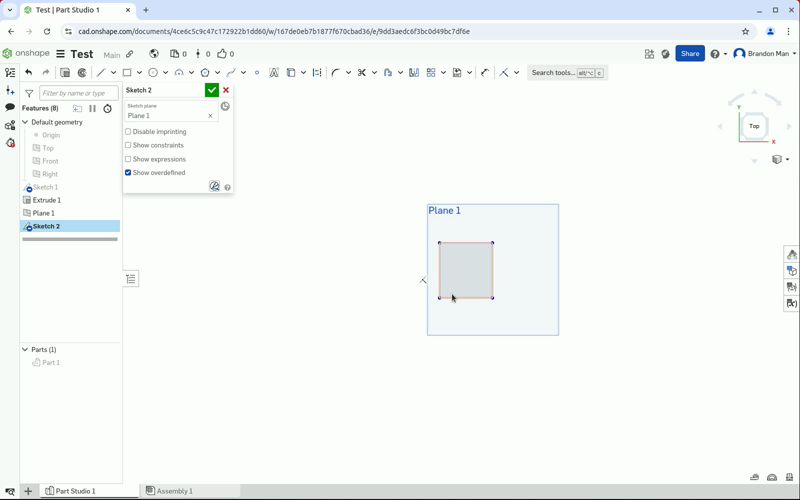
scroll(6)
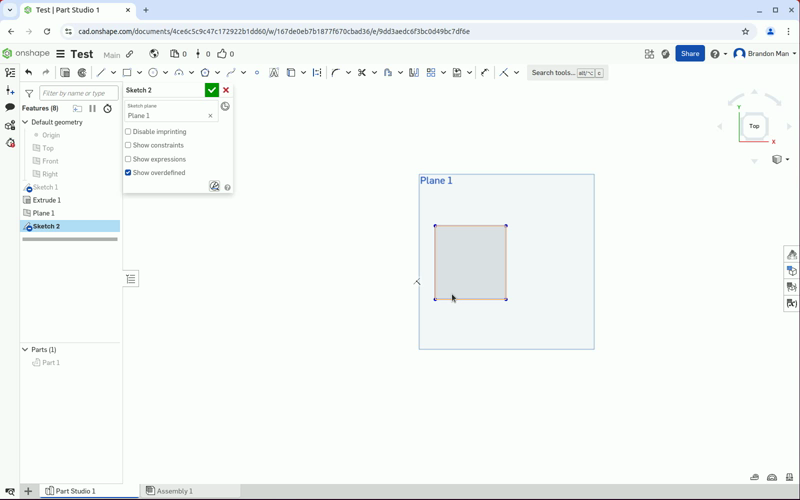
scroll(6)
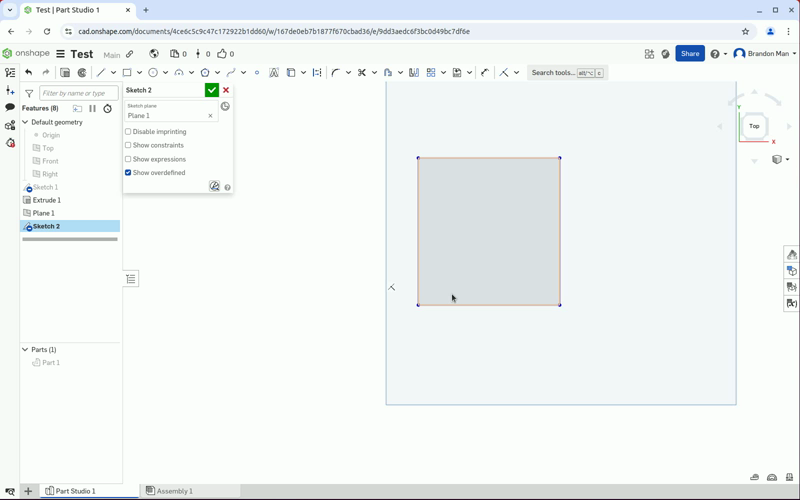
click(452, 293)
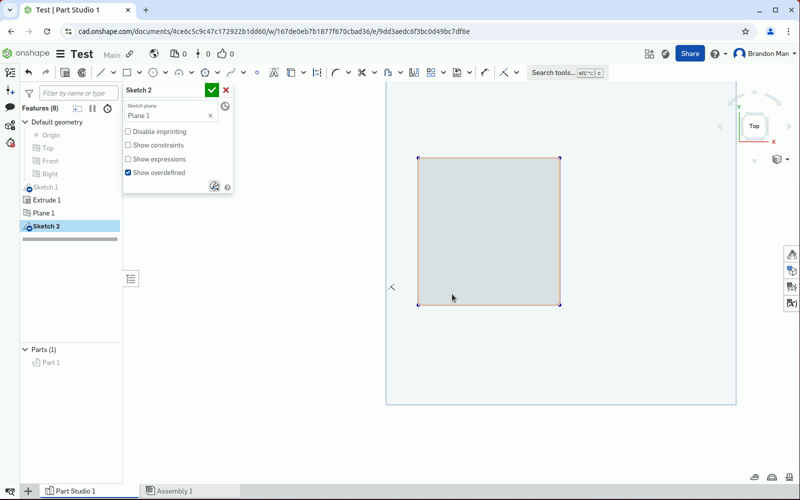
scroll(-6)
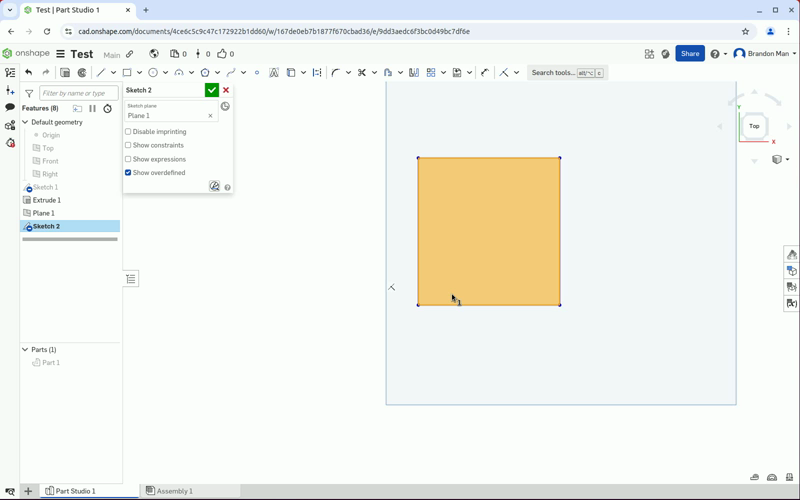
scroll(-6)
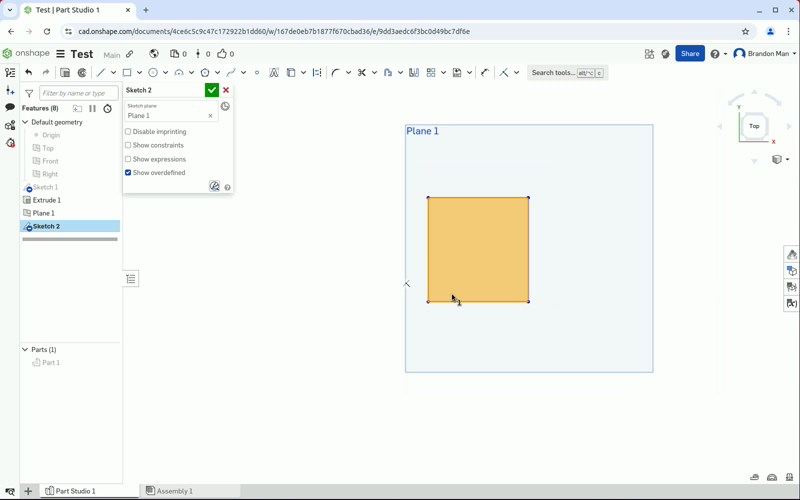
scroll(-6)
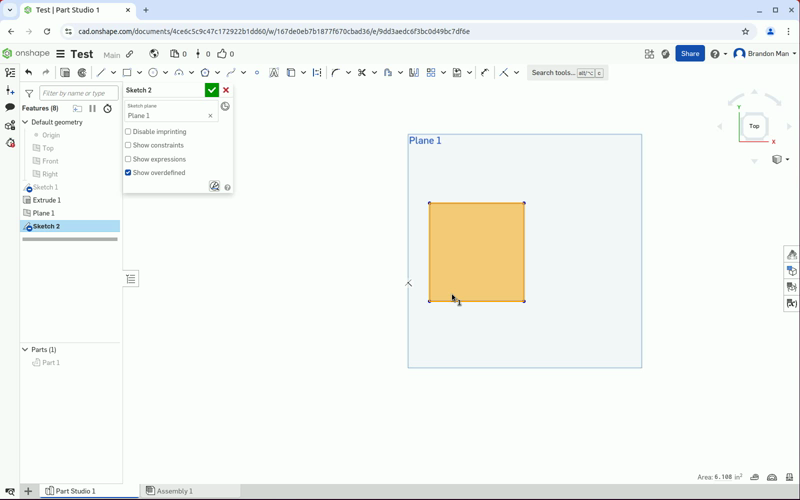
scroll(-6)
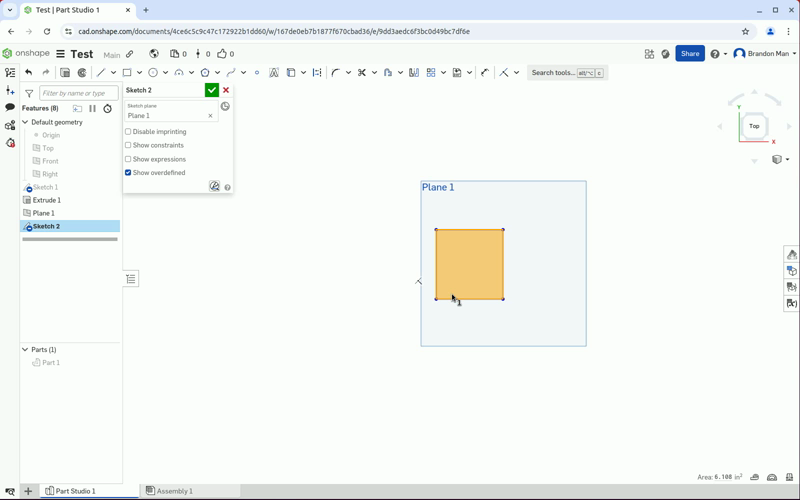
scroll(-6)
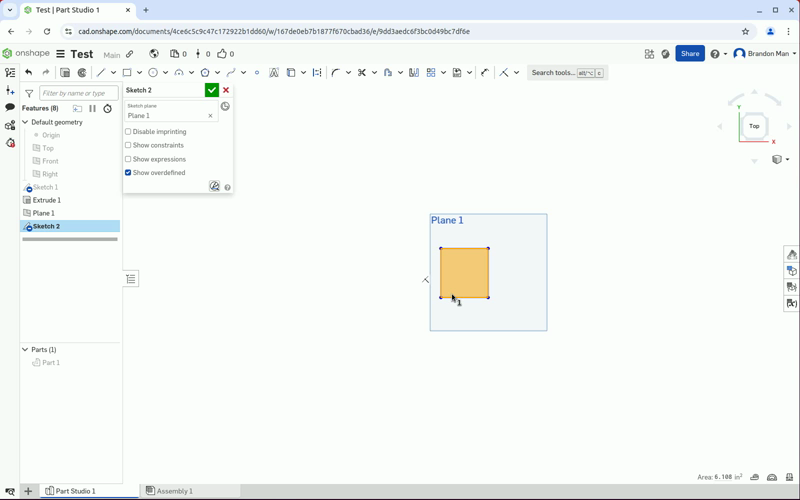
scroll(-6)
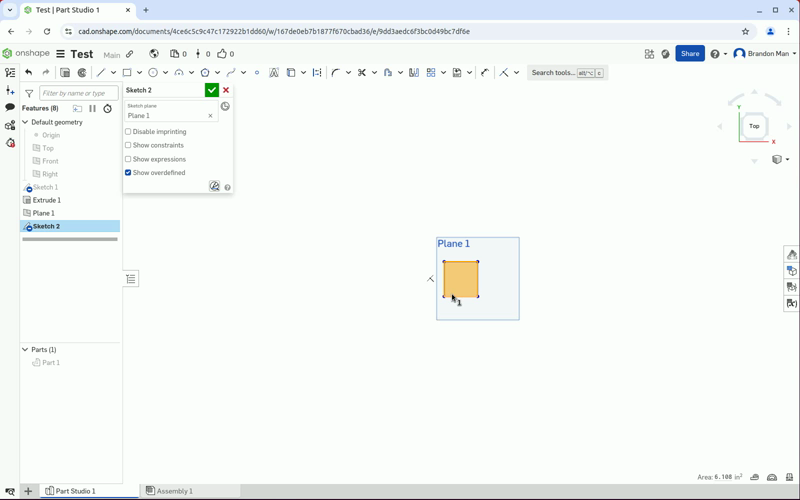
scroll(-6)
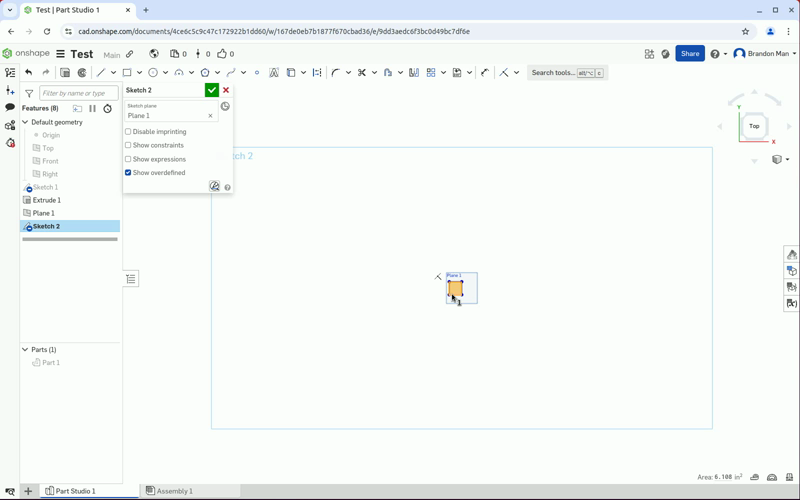
mouse_move(73, 352)
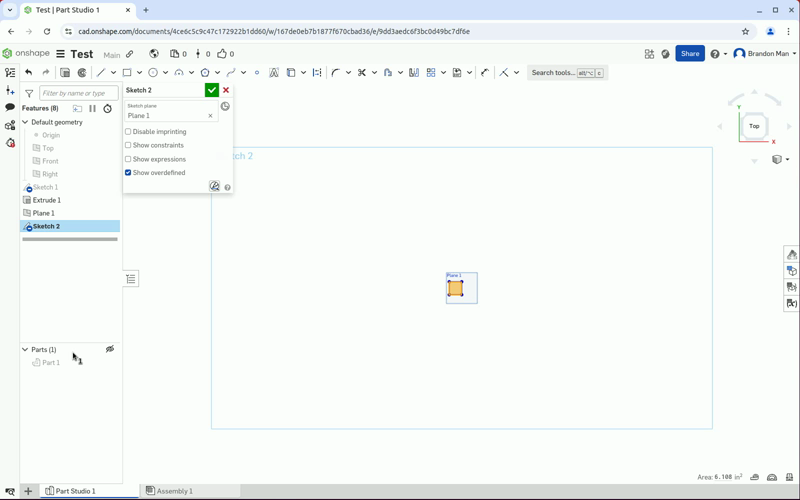
key(shift+y)
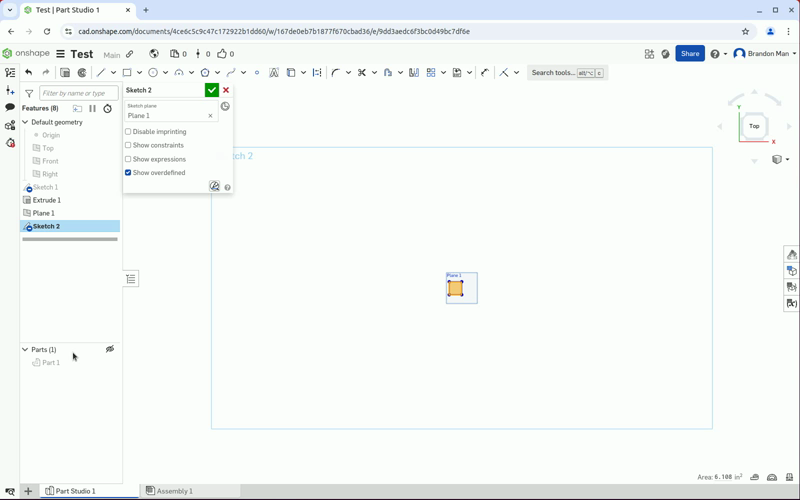
key(shift+e)
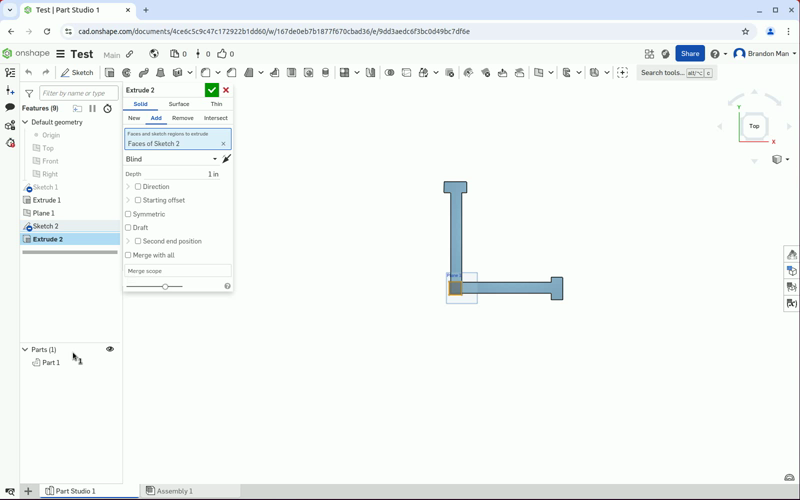
mouse_move(143, 106)
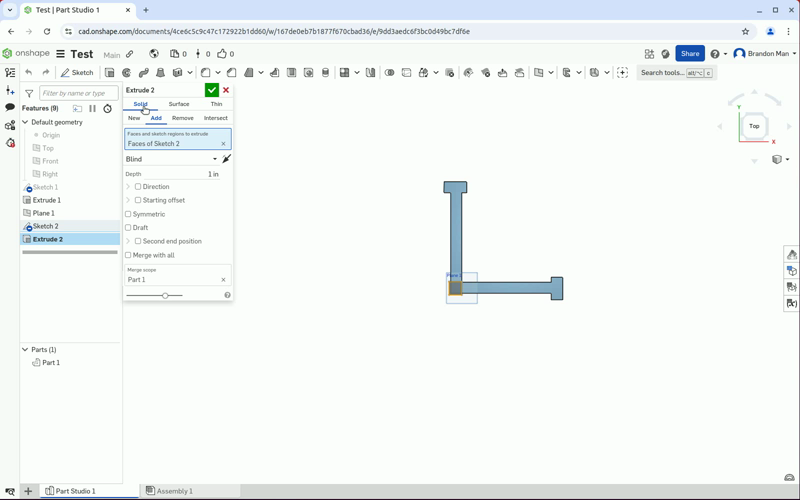
click(143, 106)
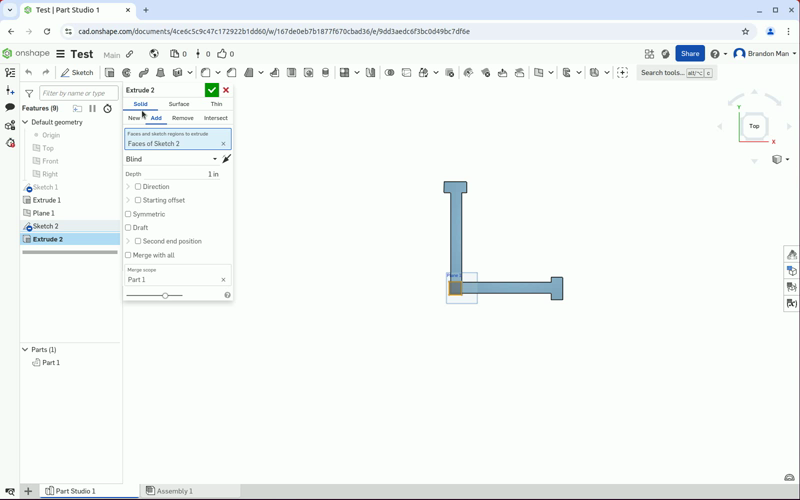
mouse_move(137, 120)
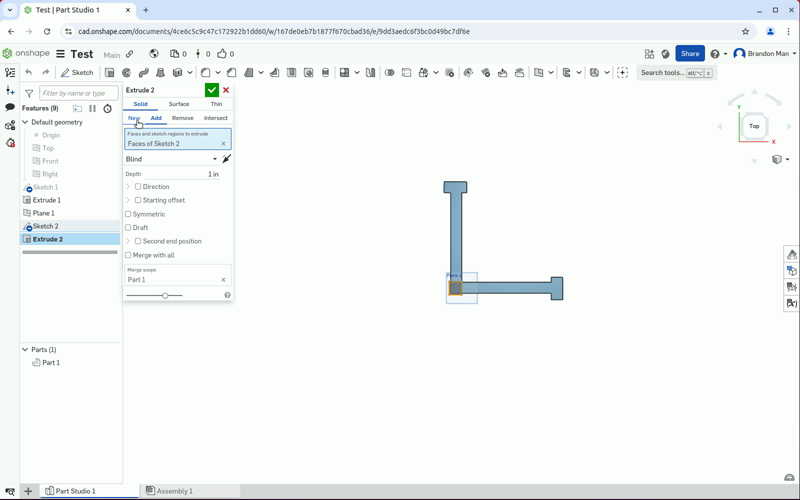
click(137, 120)
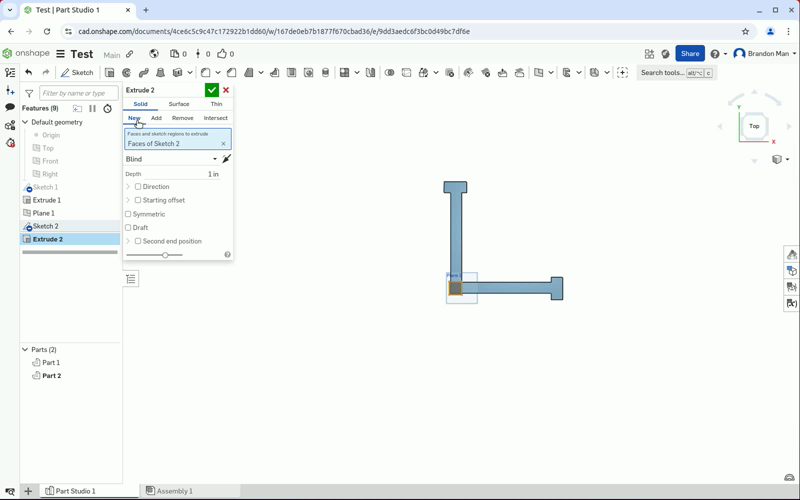
key(tab, 4)
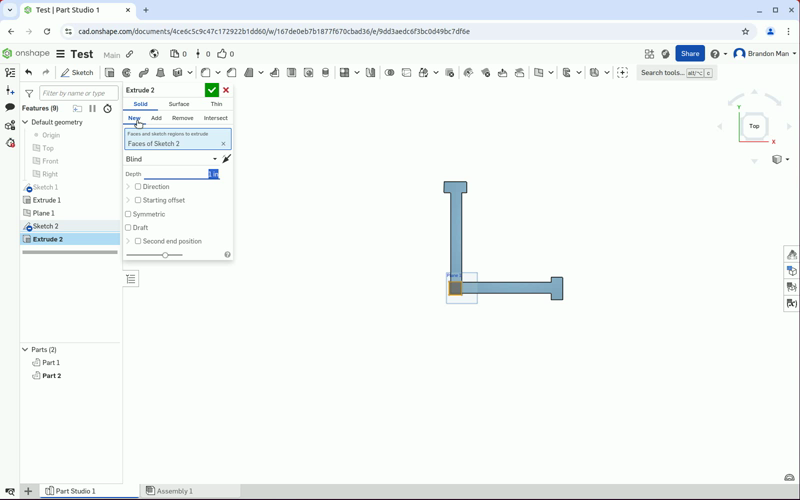
text(21.905)
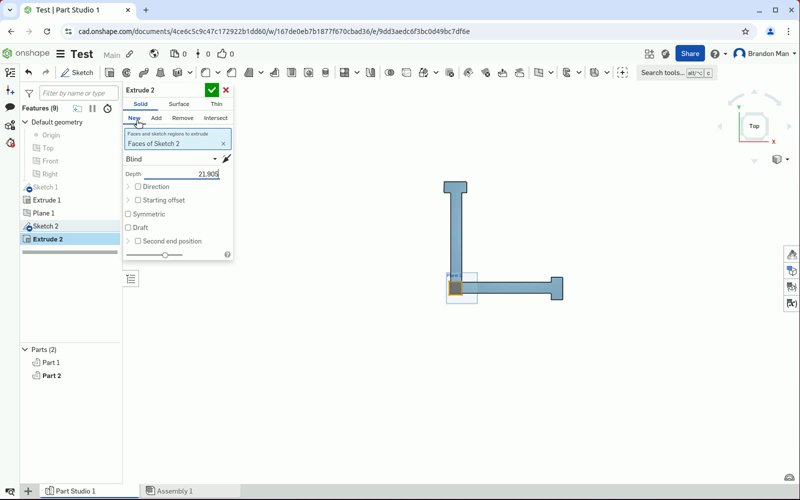
key(enter)
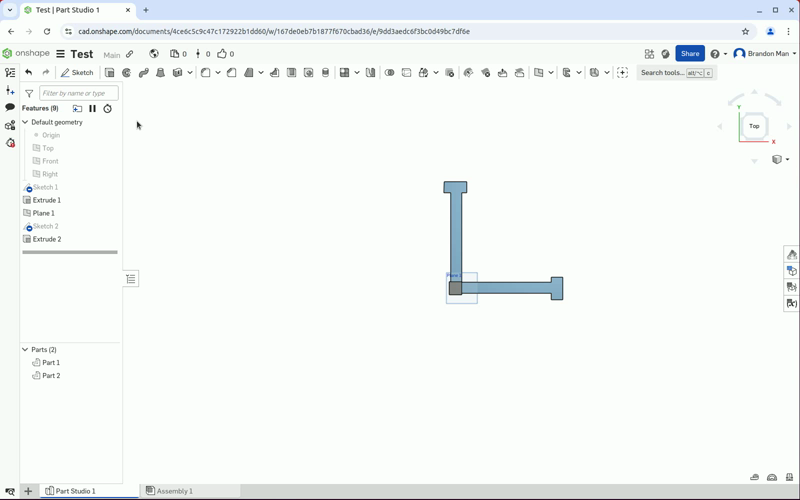
key(shift+h)
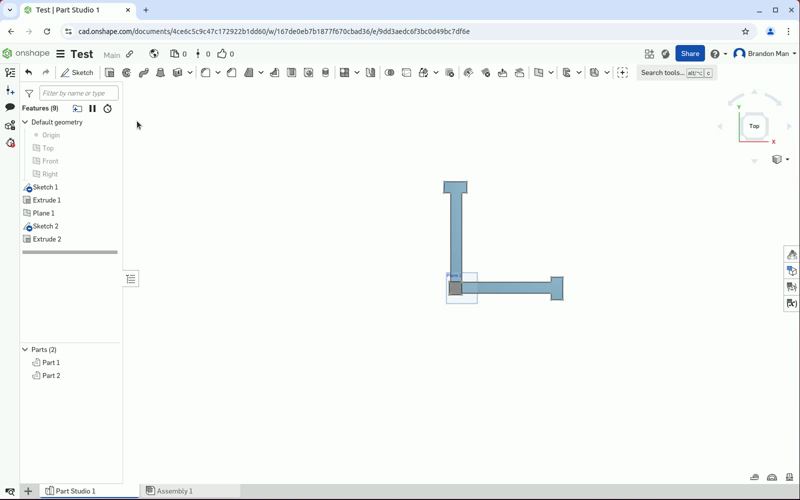
key(shift+h)
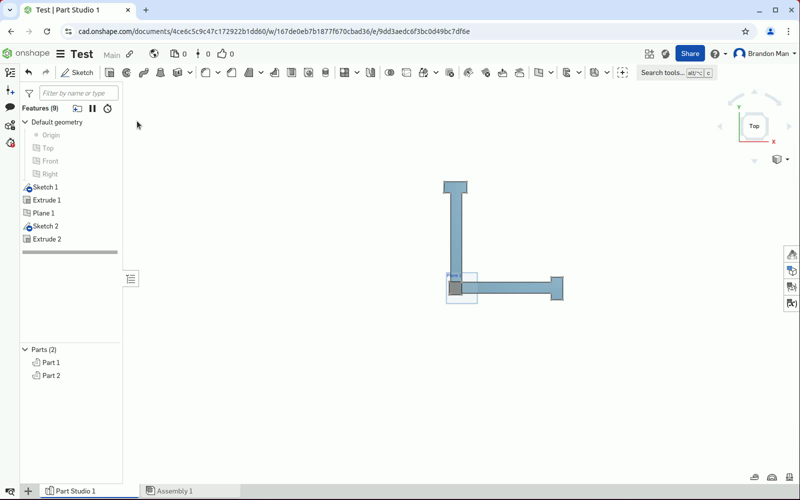
key(shift+7)
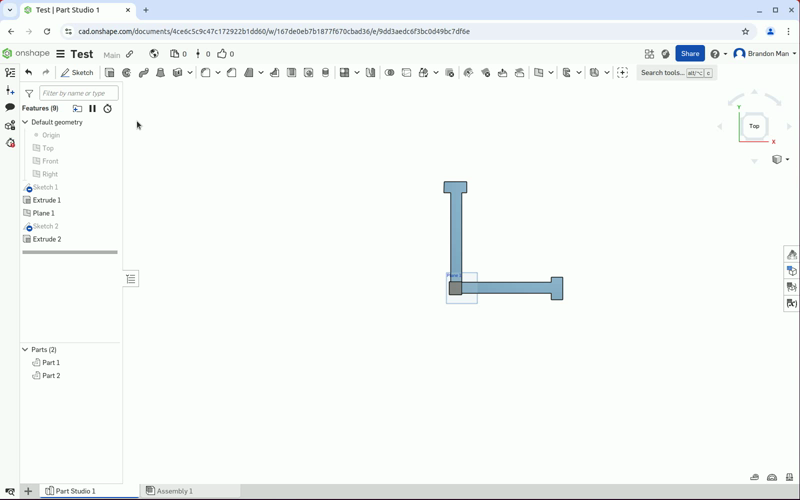
key(up, 3)
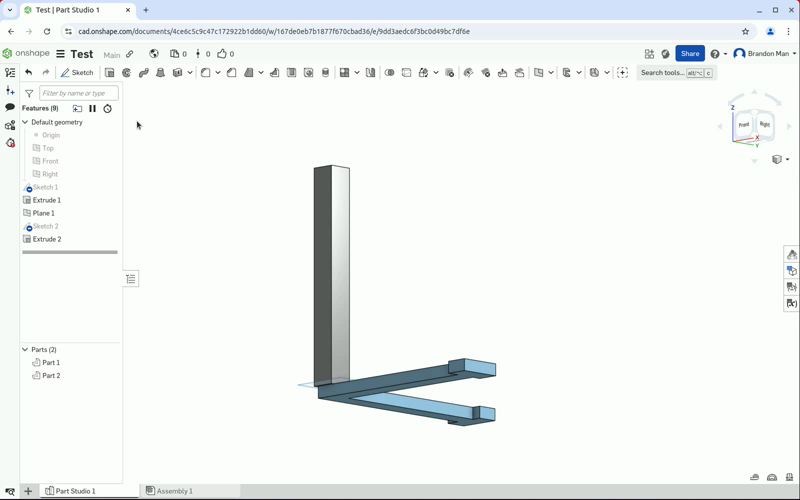
key(left, 3)
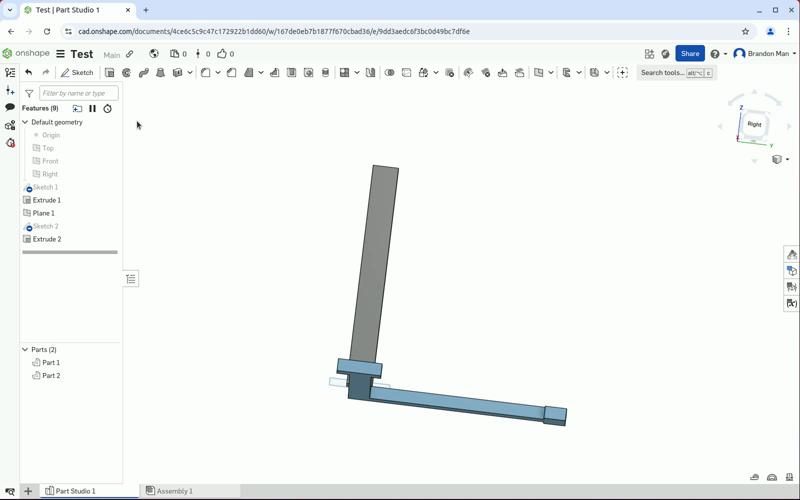
key(right, 3)
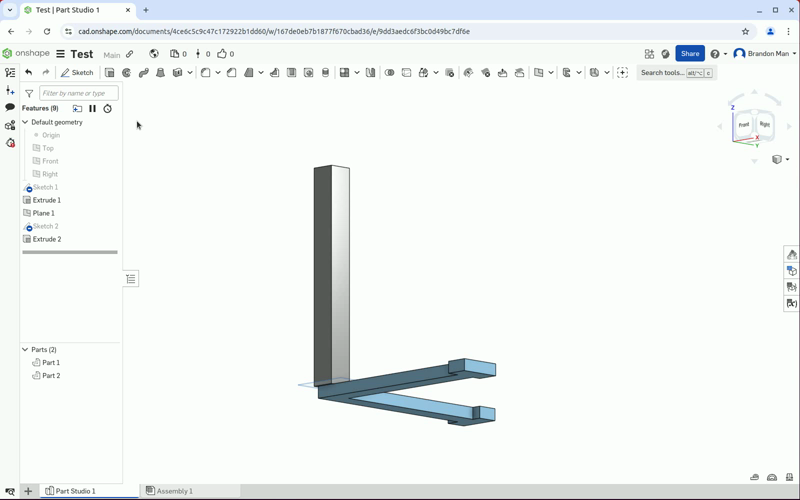
key(down, 3)
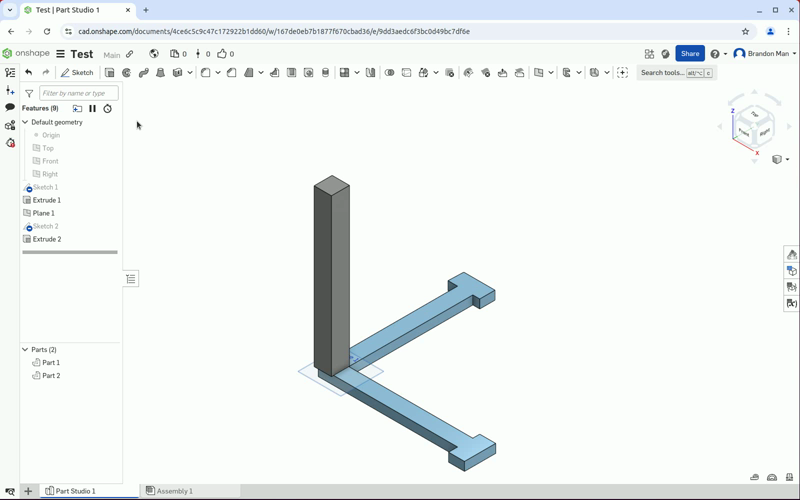
mouse_move(73, 189)
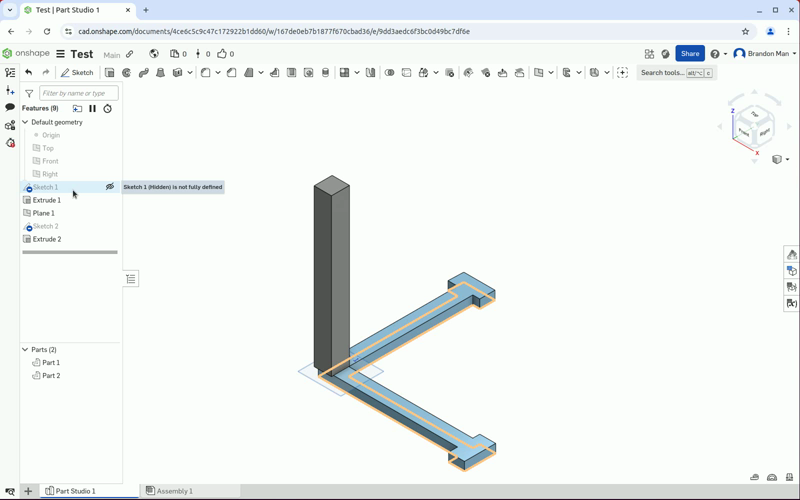
click(73, 189)